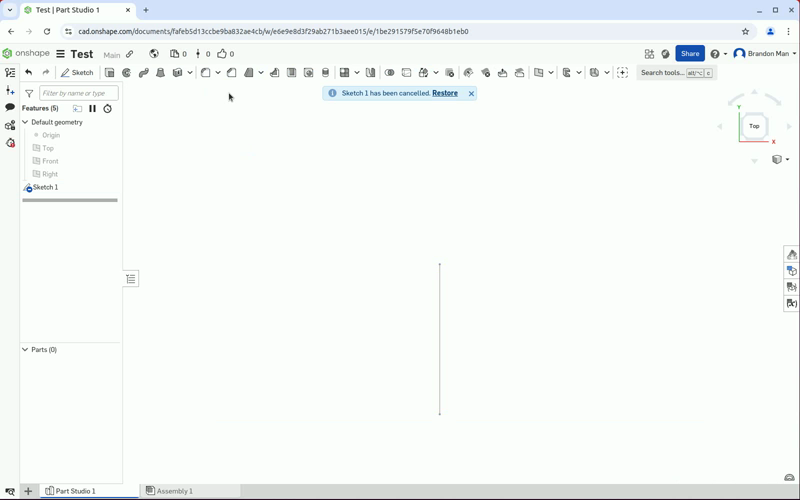
key(shift+h)
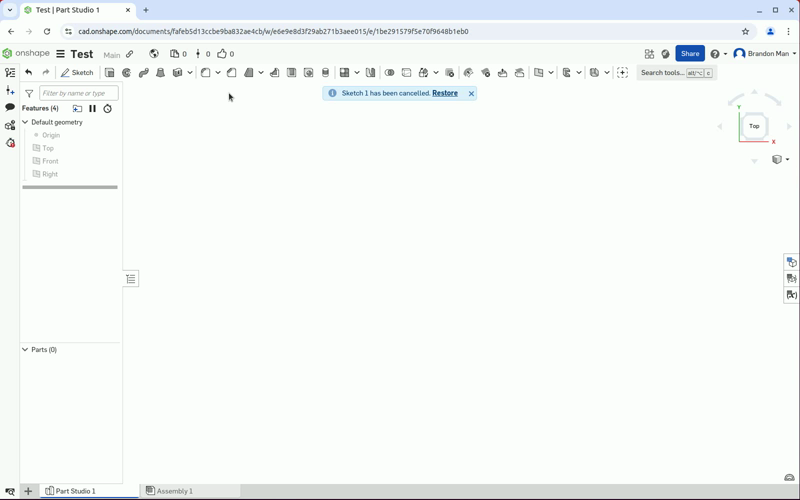
mouse_move(73, 352)
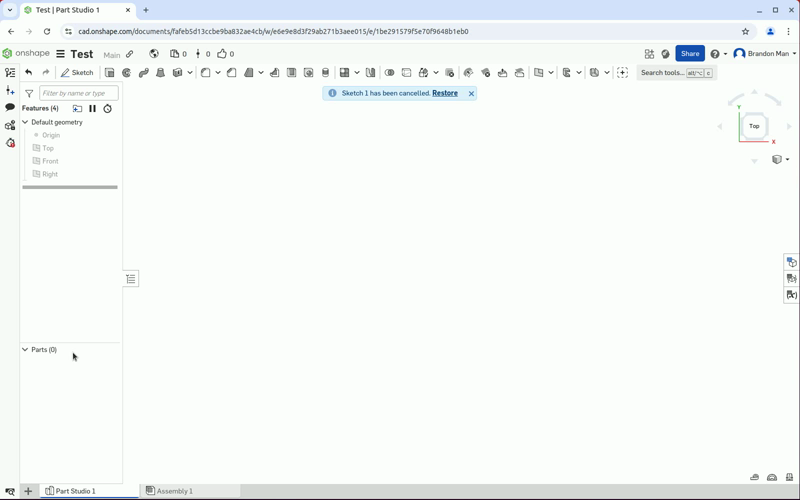
key(y)
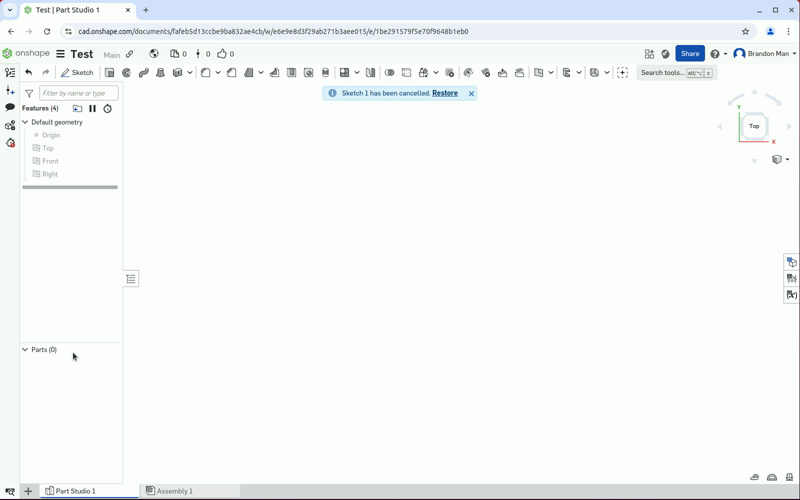
key(shift+p)
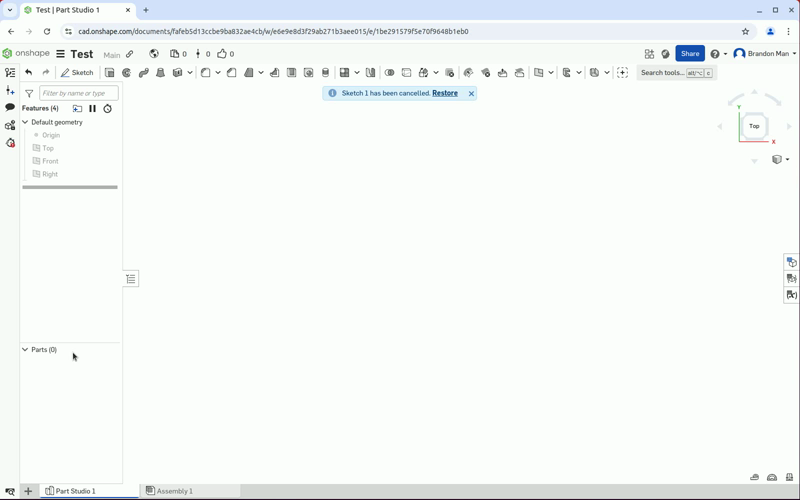
key(space)
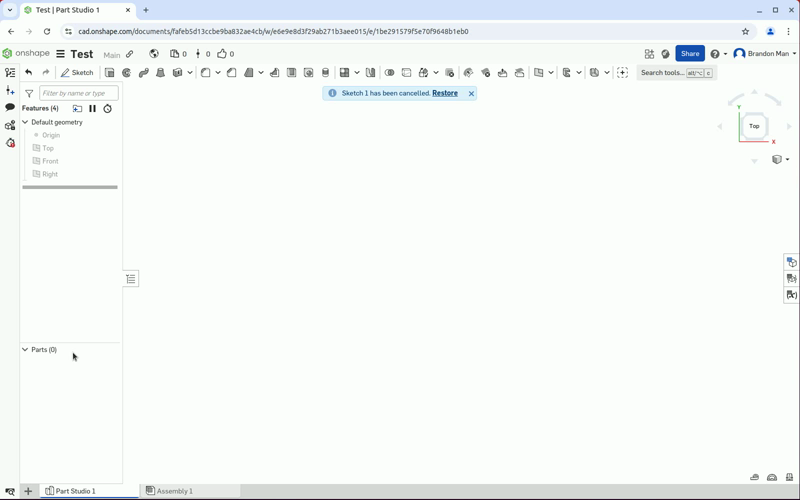
key_down(shift)
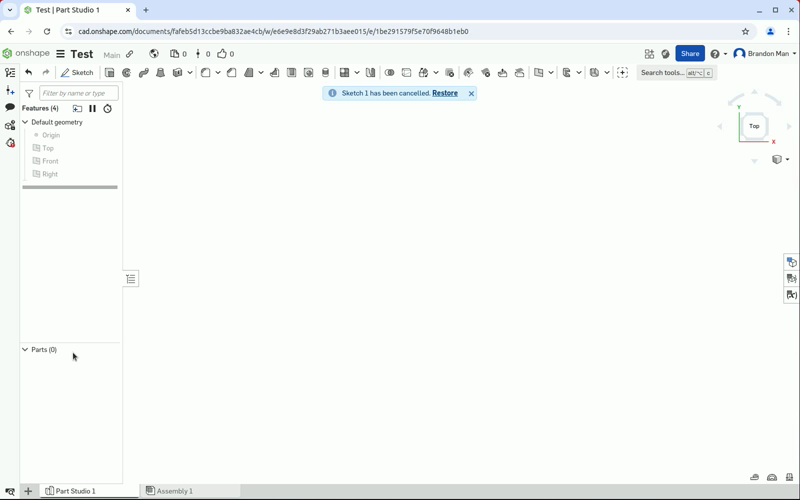
key(up)
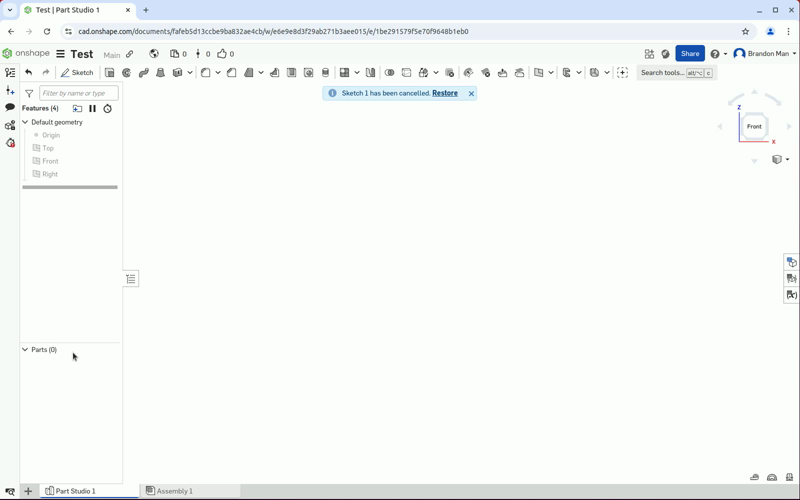
key_up(shift)
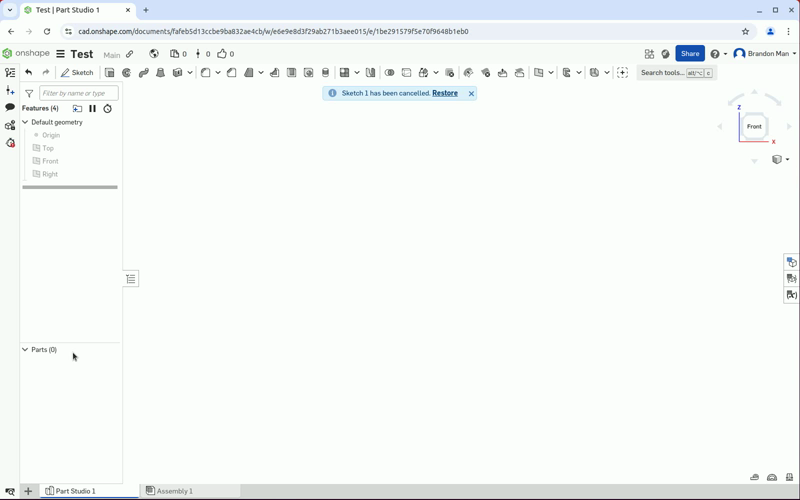
mouse_move(73, 352)
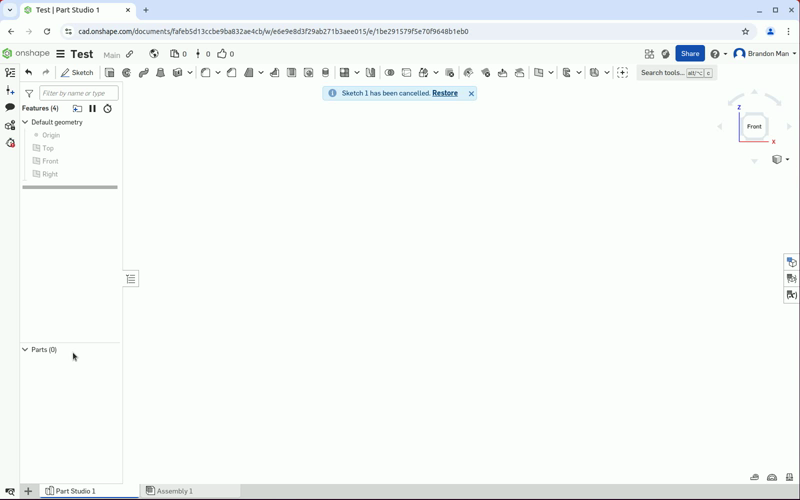
key(shift+y)
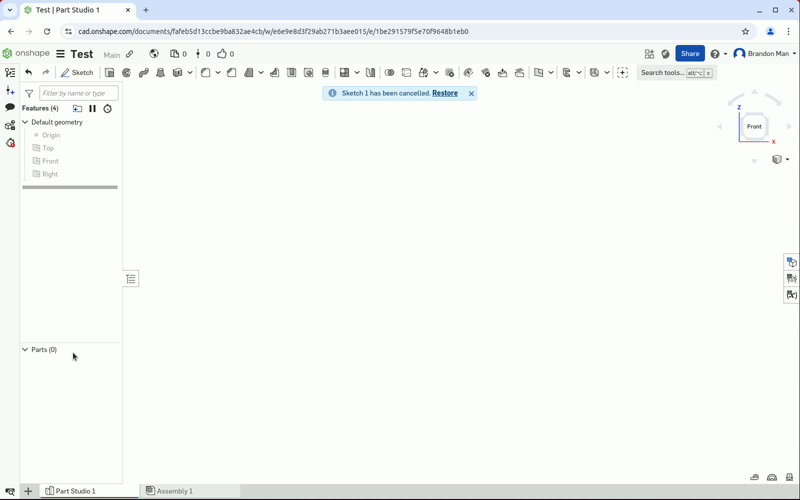
key(shift+s)
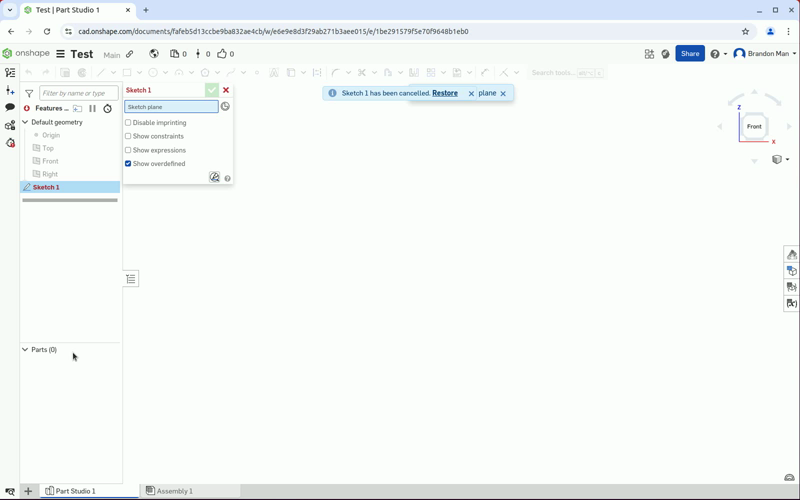
mouse_move(73, 163)
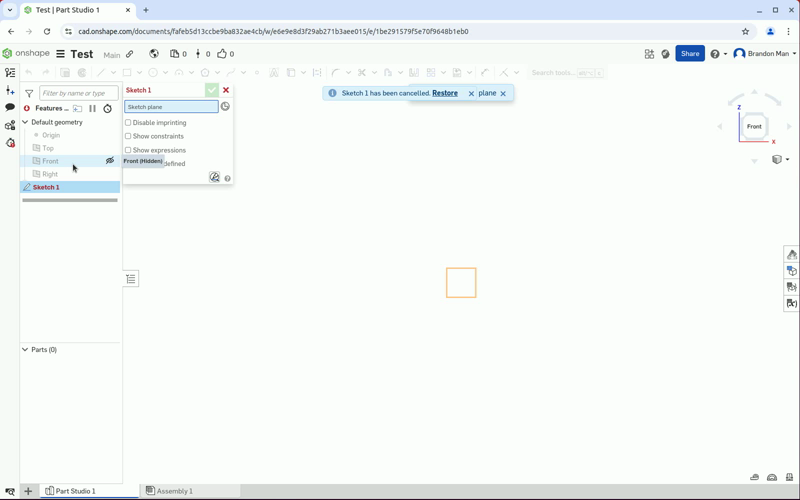
click(73, 163)
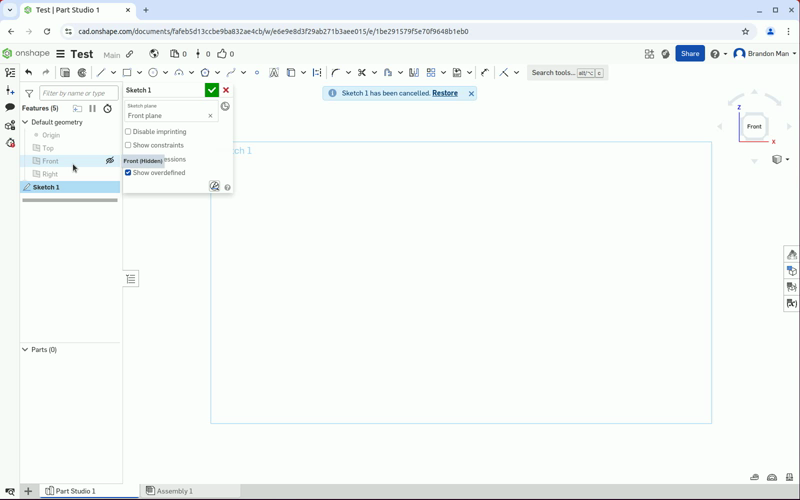
mouse_move(73, 352)
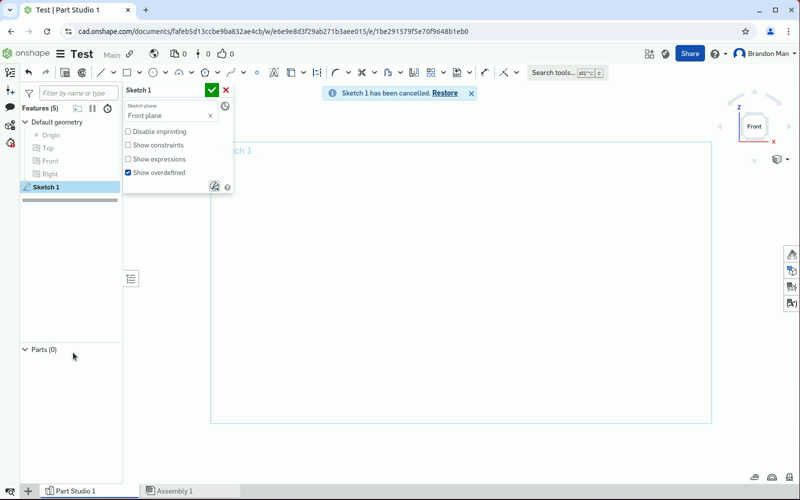
key(y)
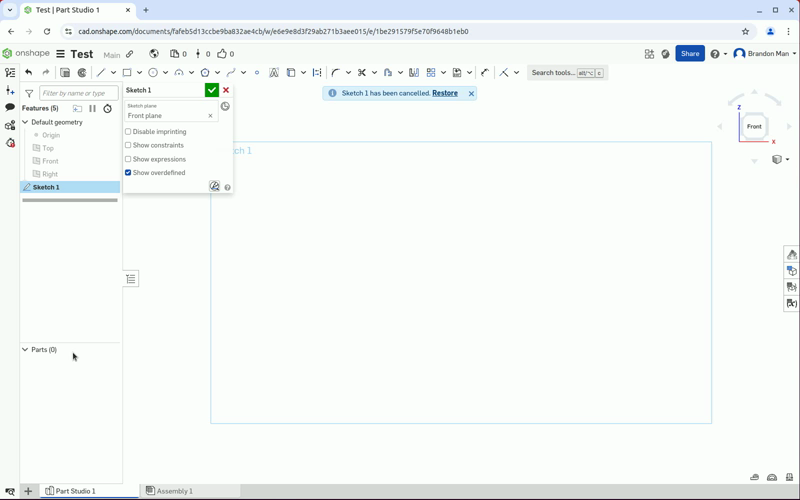
key(l)
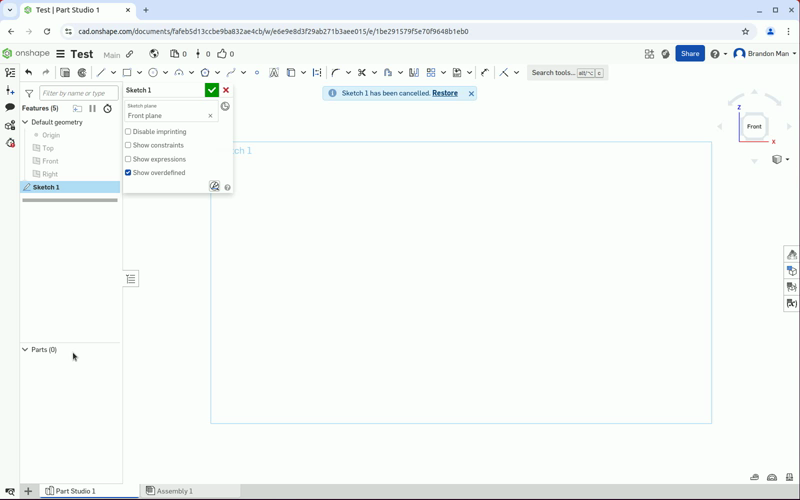
key_down(shift)
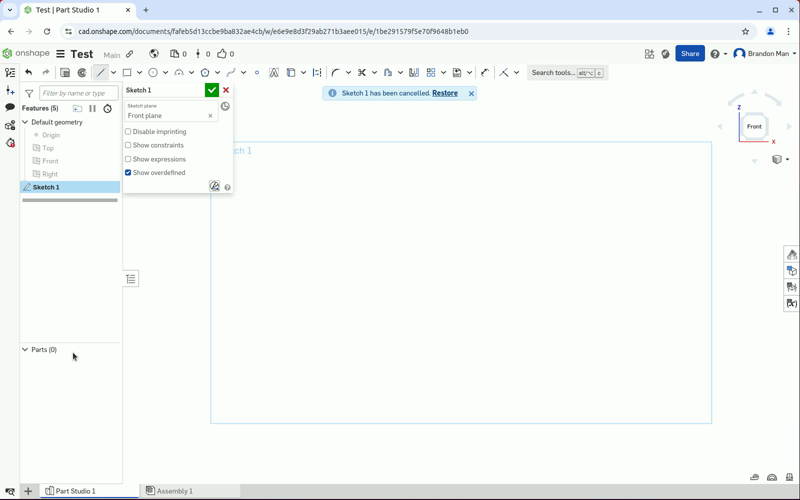
mouse_move(348, 305)
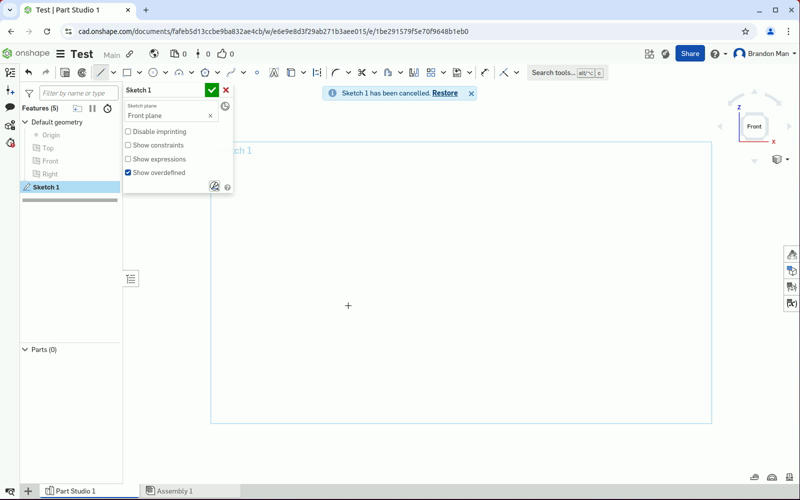
click(348, 305)
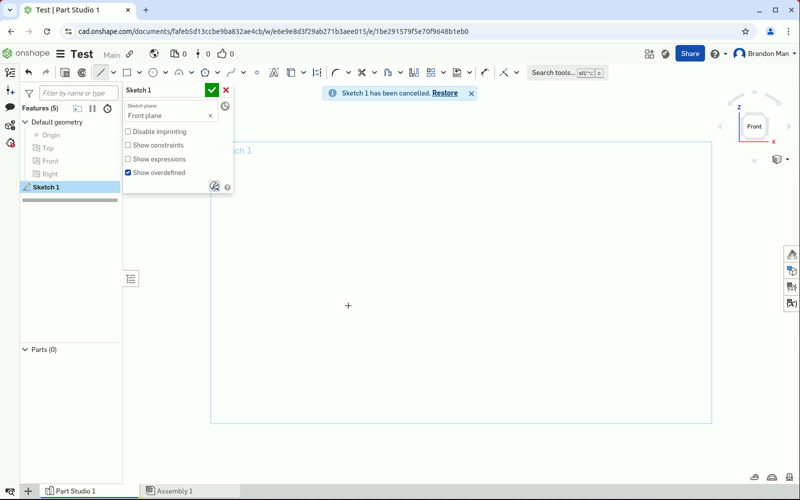
key_up(shift)
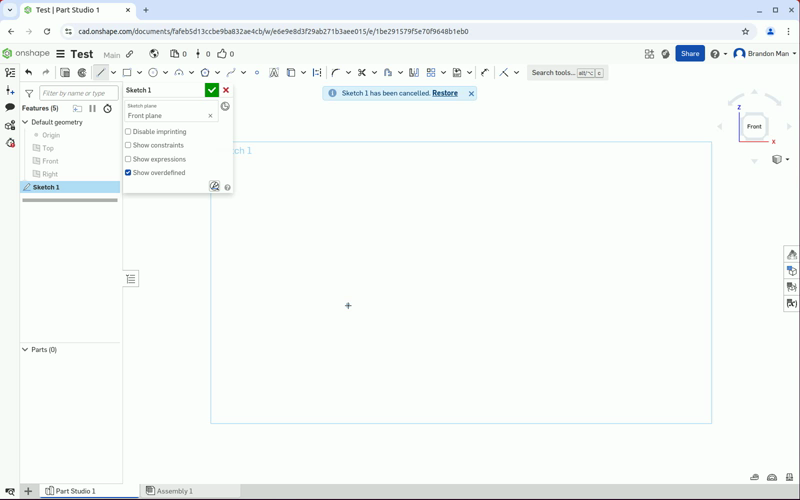
key_down(shift)
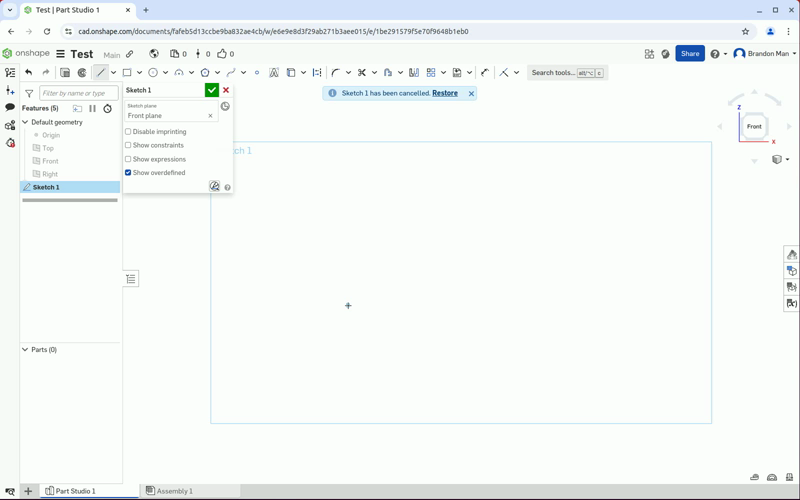
mouse_move(558, 305)
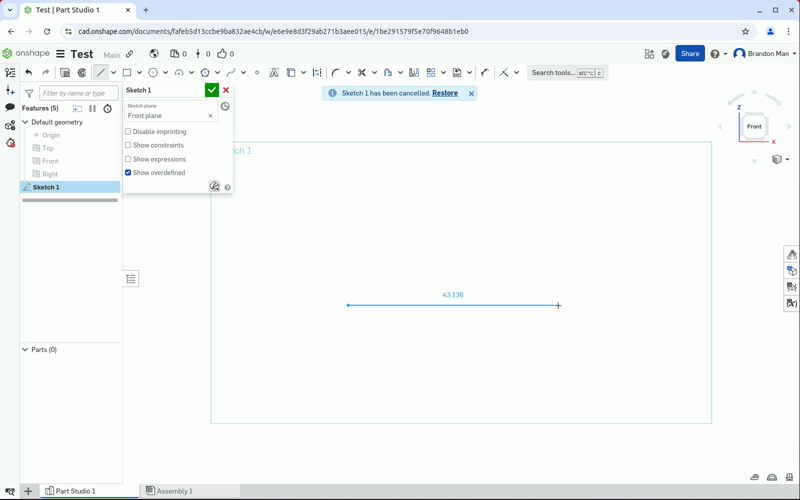
click(558, 305)
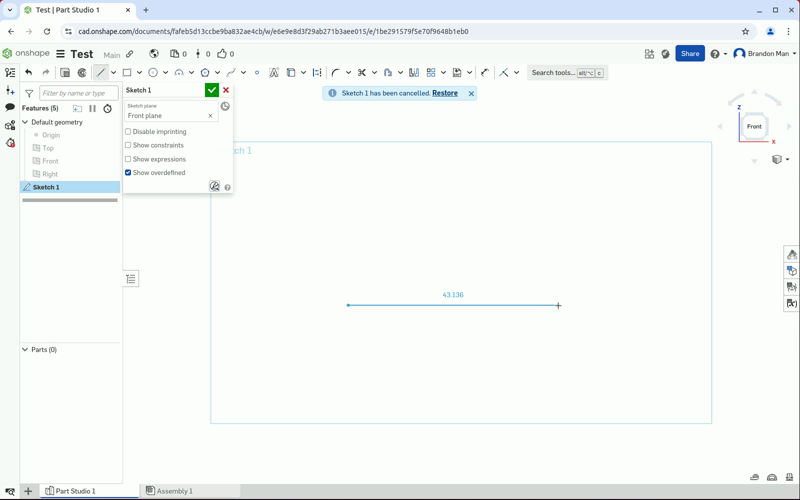
key_up(shift)
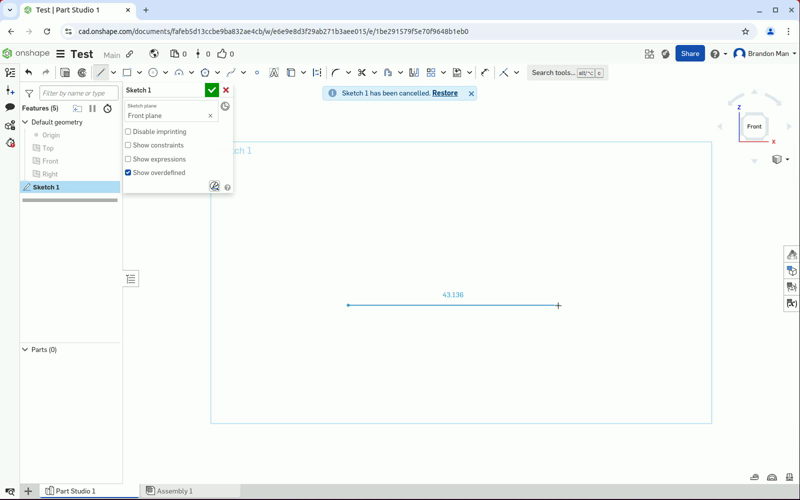
key_down(shift)
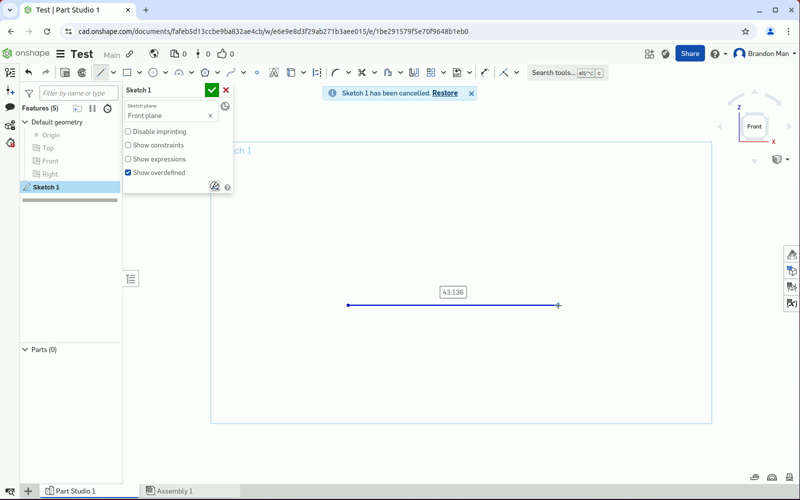
mouse_move(588, 305)
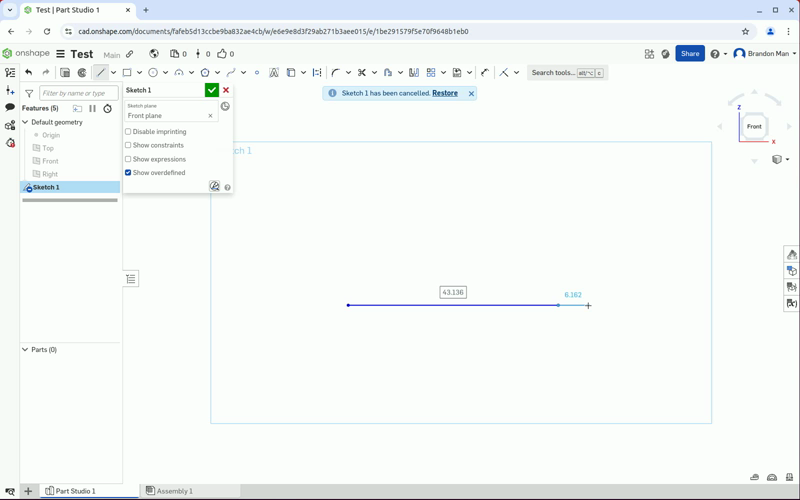
mouse_move(558, 303)
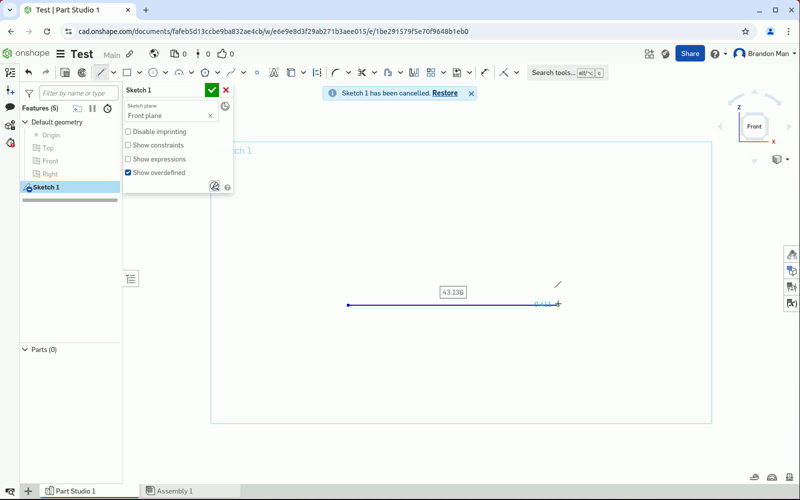
scroll(6)
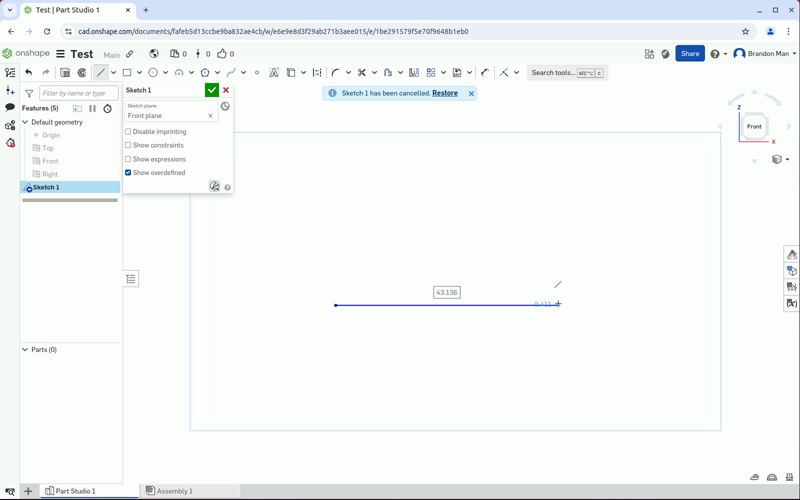
scroll(6)
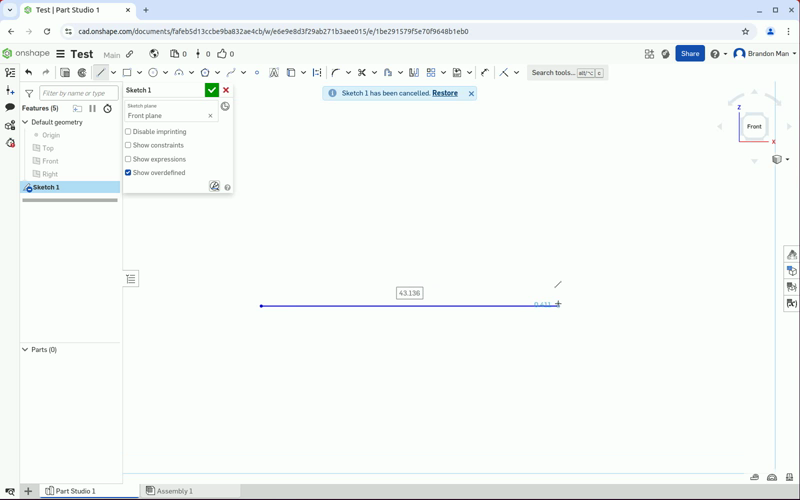
scroll(6)
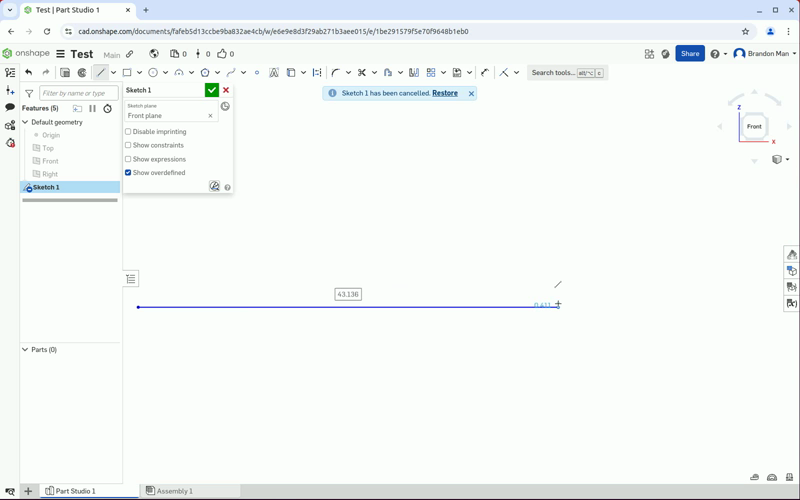
scroll(6)
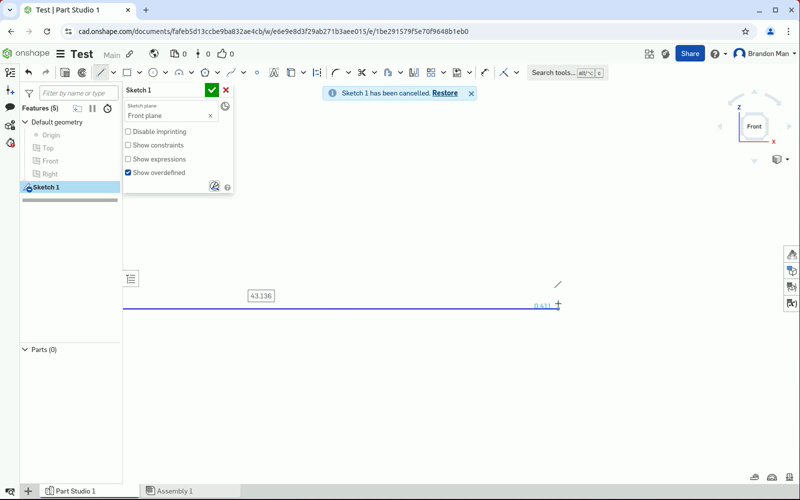
scroll(6)
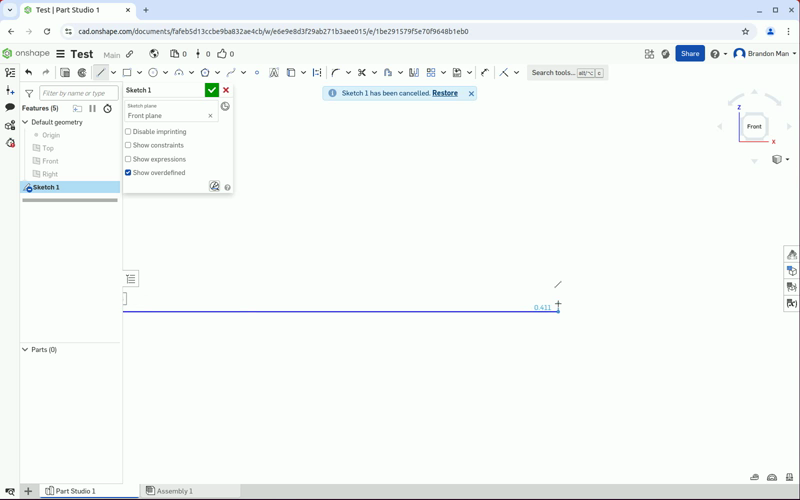
scroll(6)
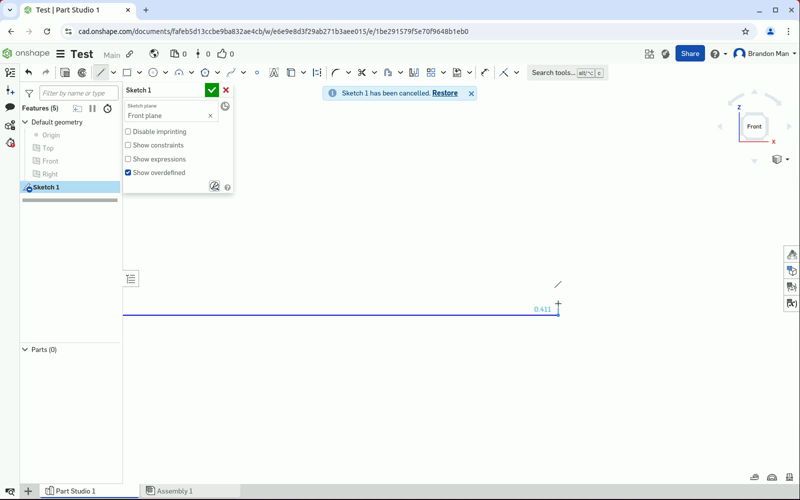
scroll(6)
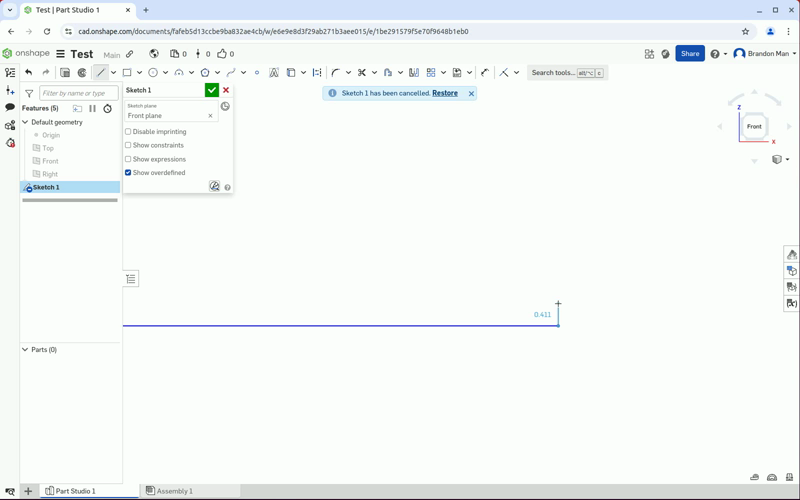
click(558, 303)
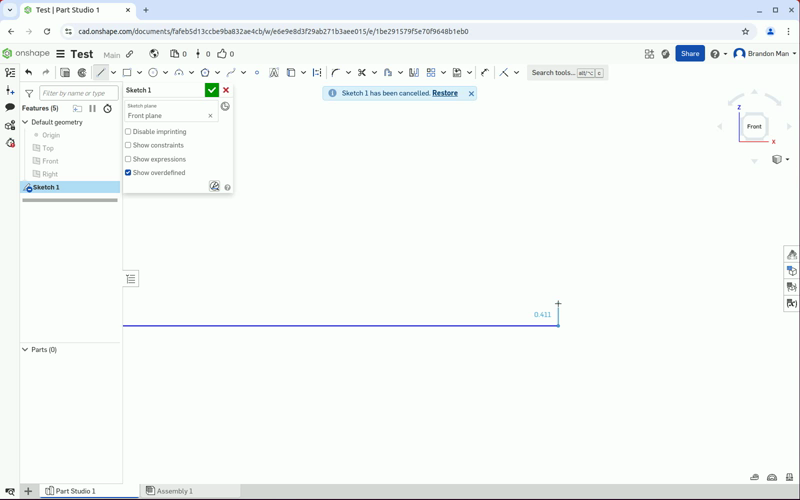
scroll(-6)
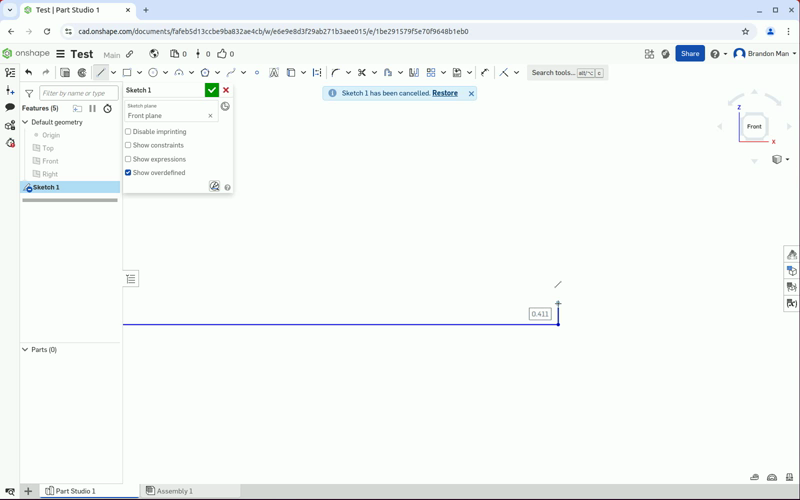
scroll(-6)
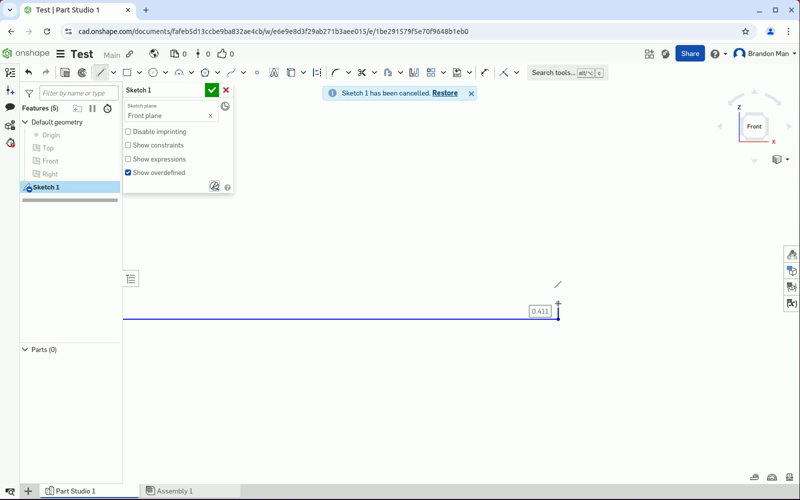
scroll(-6)
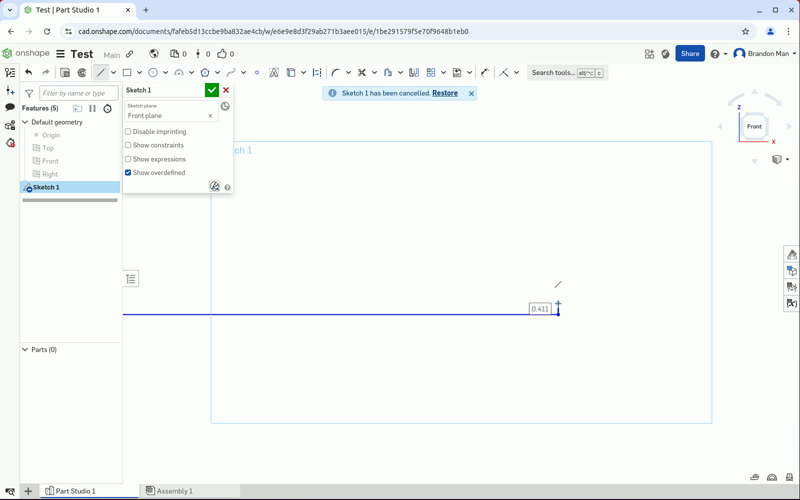
scroll(-6)
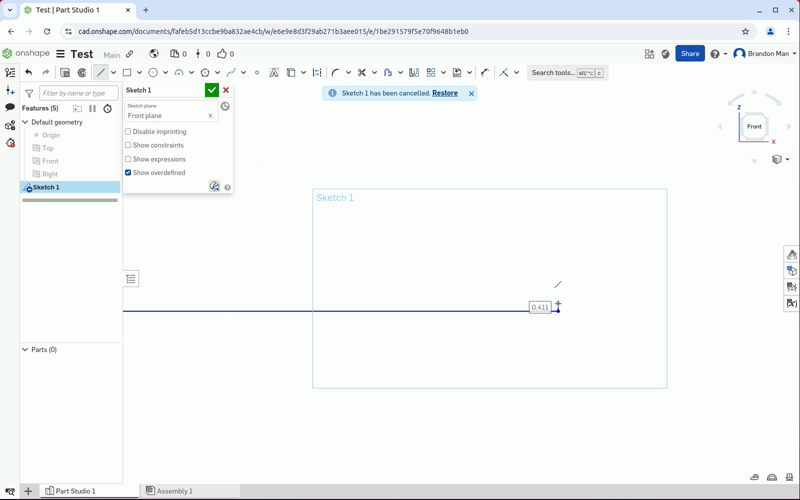
scroll(-6)
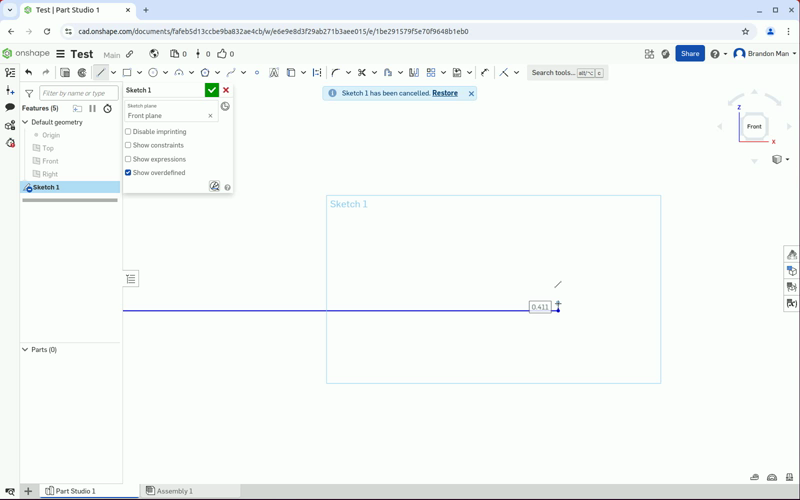
scroll(-6)
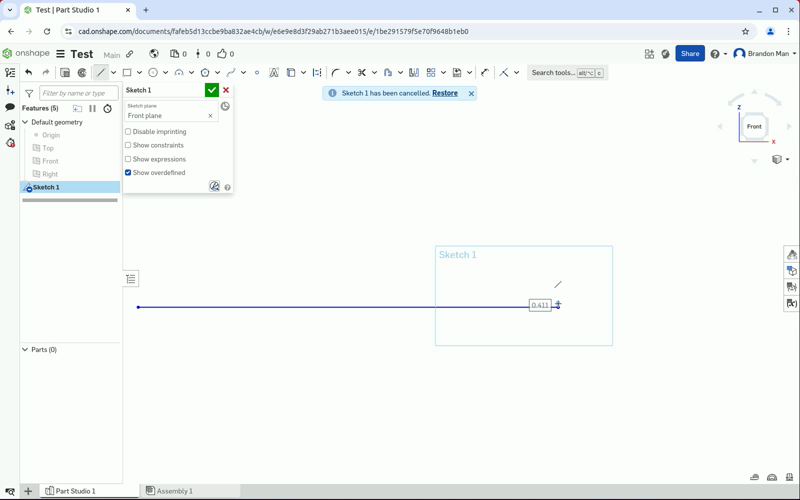
scroll(-6)
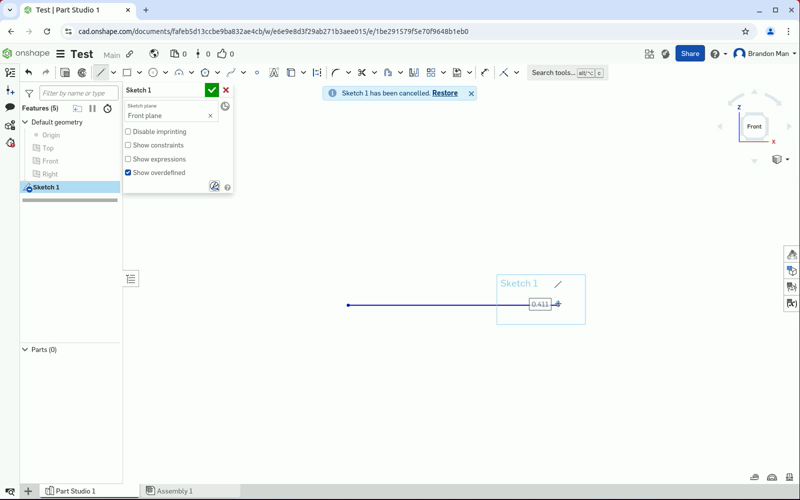
key_up(shift)
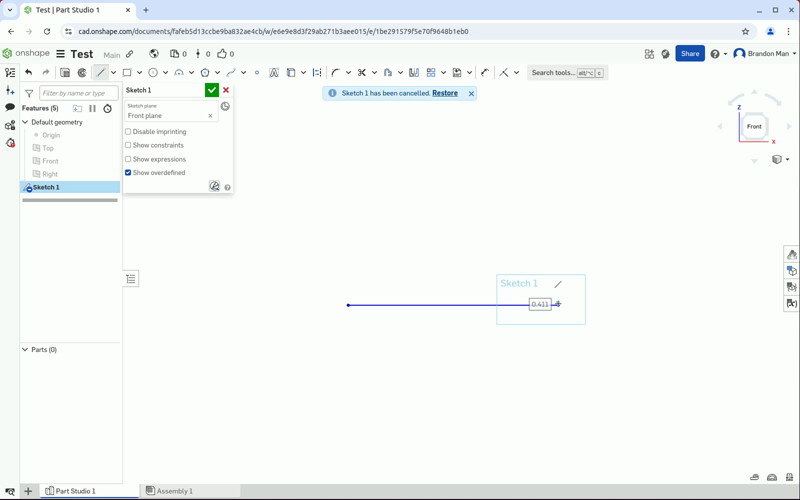
key_down(shift)
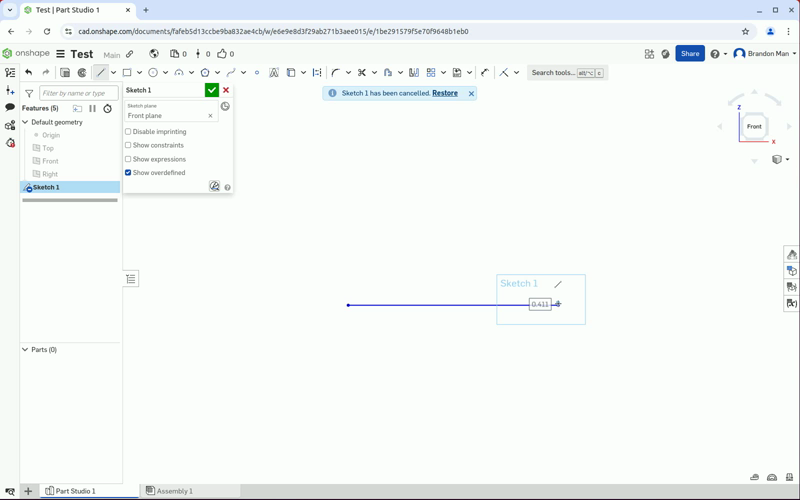
mouse_move(348, 303)
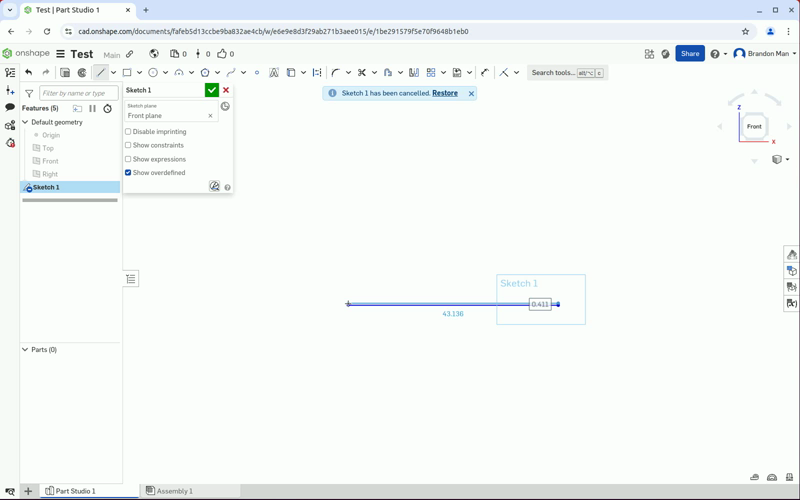
scroll(6)
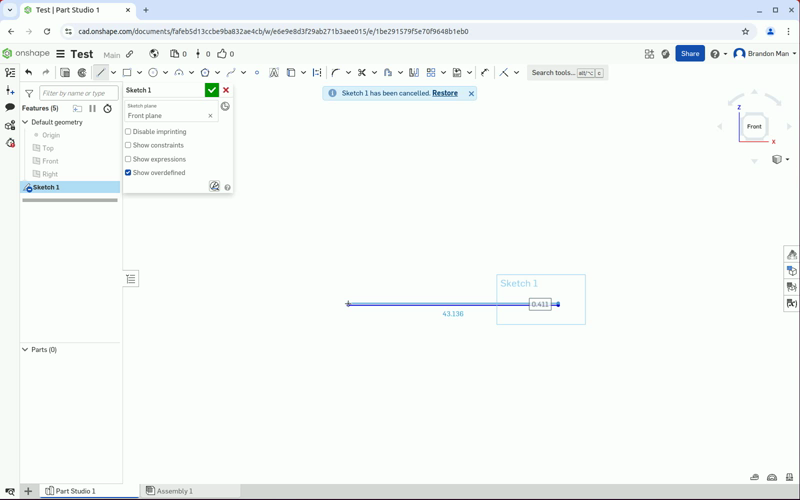
scroll(6)
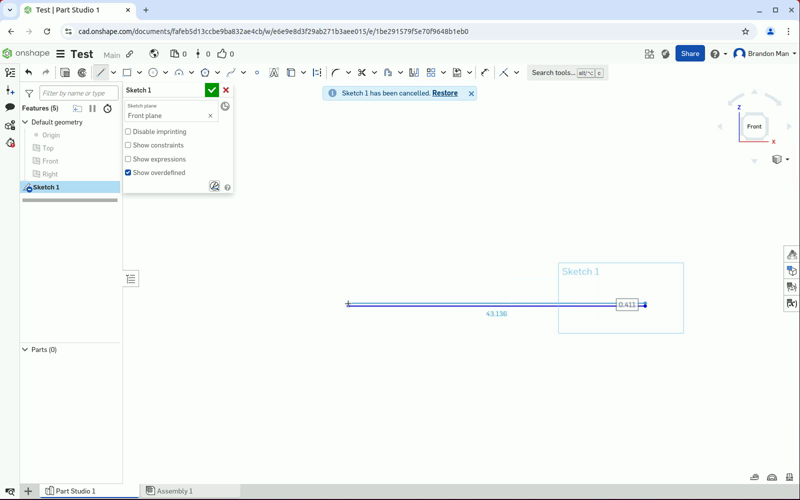
scroll(6)
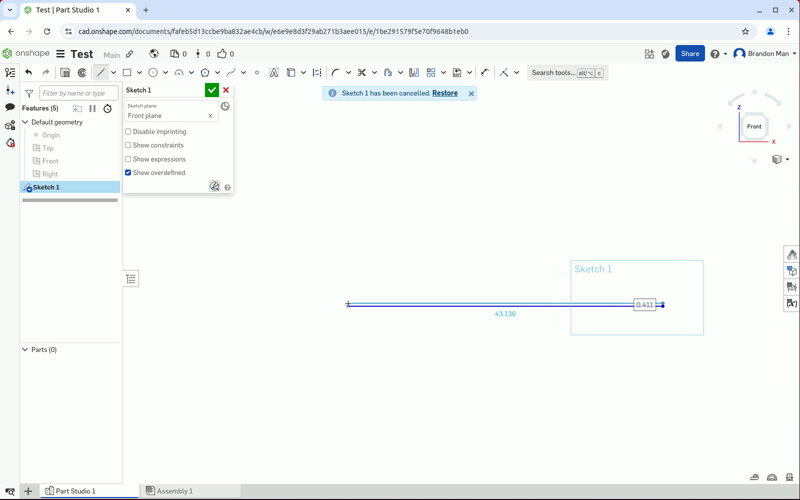
scroll(6)
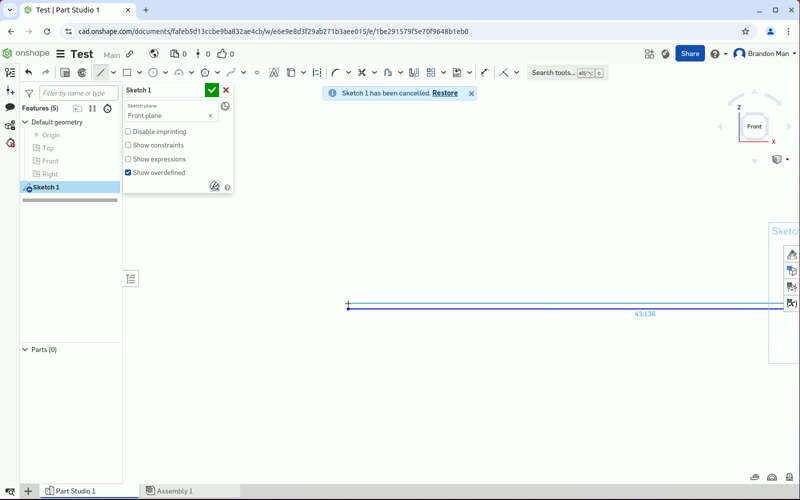
scroll(6)
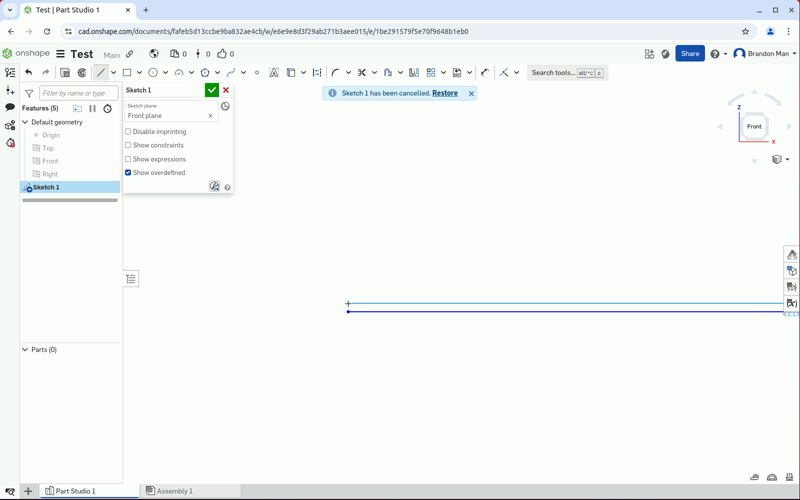
scroll(6)
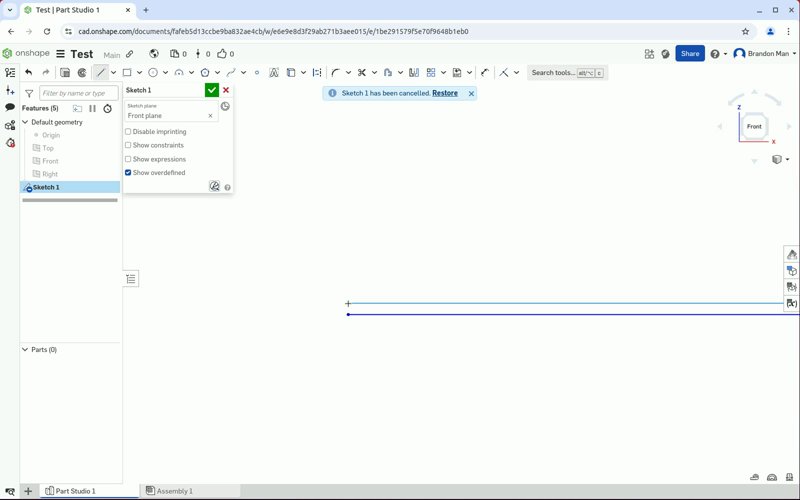
scroll(6)
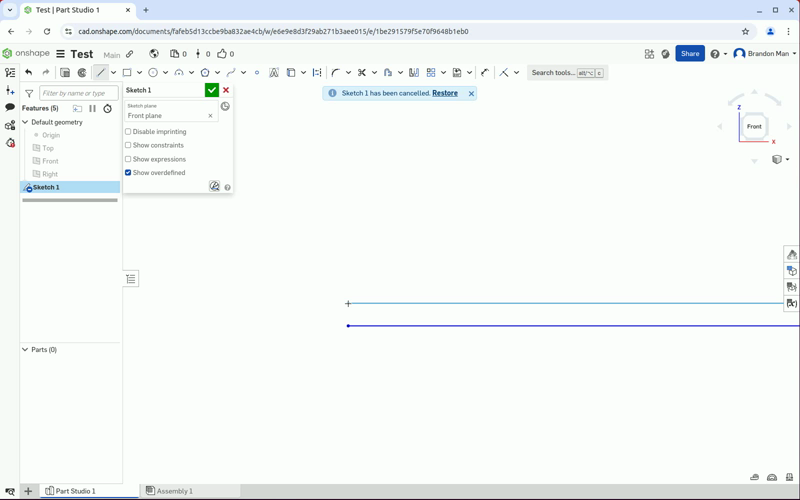
click(348, 303)
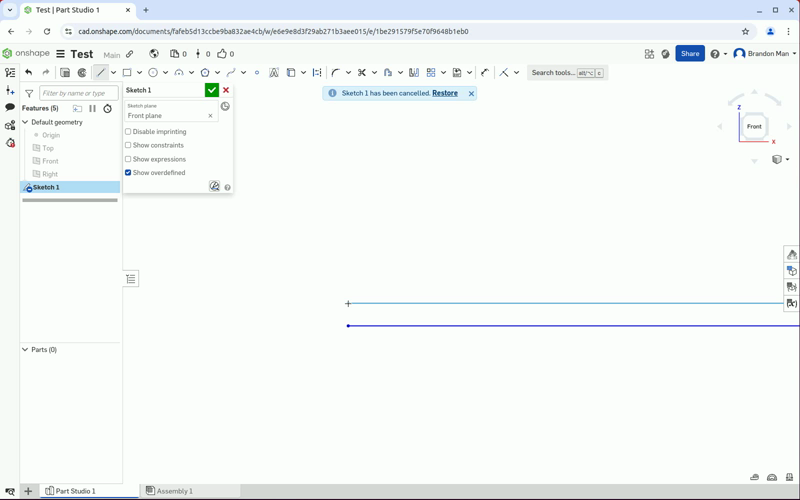
scroll(-6)
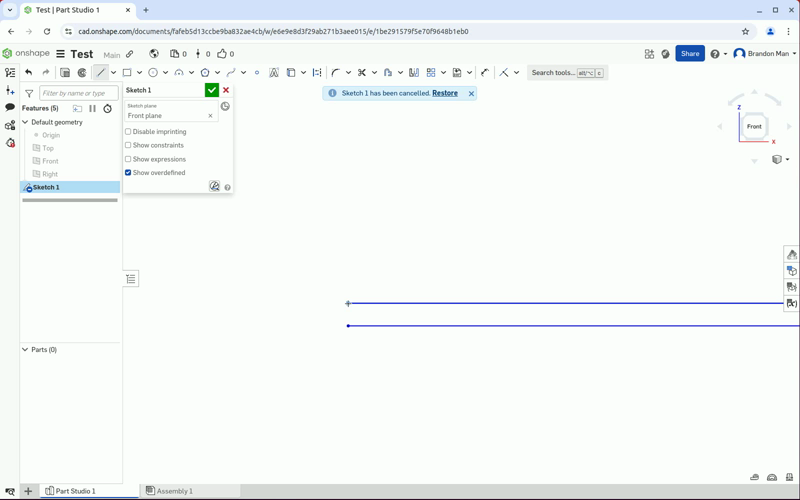
scroll(-6)
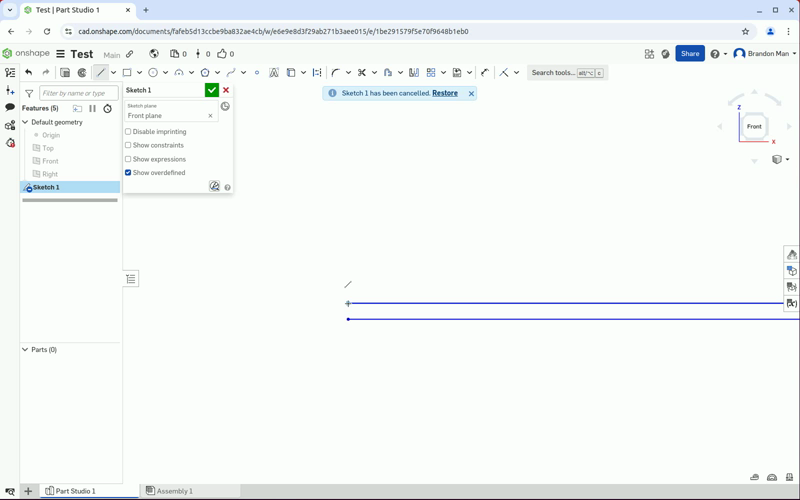
scroll(-6)
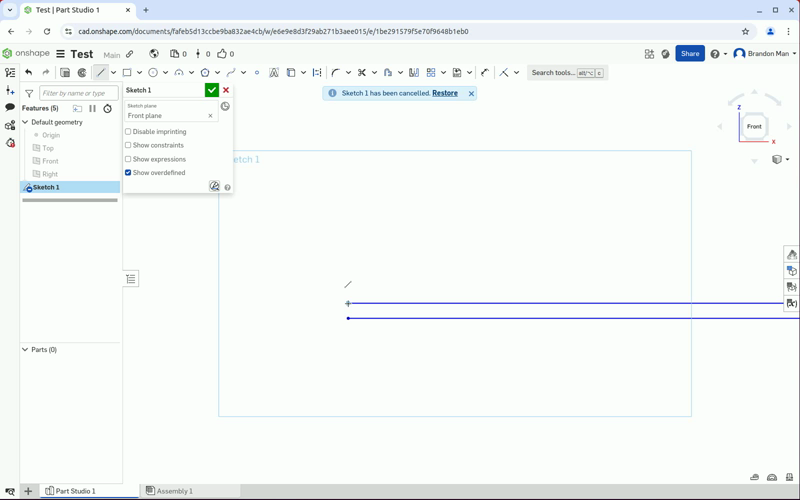
scroll(-6)
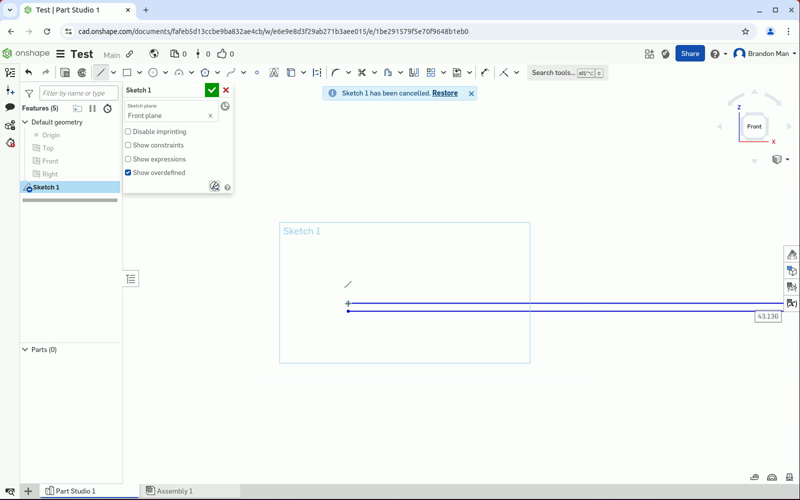
scroll(-6)
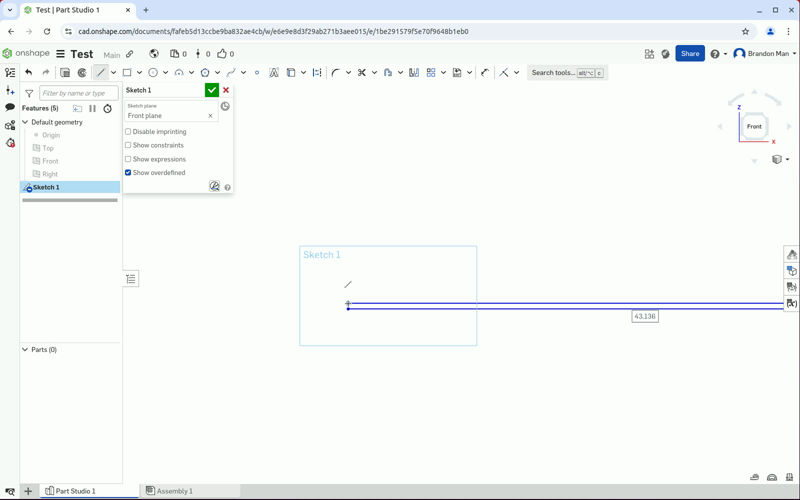
scroll(-6)
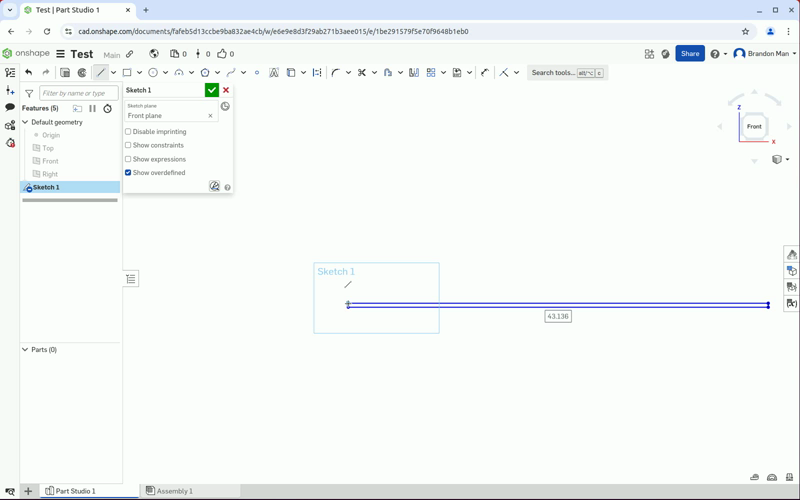
scroll(-6)
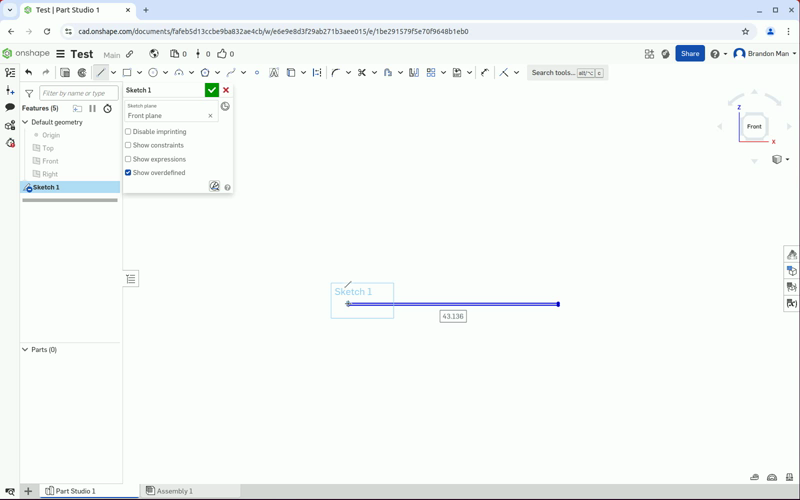
key_up(shift)
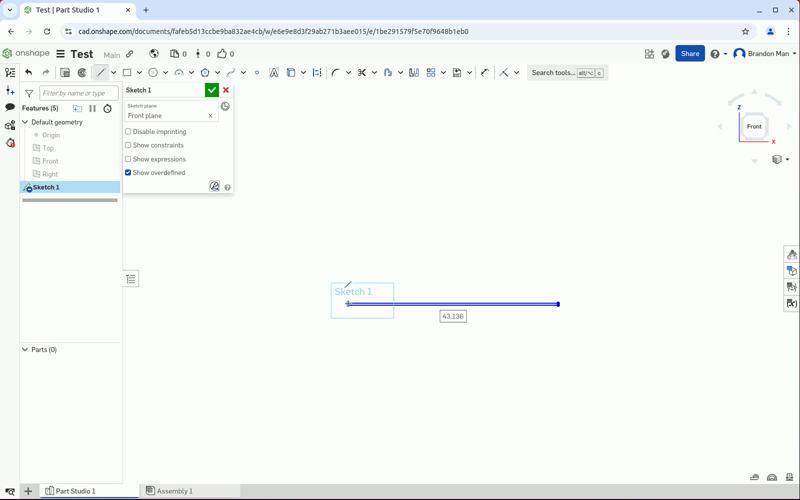
mouse_move(378, 303)
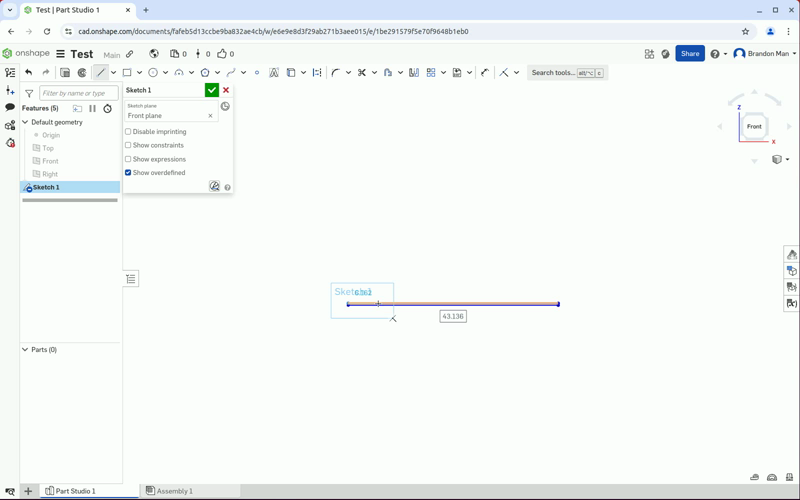
key_down(shift)
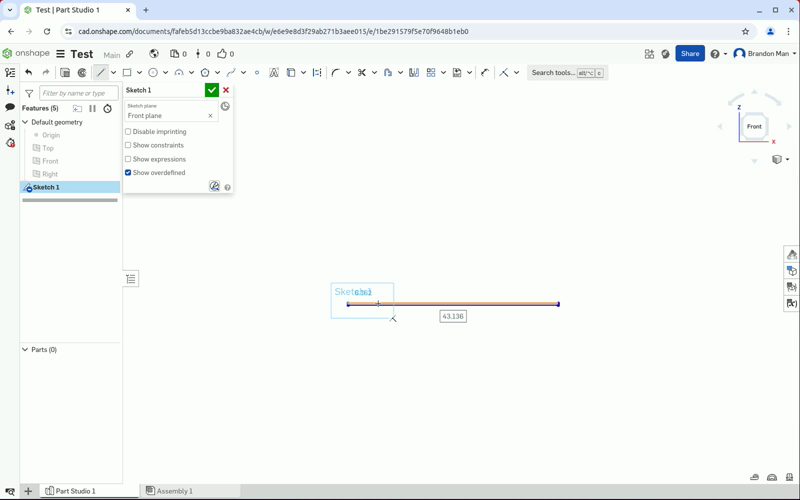
mouse_move(348, 305)
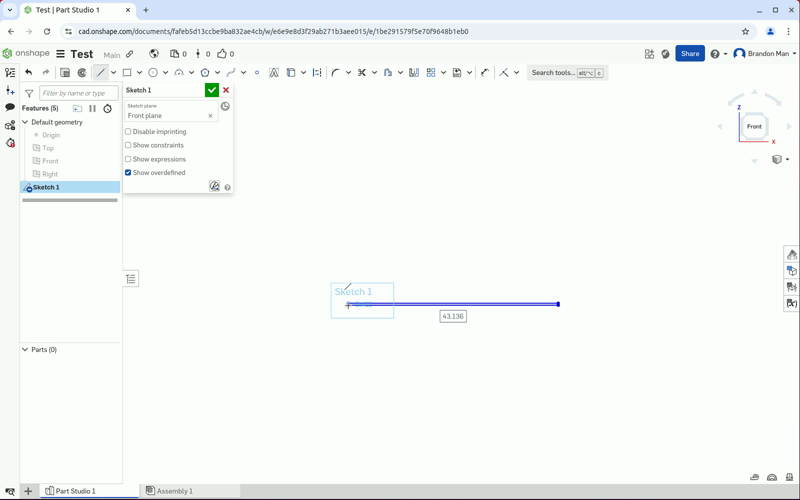
scroll(6)
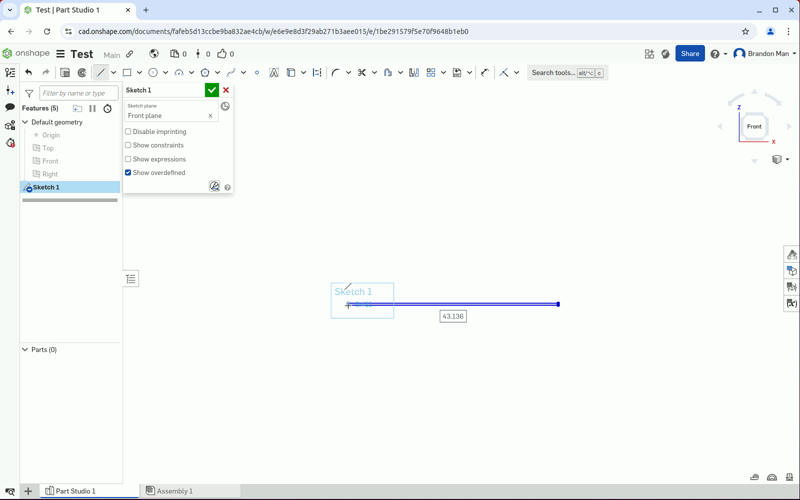
scroll(6)
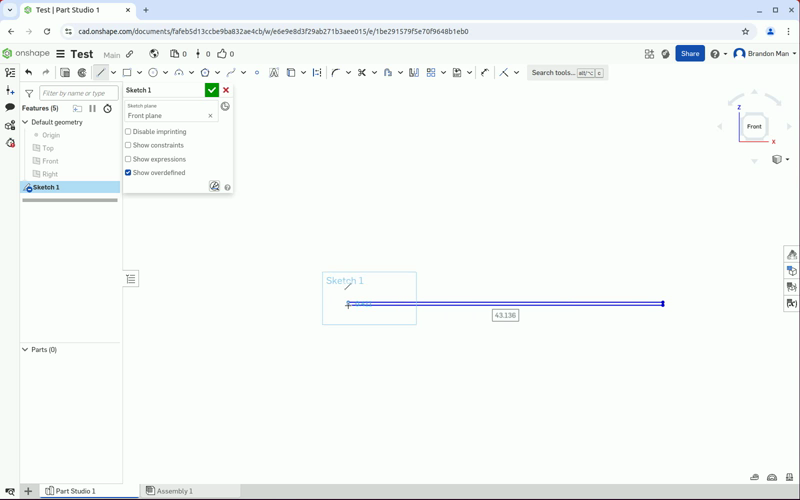
scroll(6)
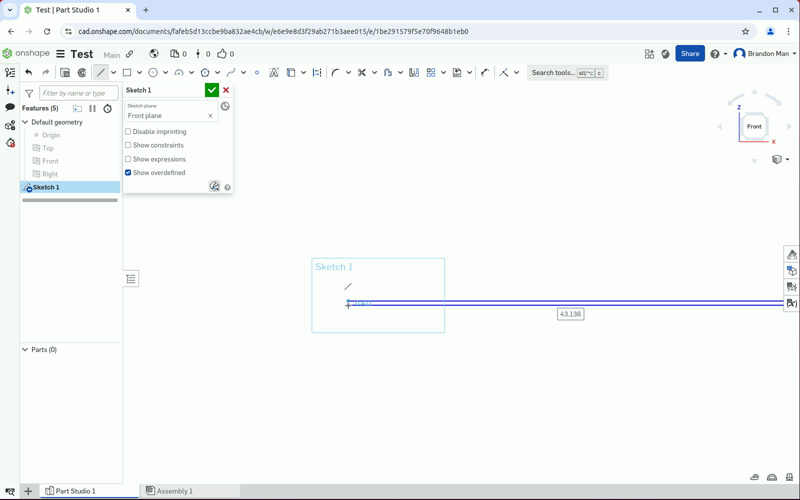
scroll(6)
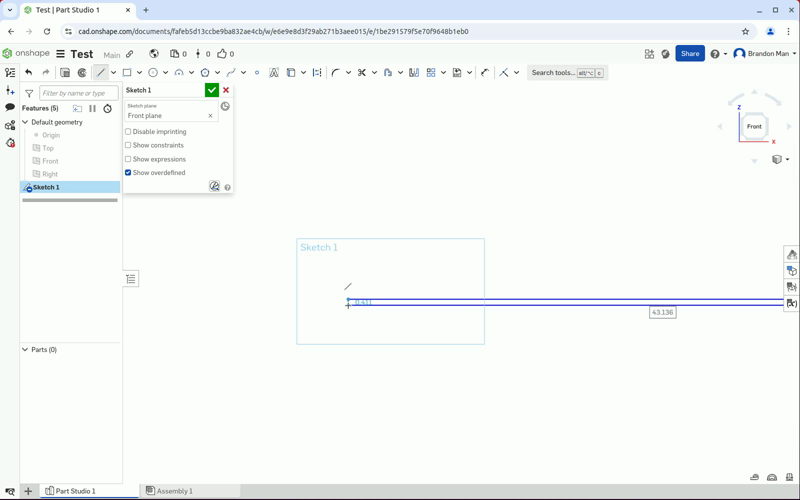
scroll(6)
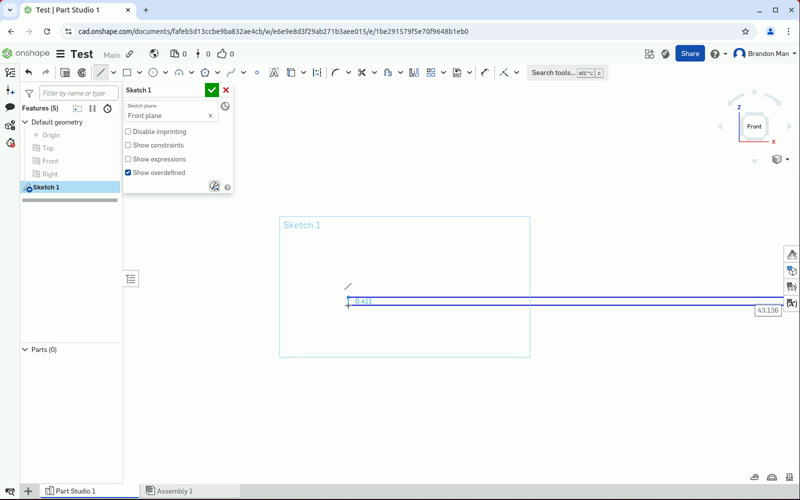
scroll(6)
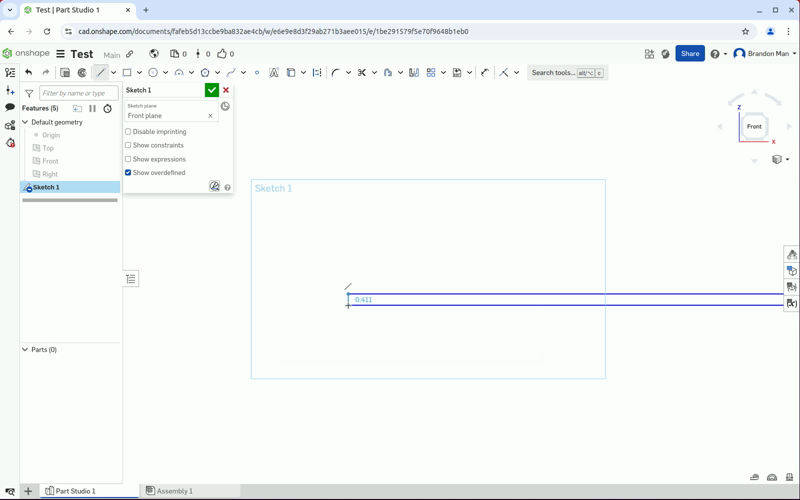
scroll(6)
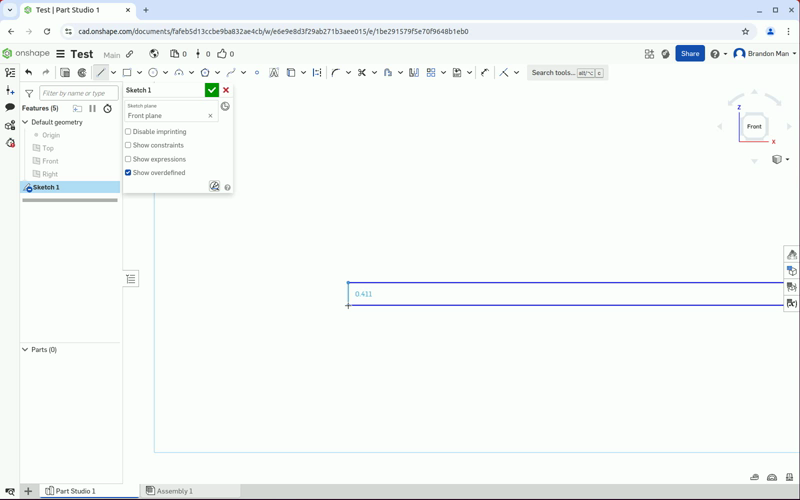
key_up(shift)
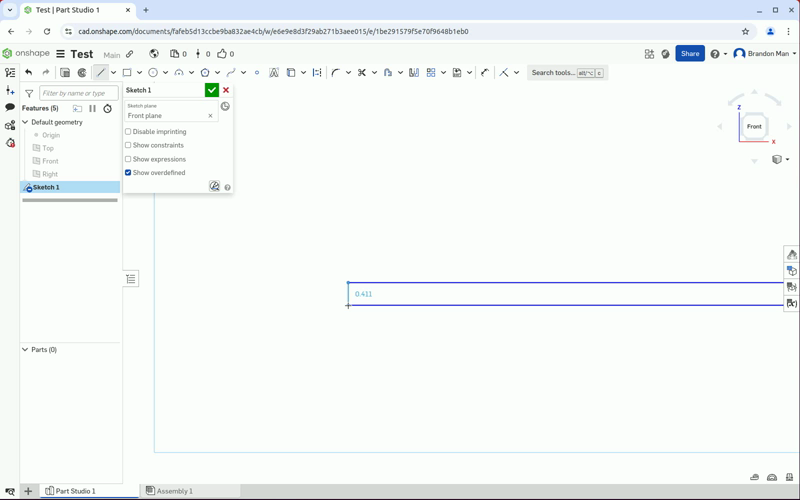
click(348, 305)
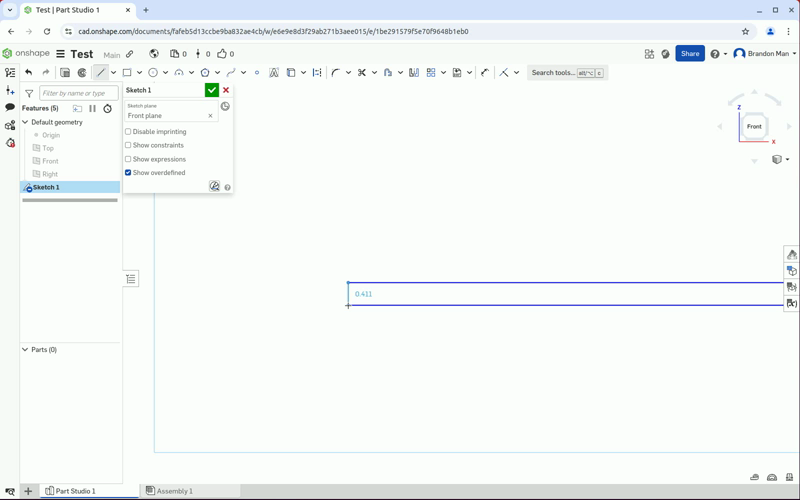
scroll(-6)
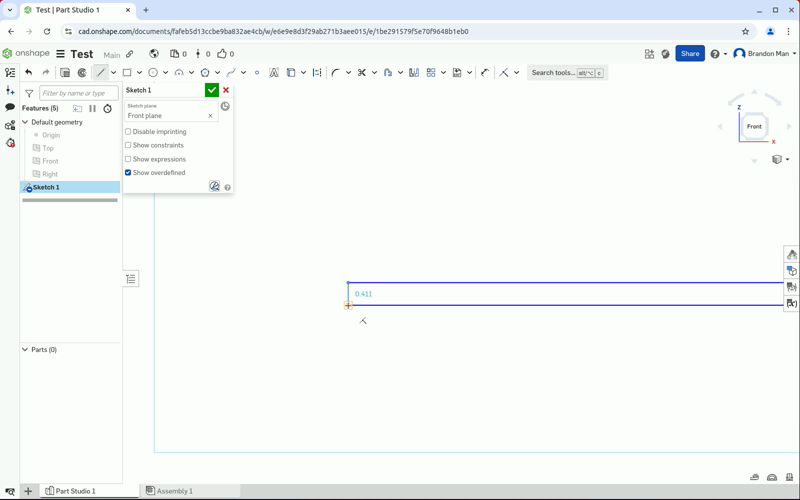
scroll(-6)
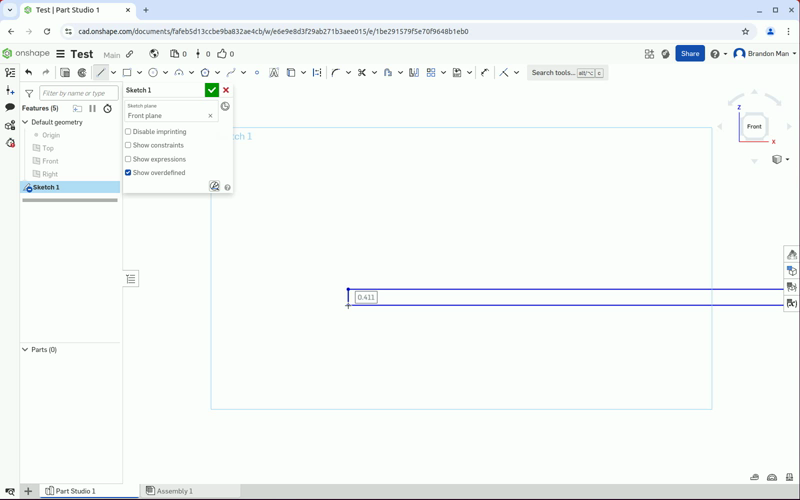
scroll(-6)
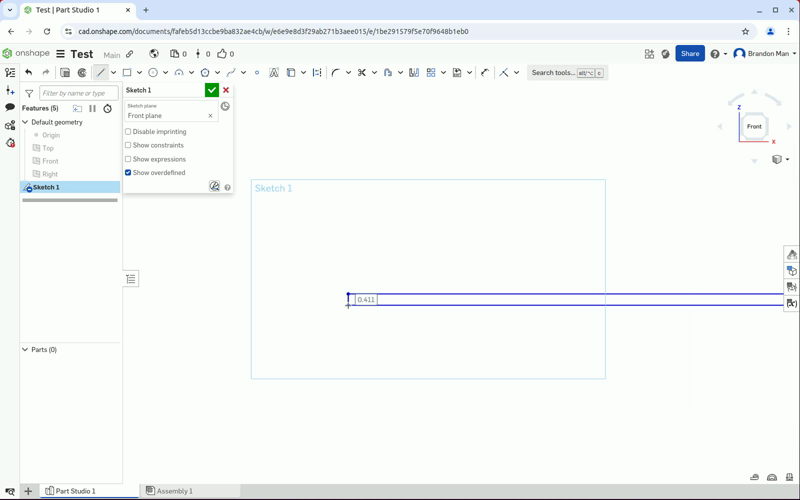
scroll(-6)
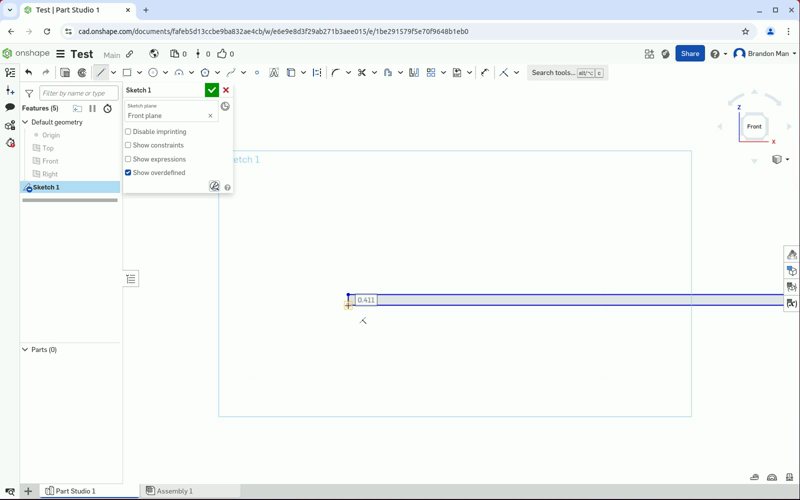
scroll(-6)
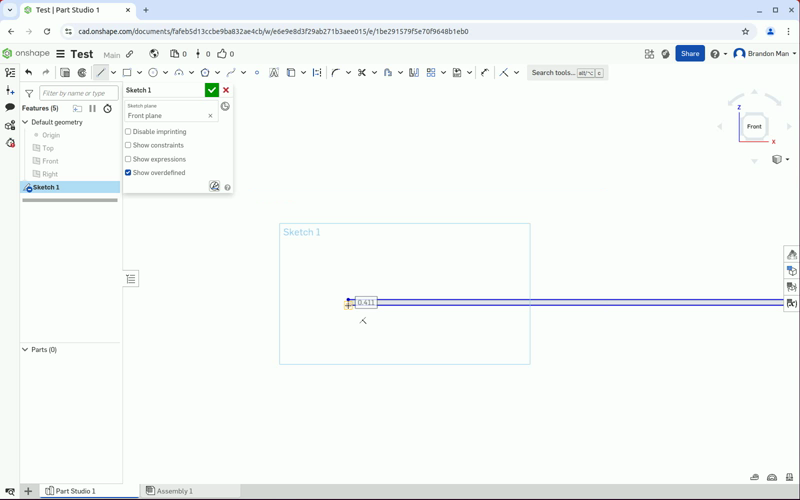
scroll(-6)
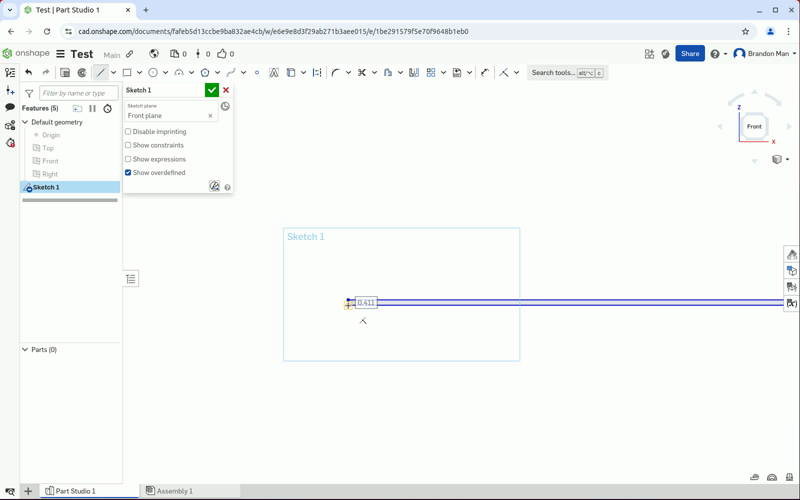
scroll(-6)
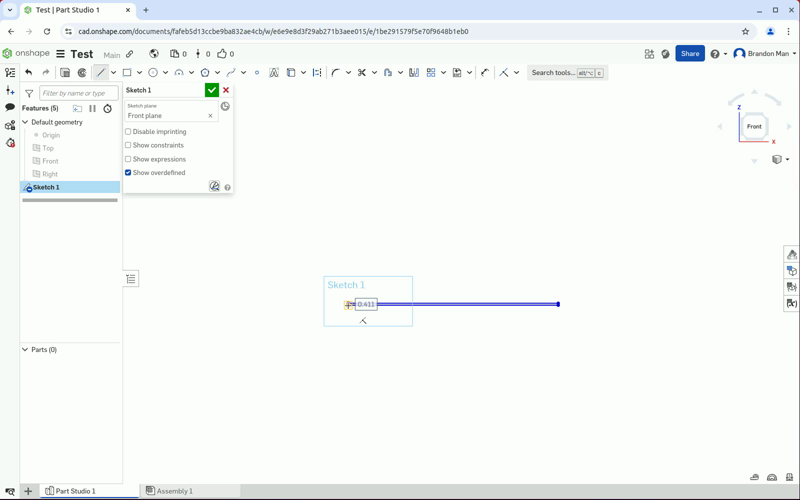
key(esc)
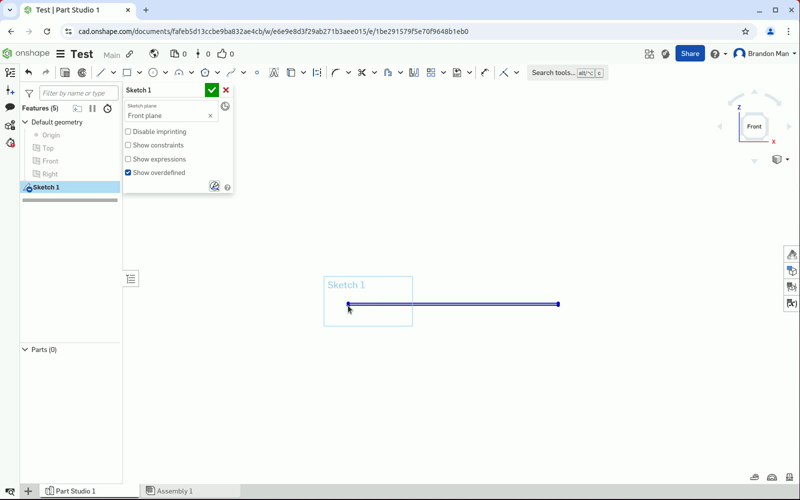
mouse_move(349, 304)
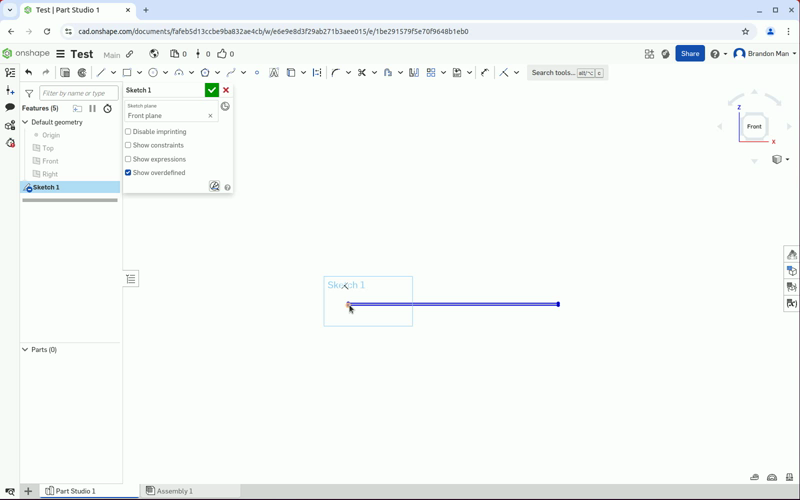
scroll(6)
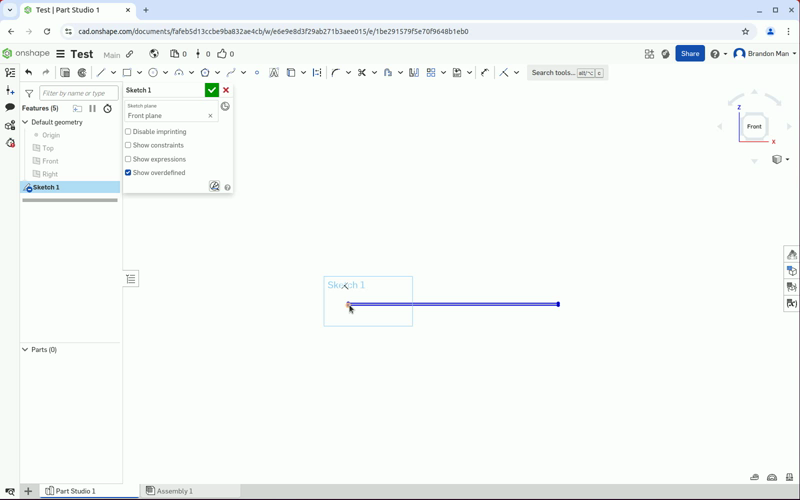
scroll(6)
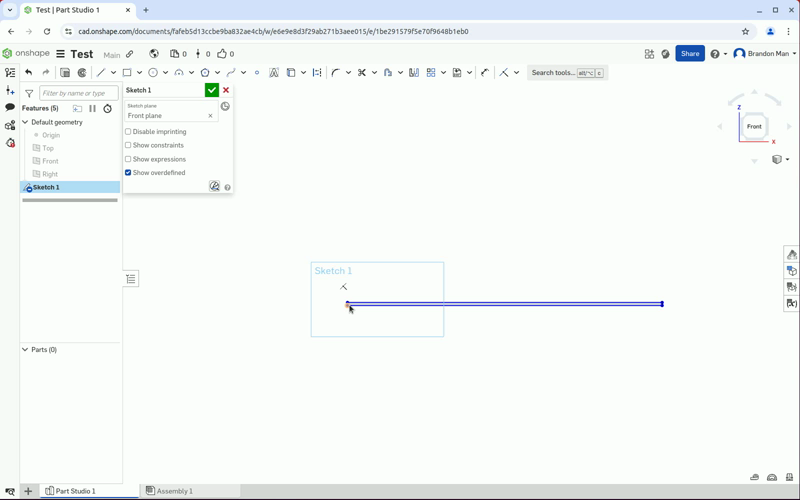
scroll(6)
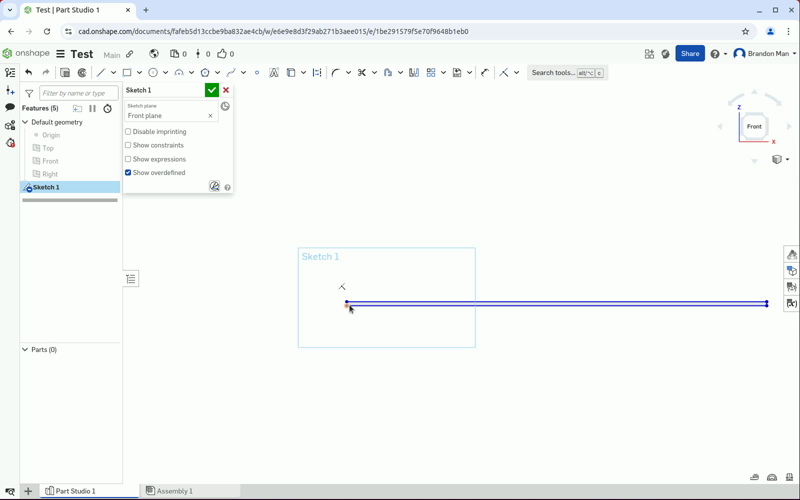
scroll(6)
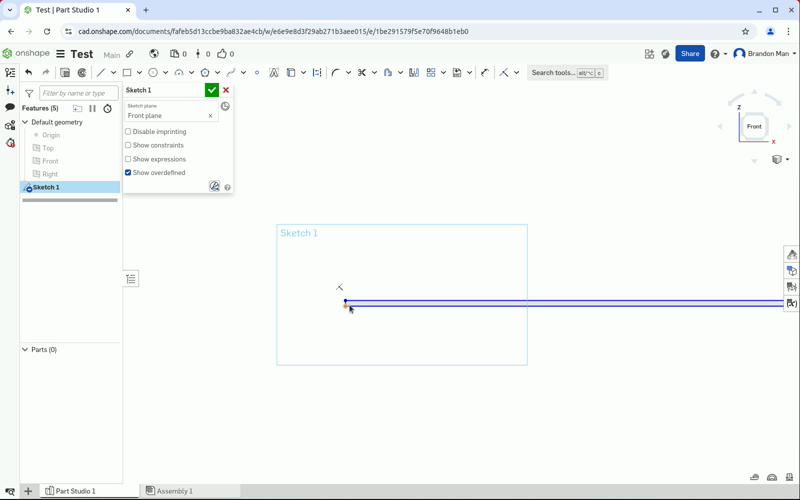
scroll(6)
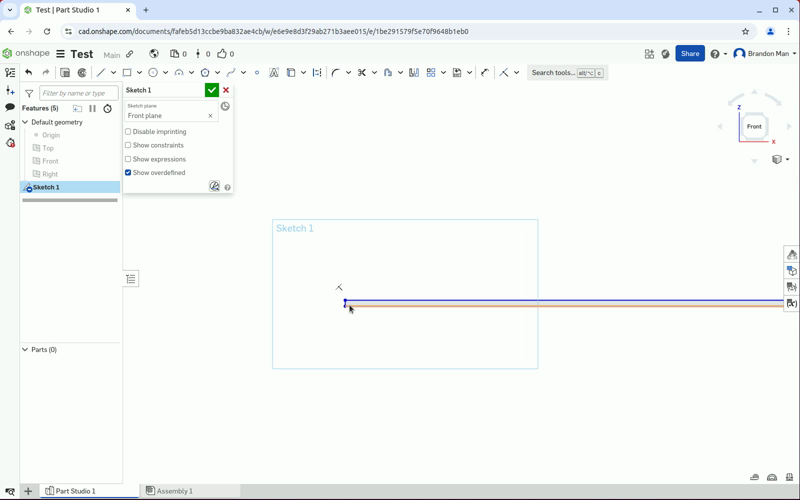
scroll(6)
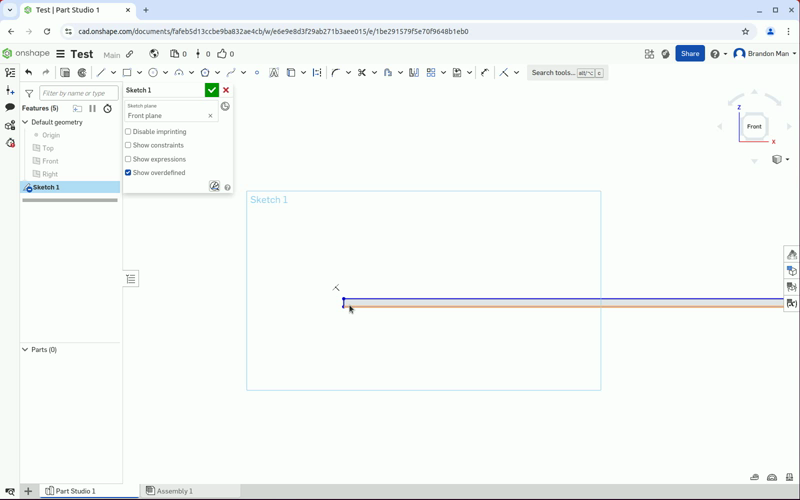
scroll(6)
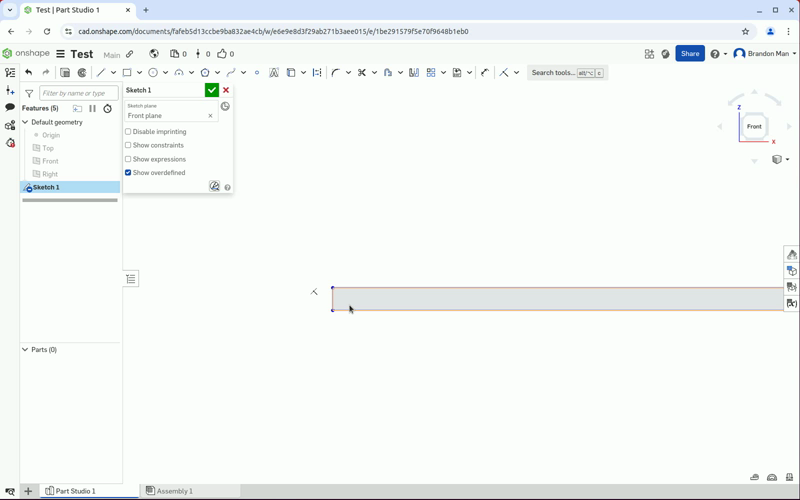
click(349, 304)
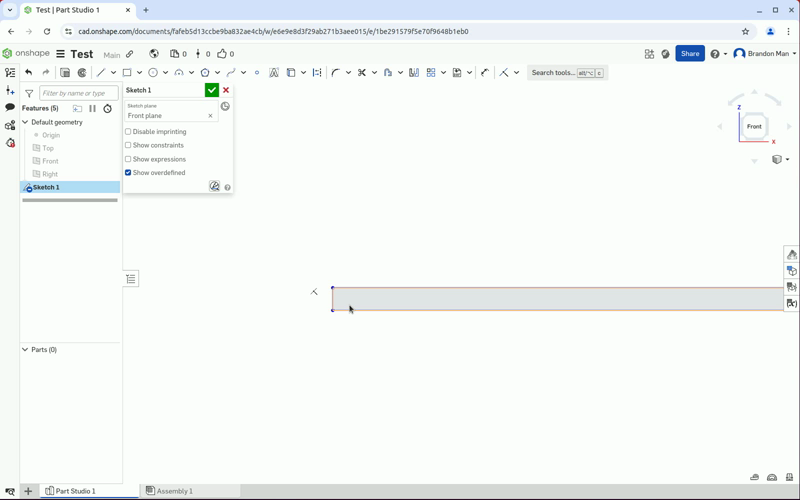
scroll(-6)
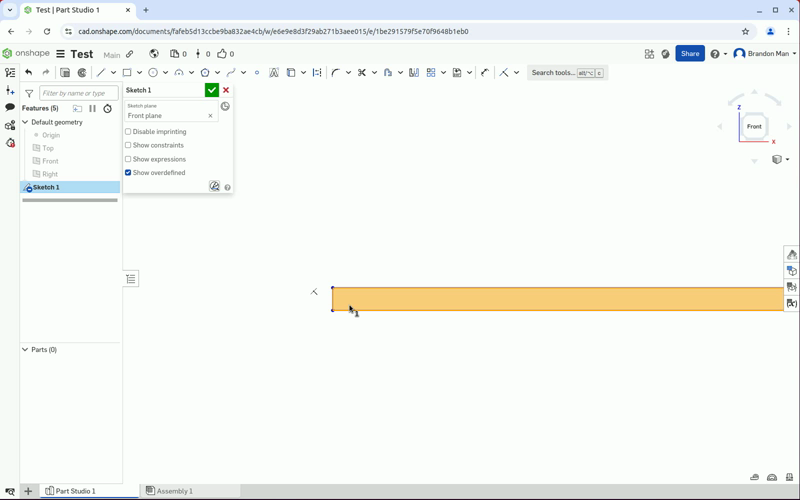
scroll(-6)
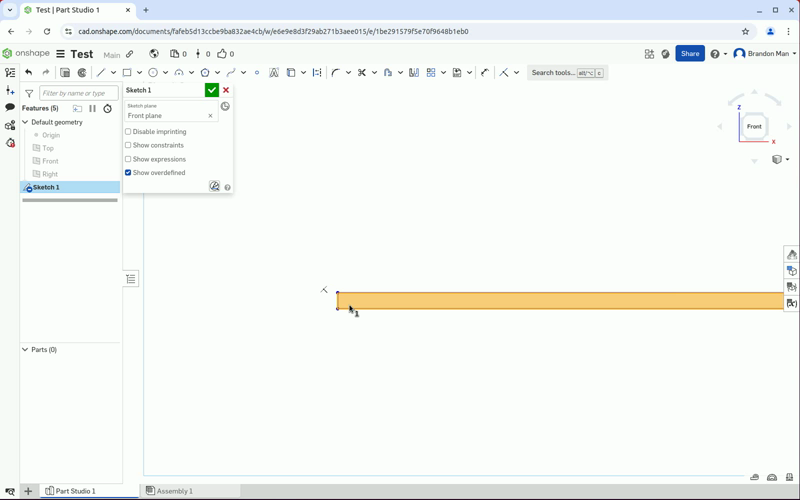
scroll(-6)
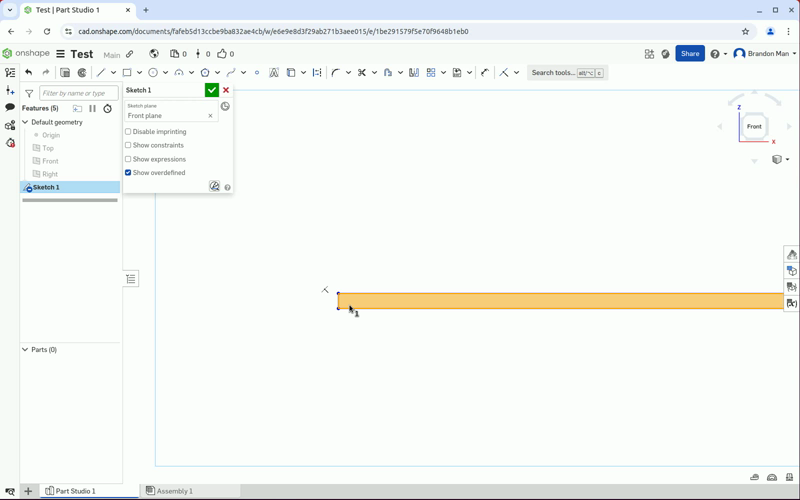
scroll(-6)
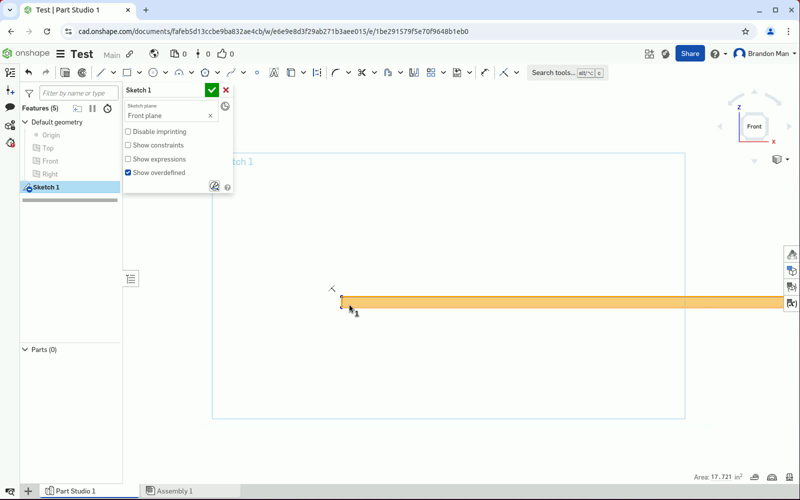
scroll(-6)
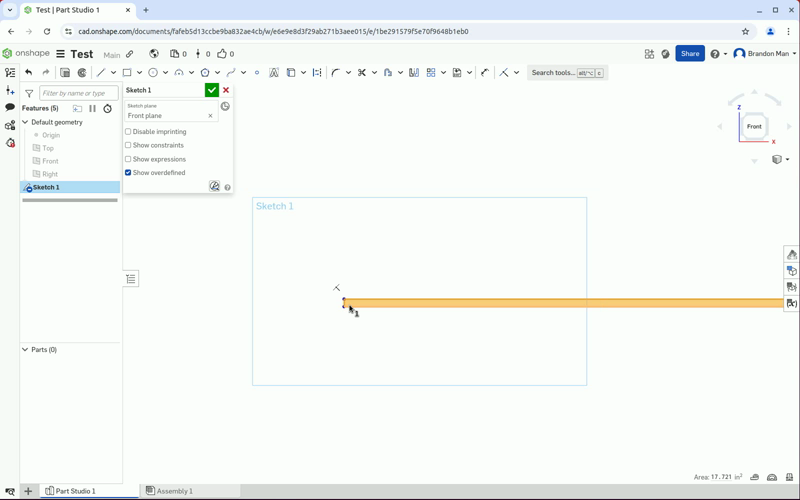
scroll(-6)
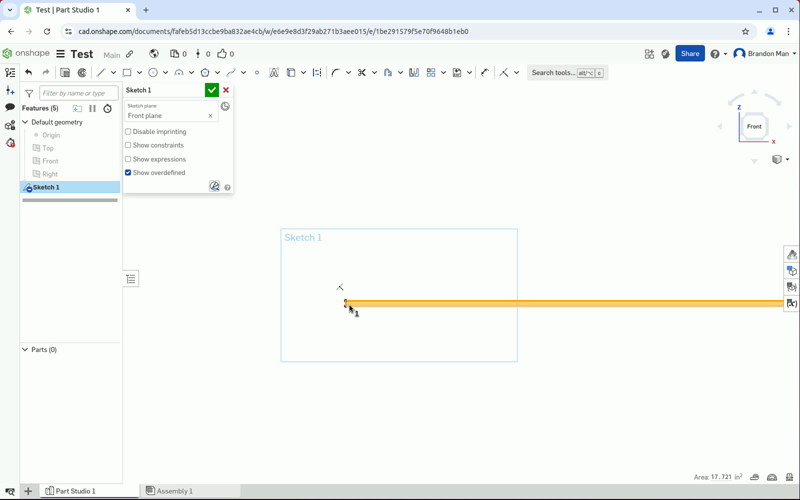
scroll(-6)
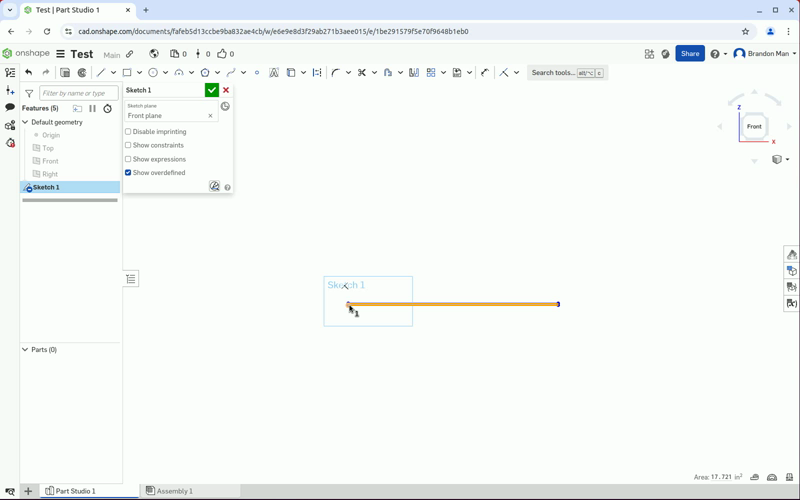
mouse_move(73, 352)
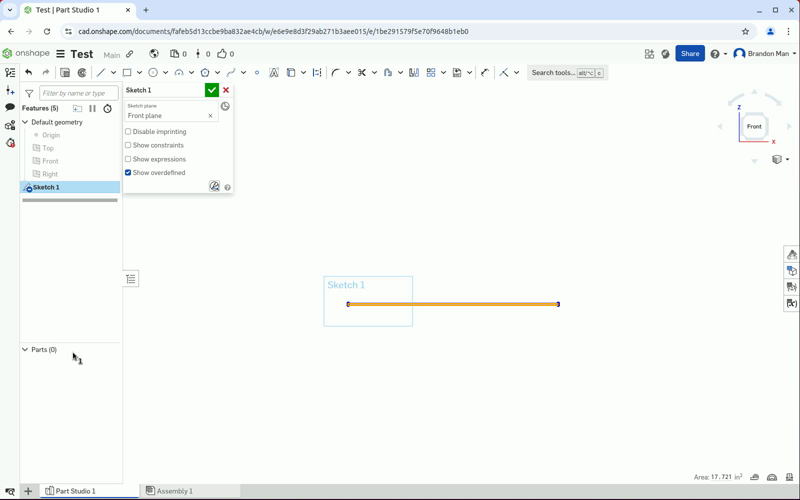
key(shift+y)
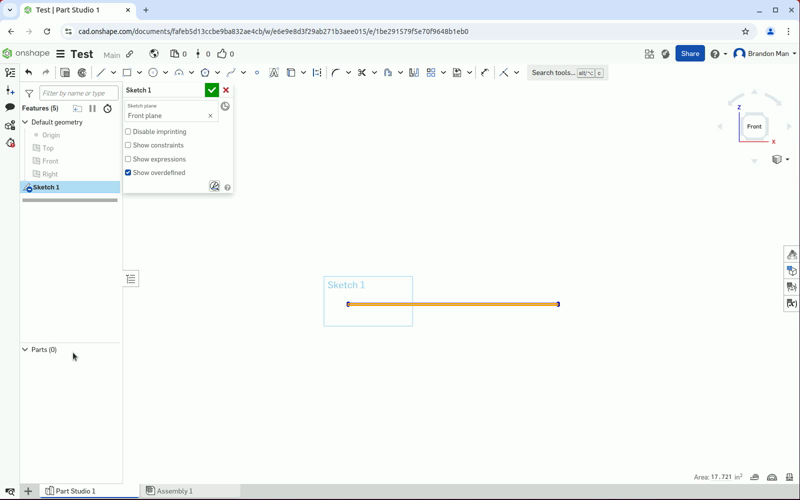
key(shift+e)
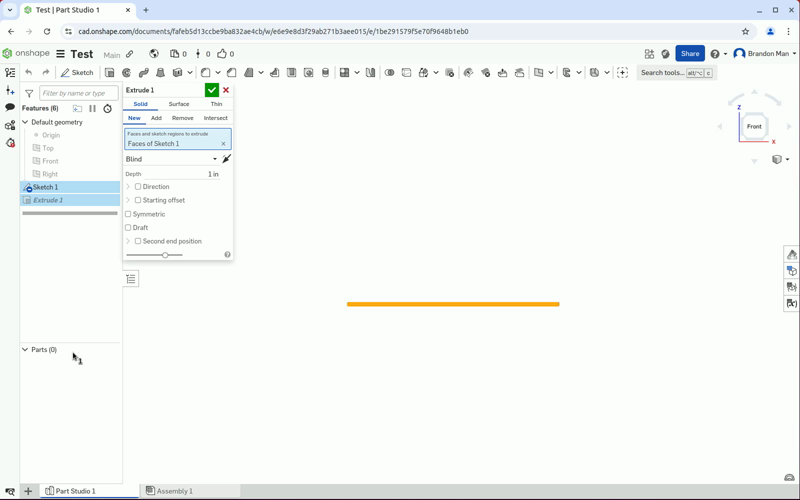
mouse_move(143, 106)
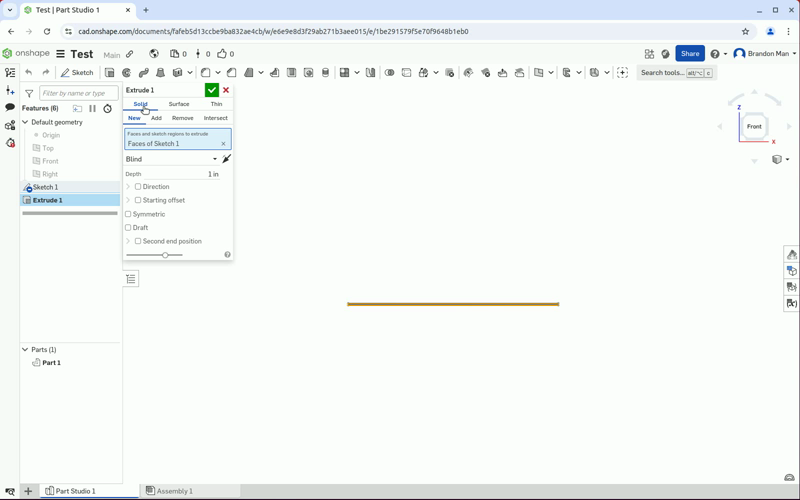
click(143, 106)
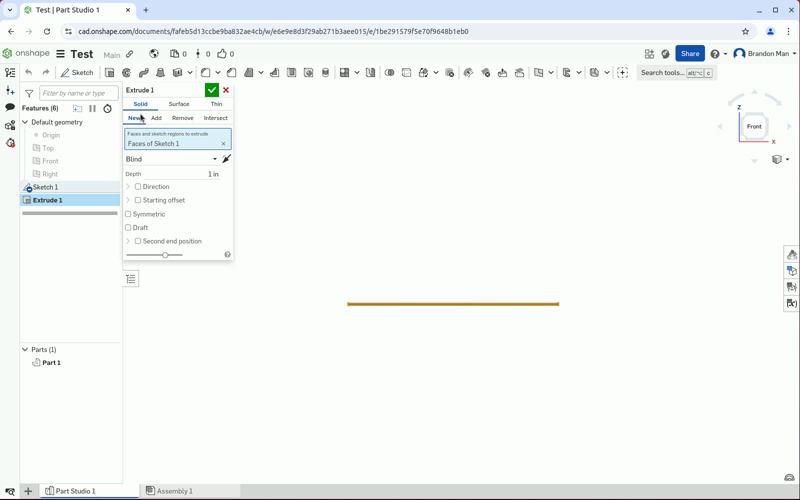
mouse_move(137, 120)
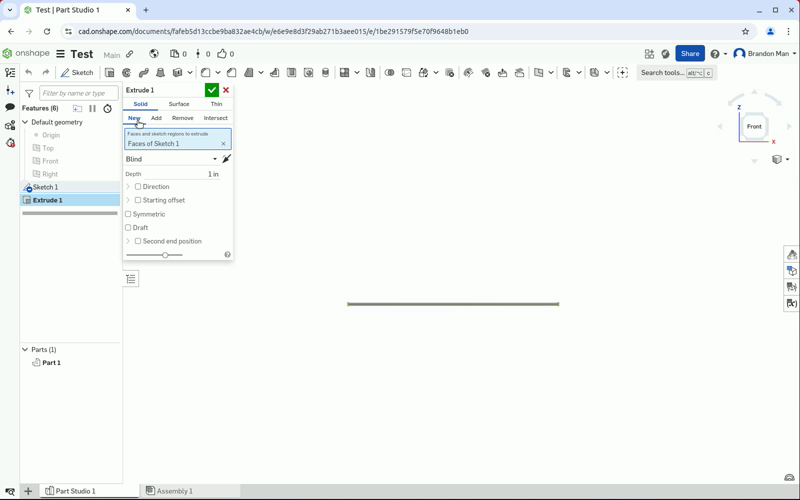
click(137, 120)
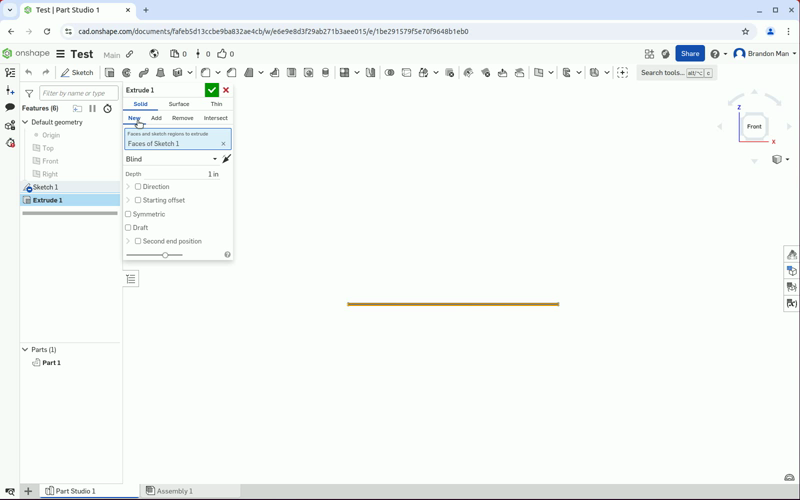
key(tab, 4)
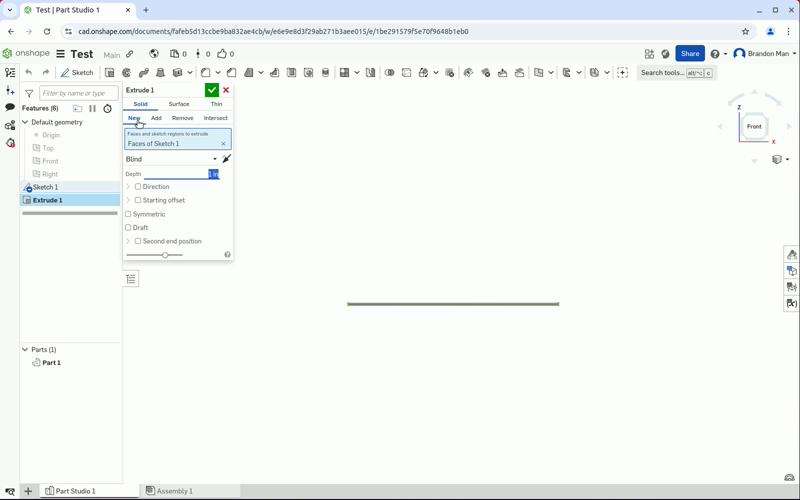
text(6.499)
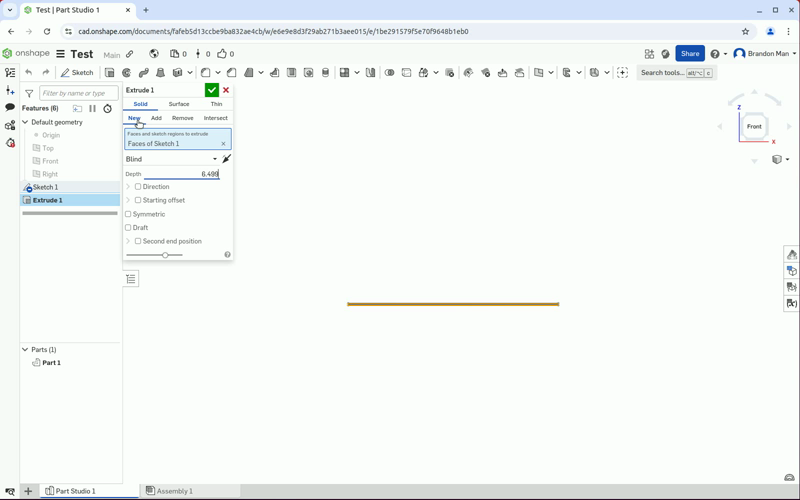
key(enter)
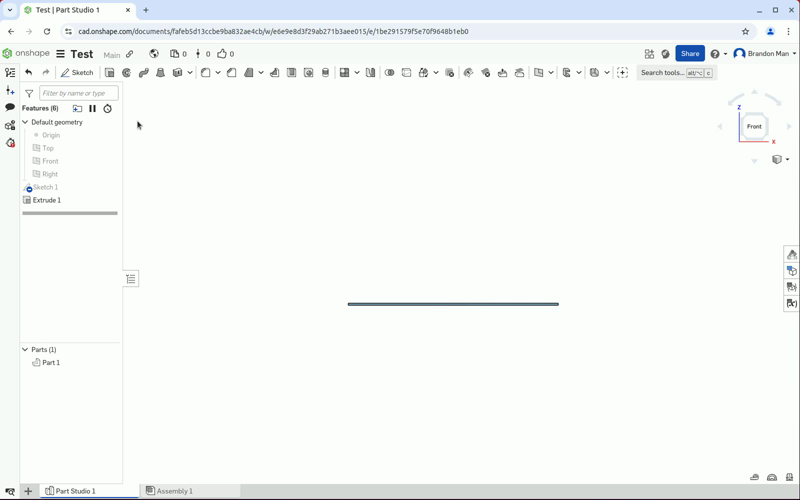
key(shift+h)
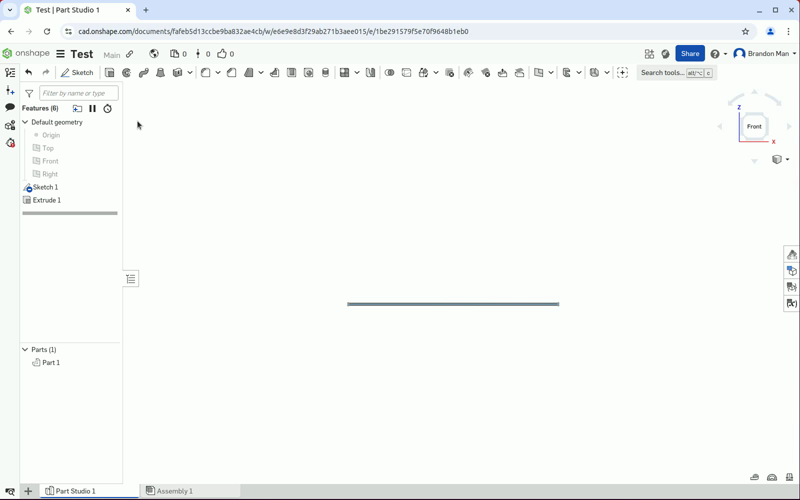
key(shift+h)
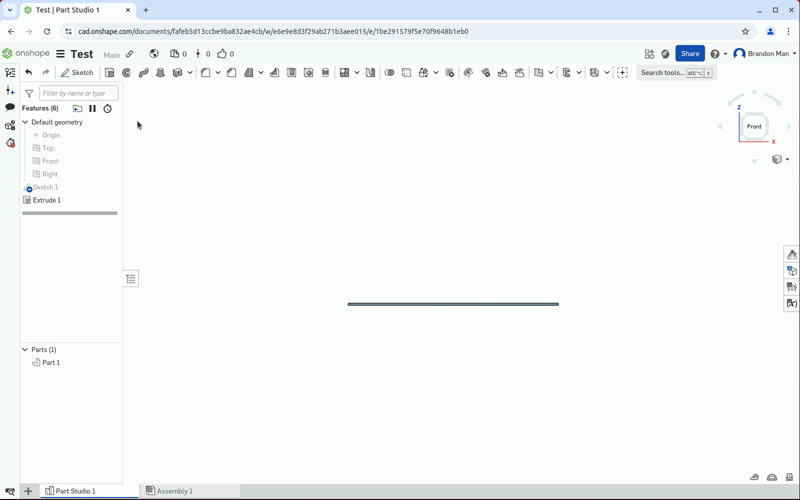
mouse_move(73, 189)
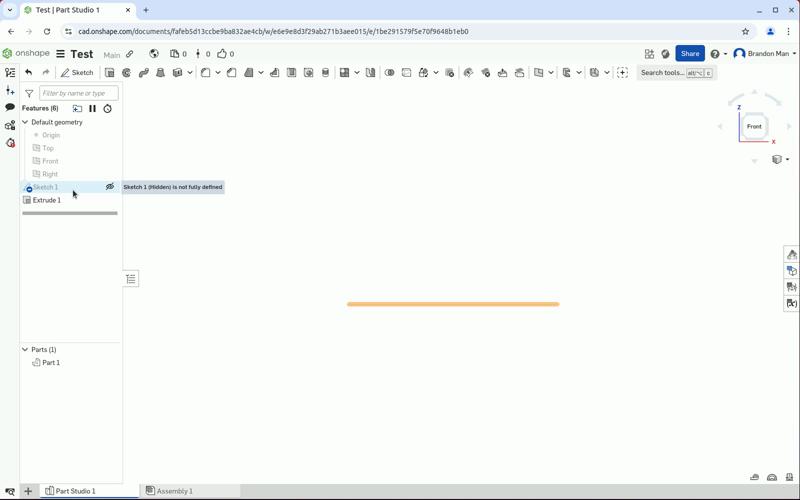
click(73, 189)
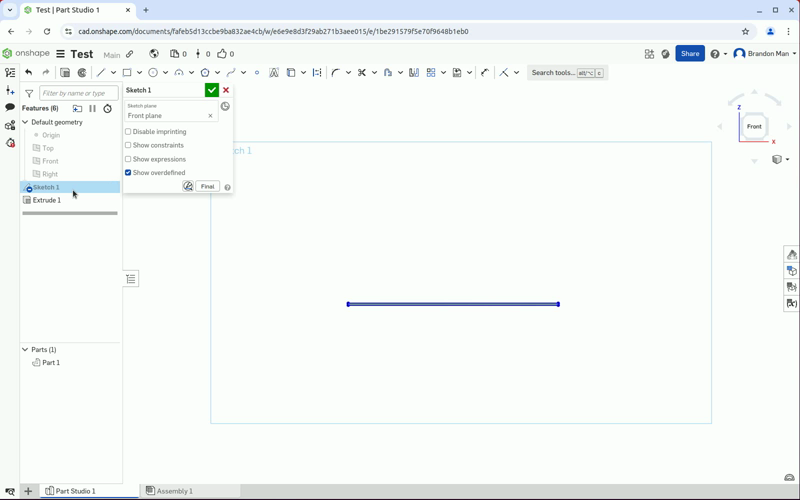
mouse_move(229, 92)
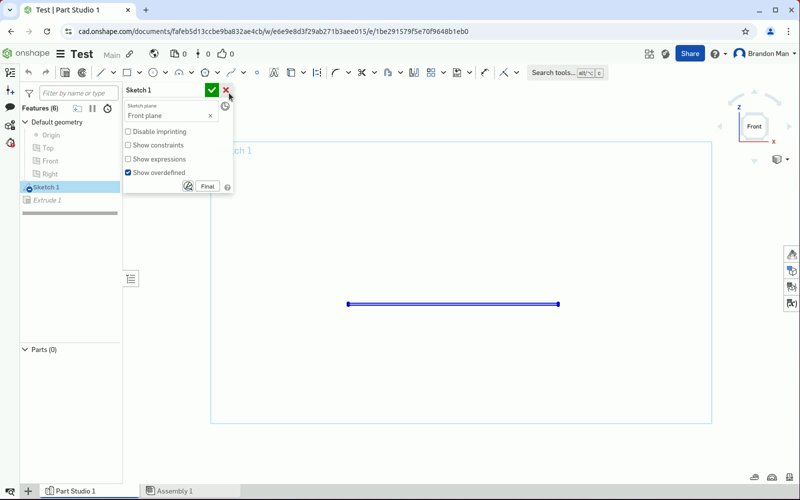
click(229, 92)
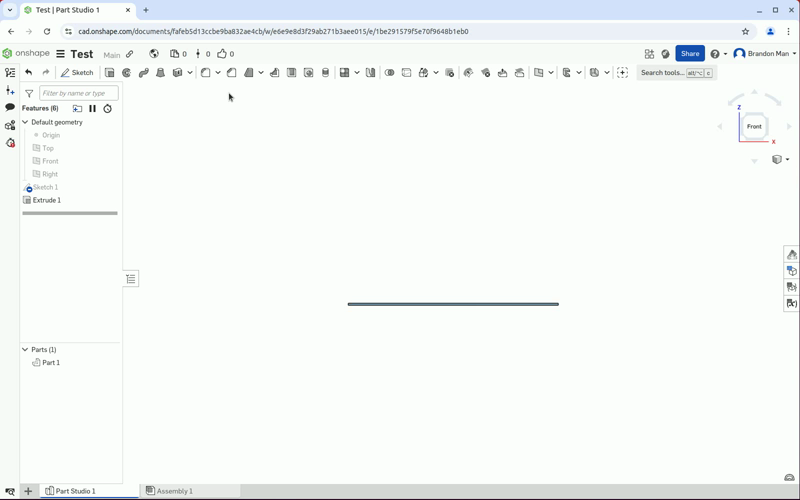
mouse_move(73, 352)
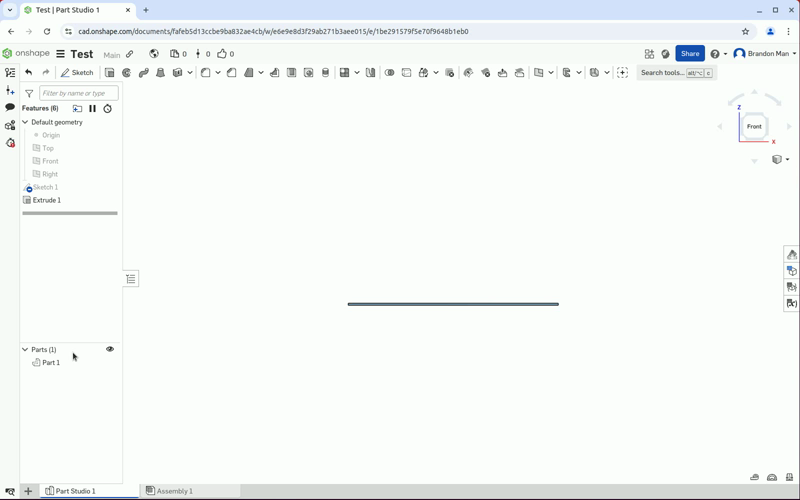
key(y)
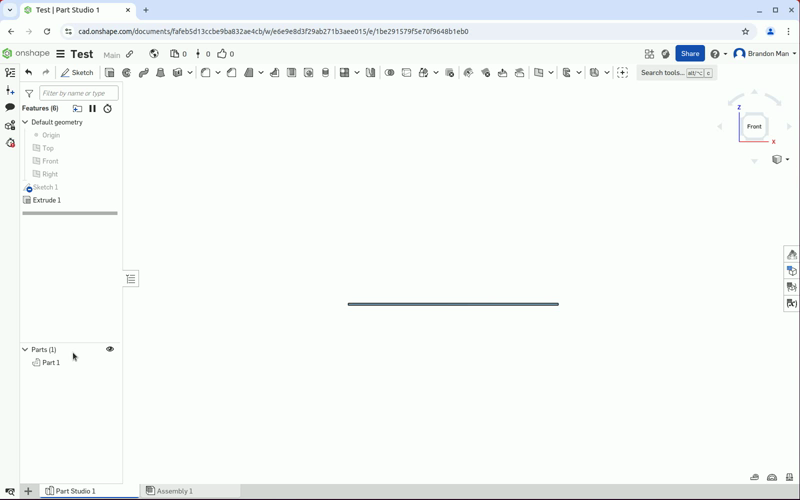
key(shift+p)
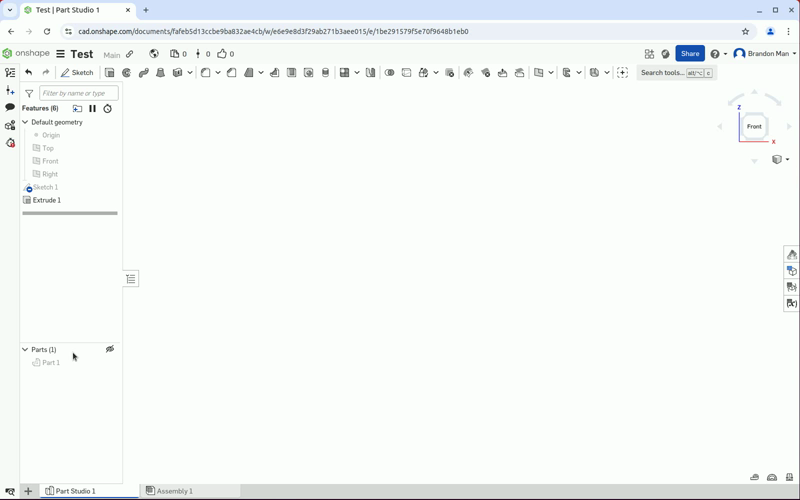
key(space)
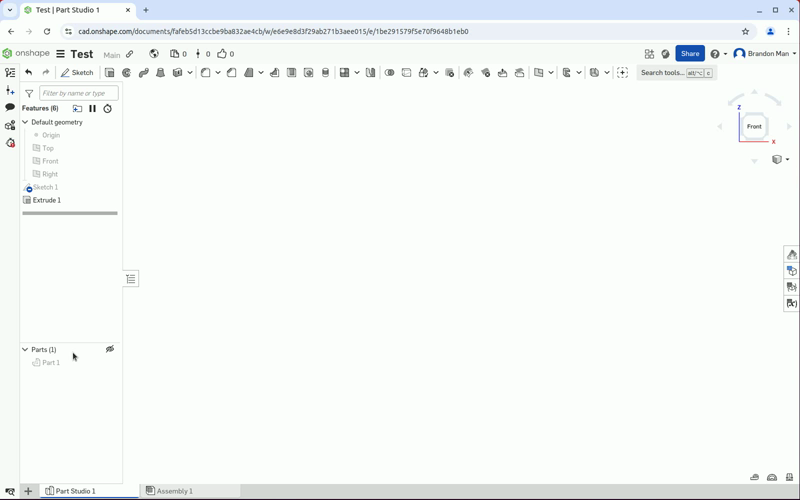
key_down(shift)
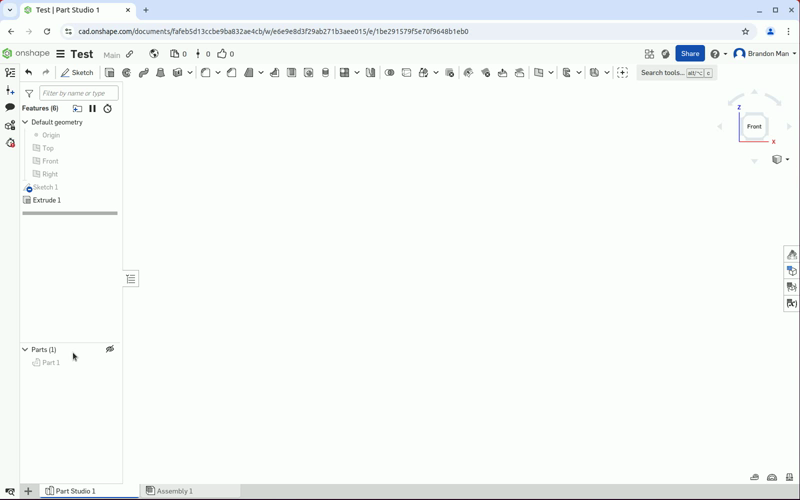
key(left)
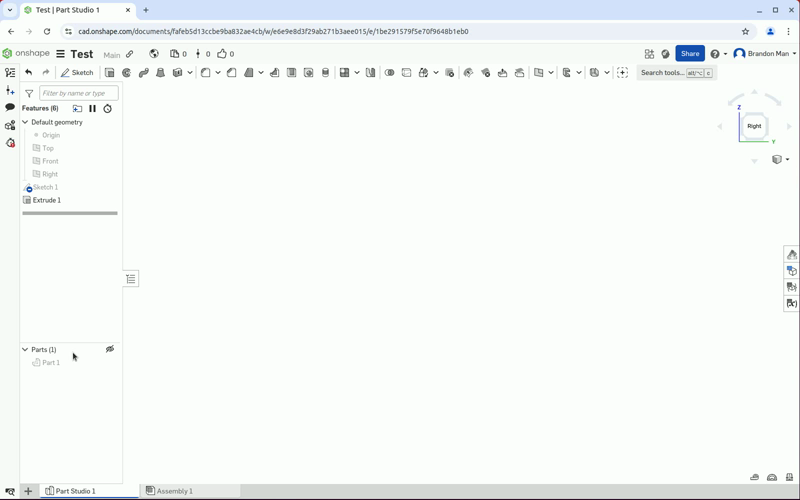
key_up(shift)
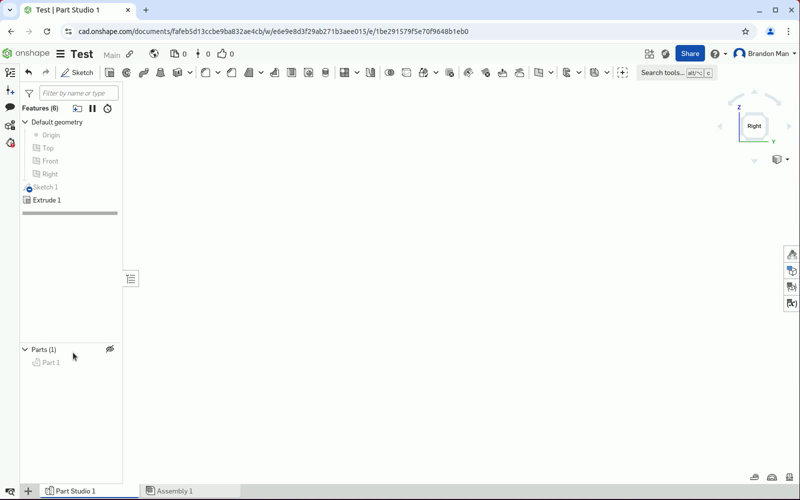
mouse_move(73, 352)
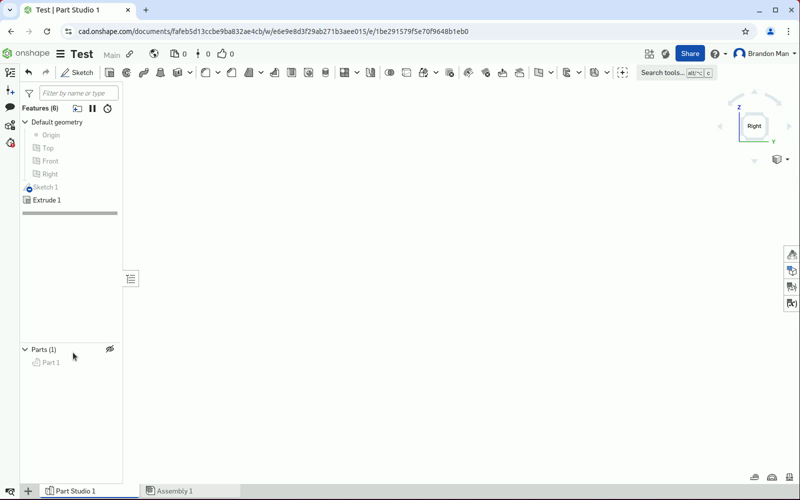
key(shift+y)
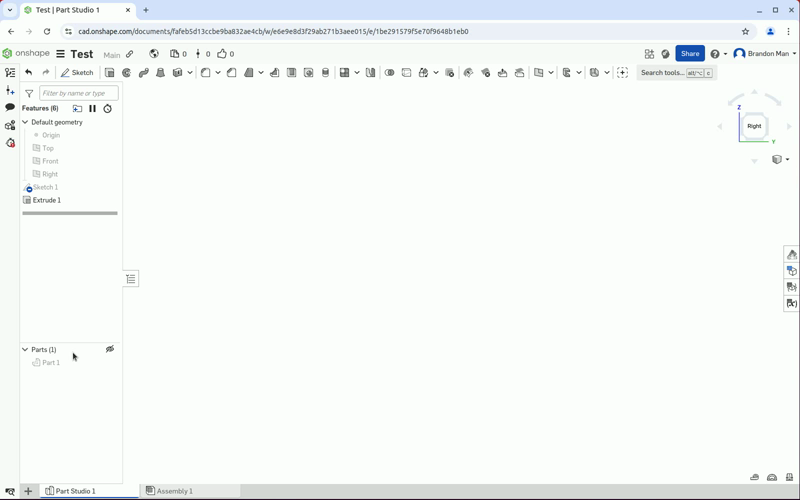
key(shift+s)
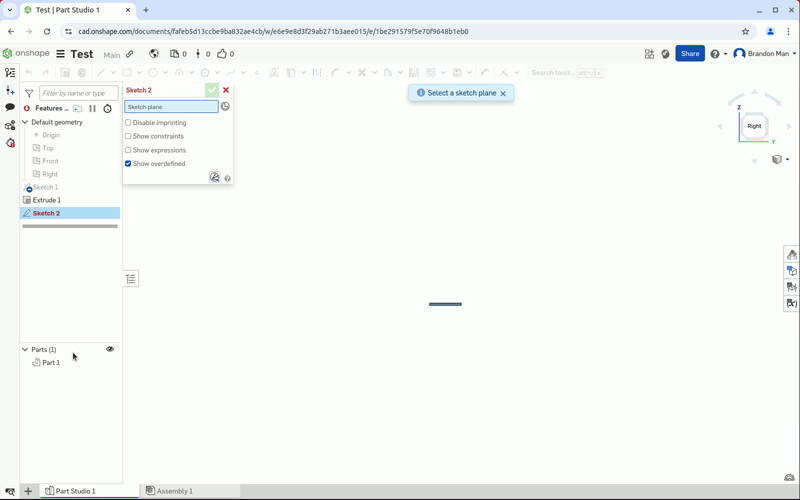
mouse_move(73, 176)
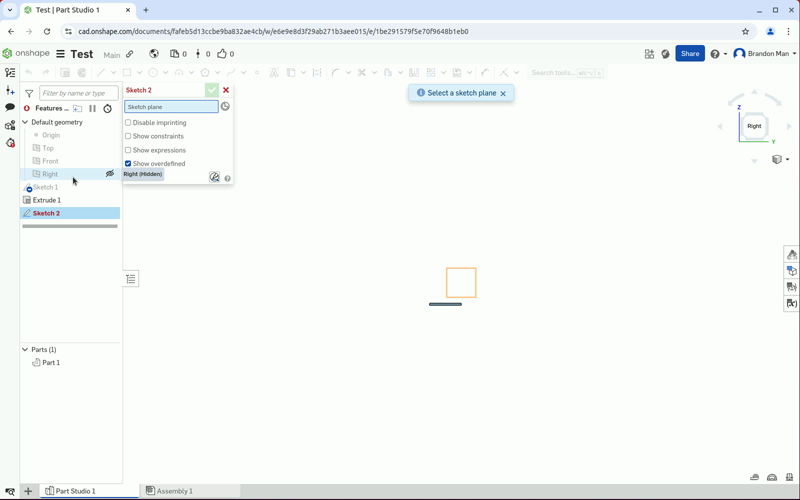
click(73, 176)
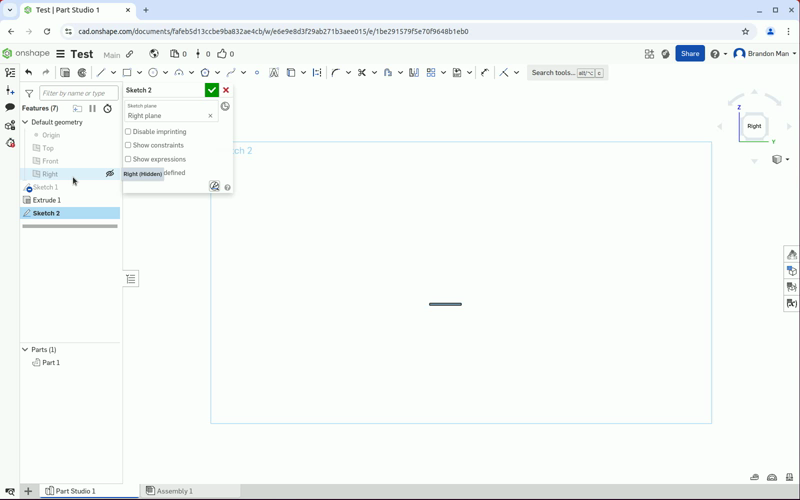
mouse_move(73, 352)
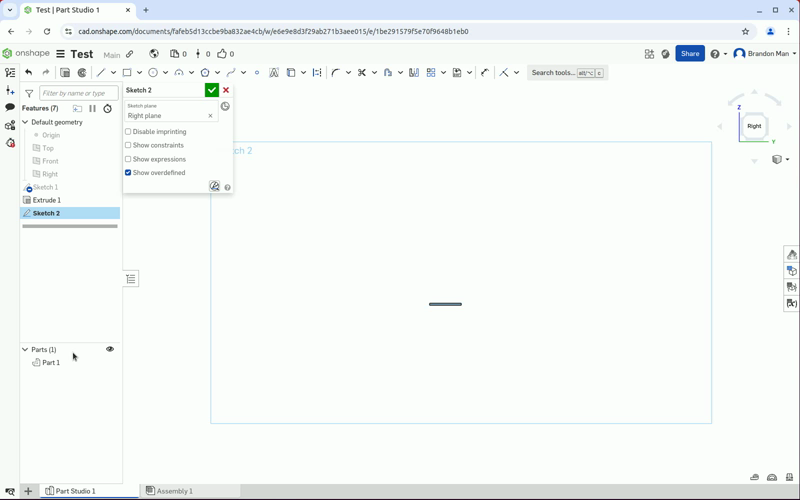
key(y)
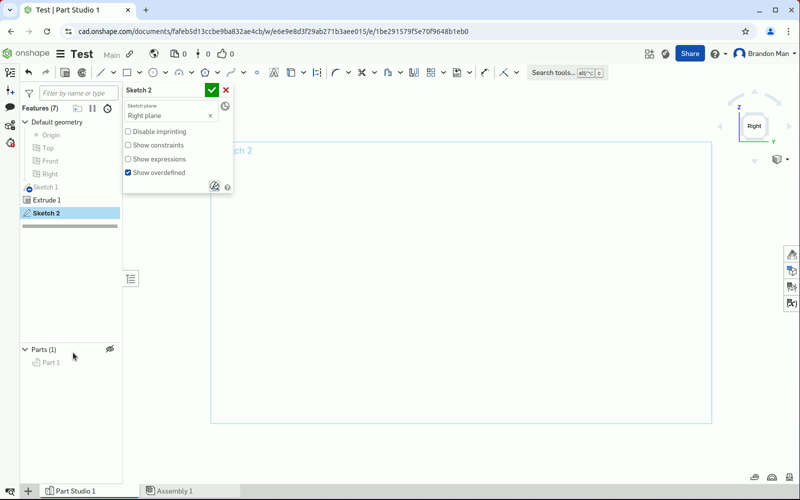
key(l)
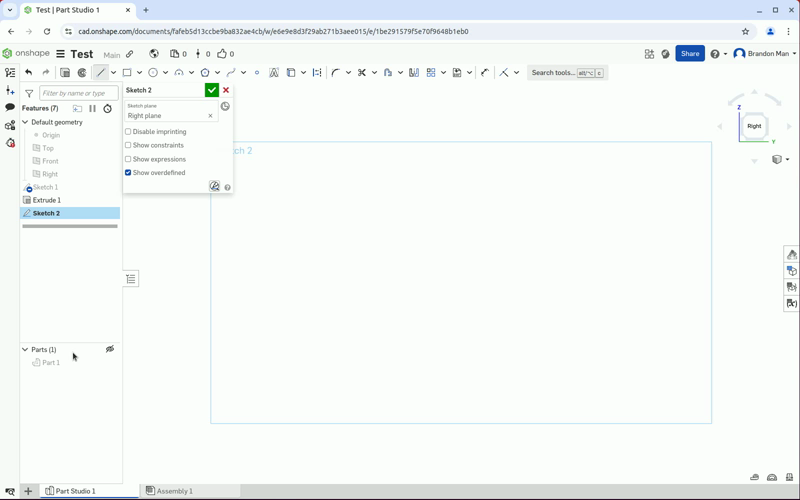
key_down(shift)
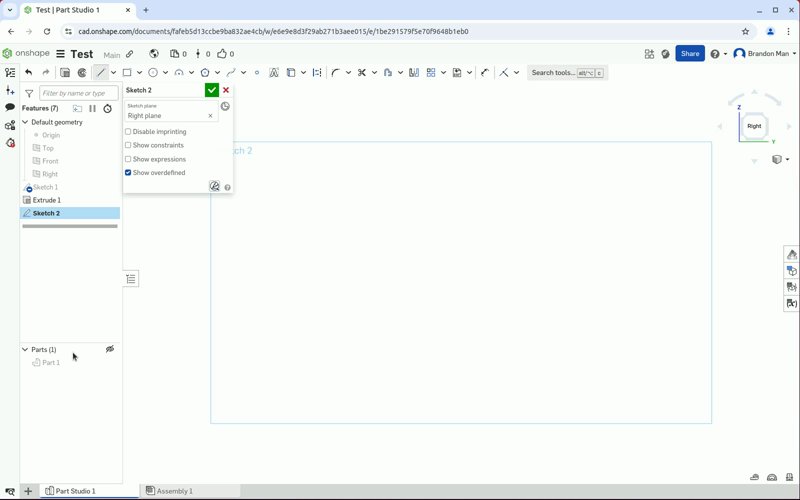
mouse_move(460, 305)
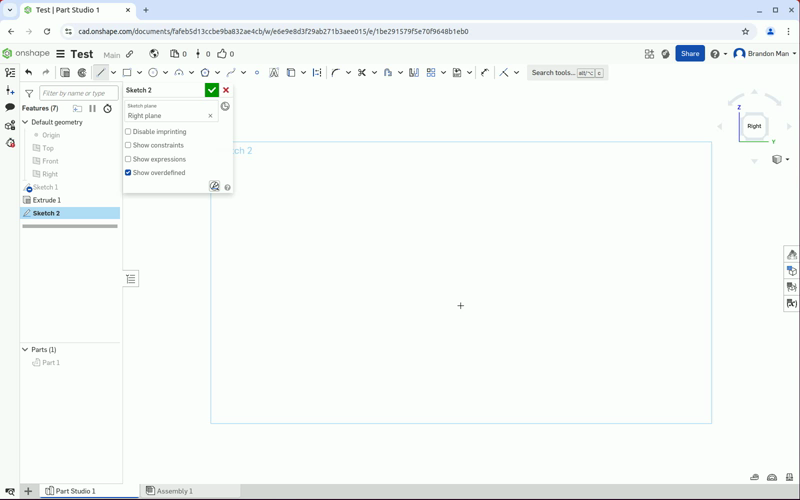
click(460, 305)
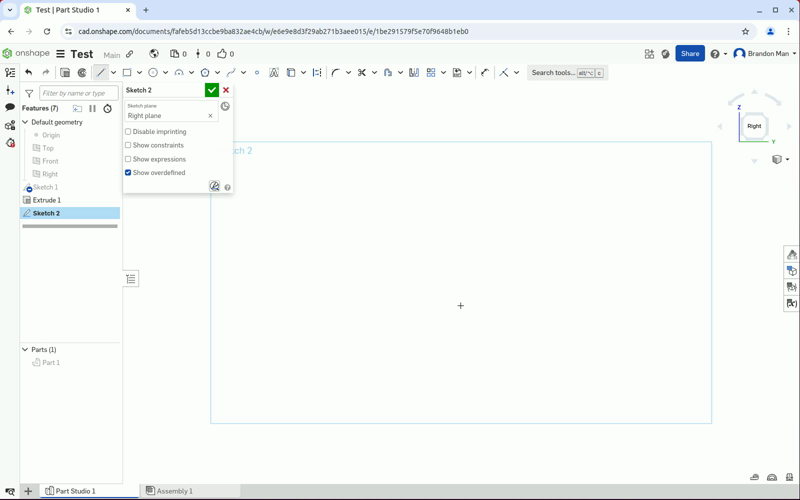
key_up(shift)
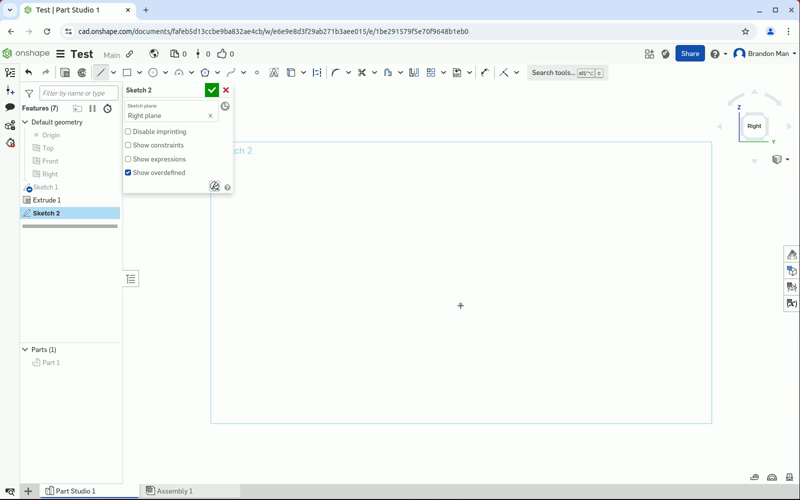
key_down(shift)
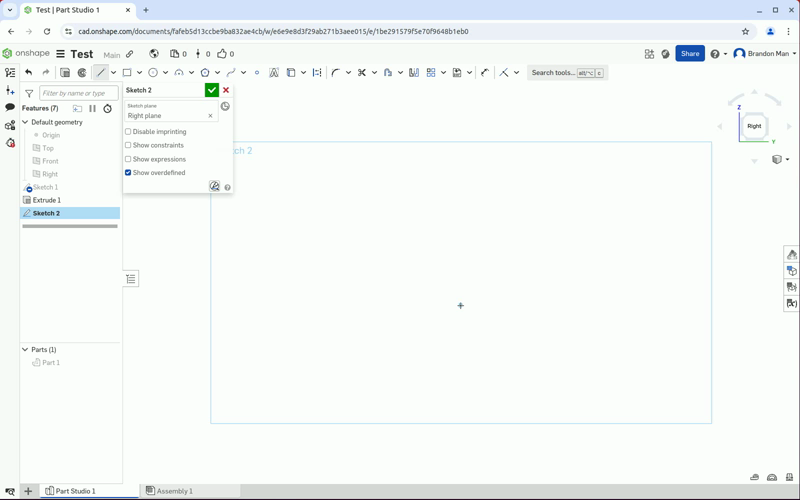
mouse_move(490, 305)
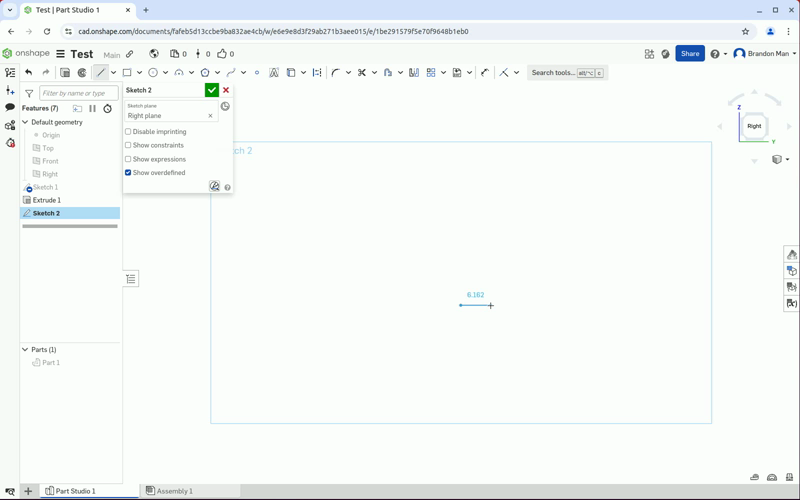
mouse_move(463, 305)
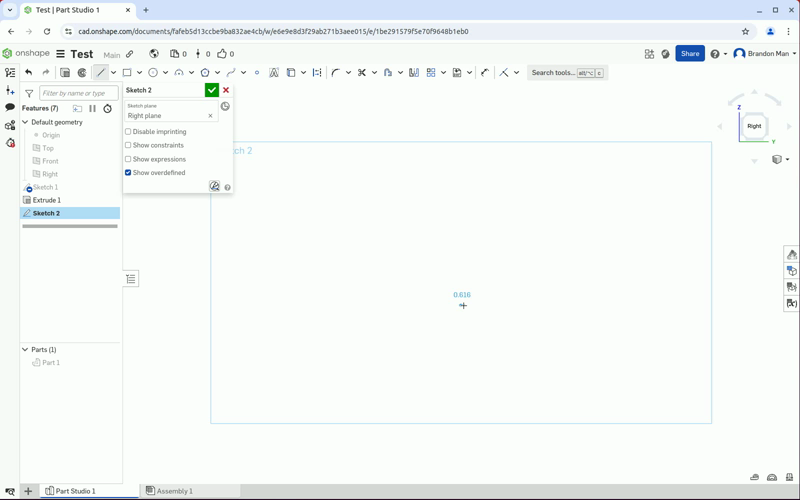
scroll(6)
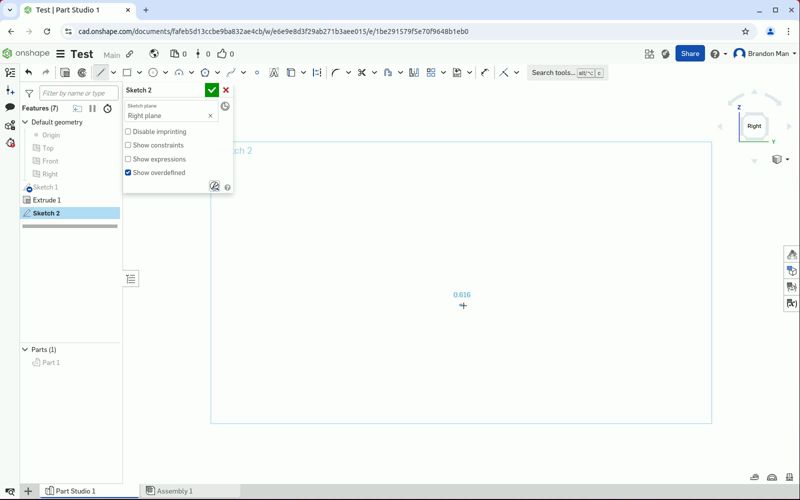
scroll(6)
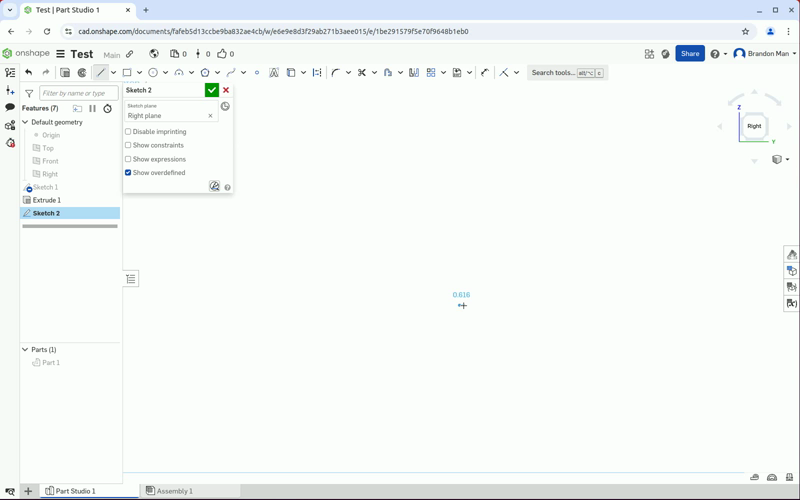
scroll(6)
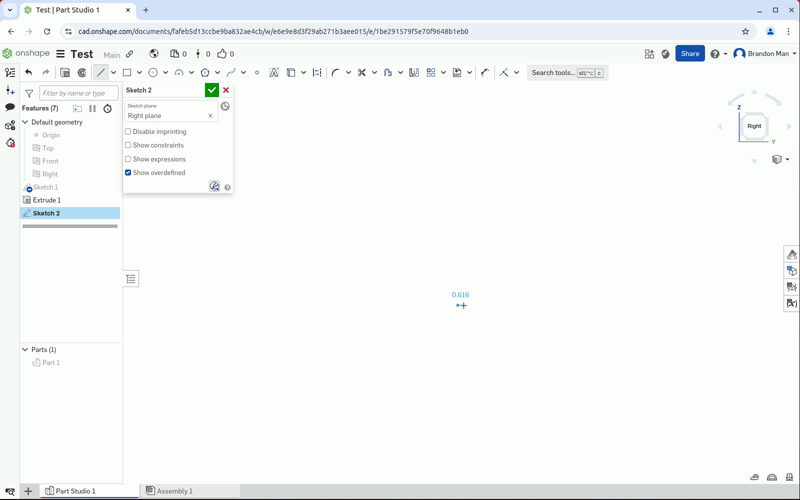
scroll(6)
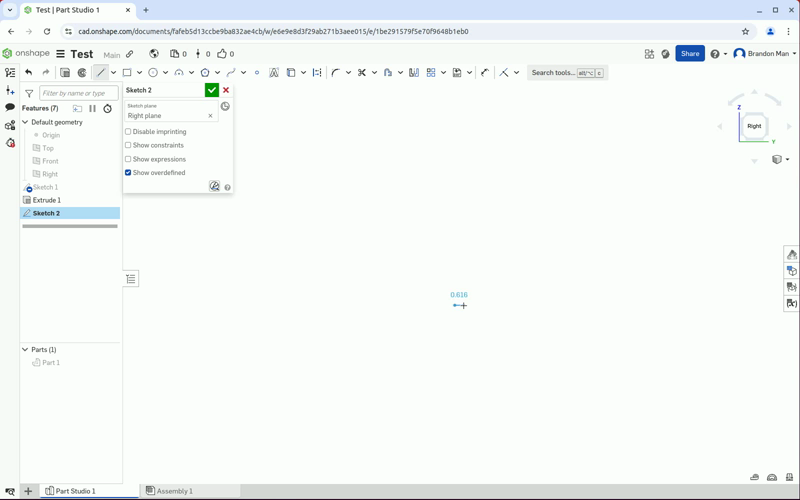
scroll(6)
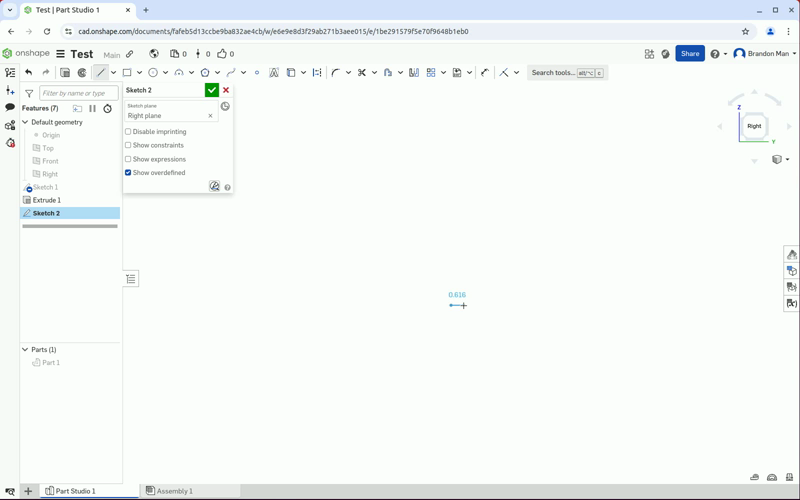
scroll(6)
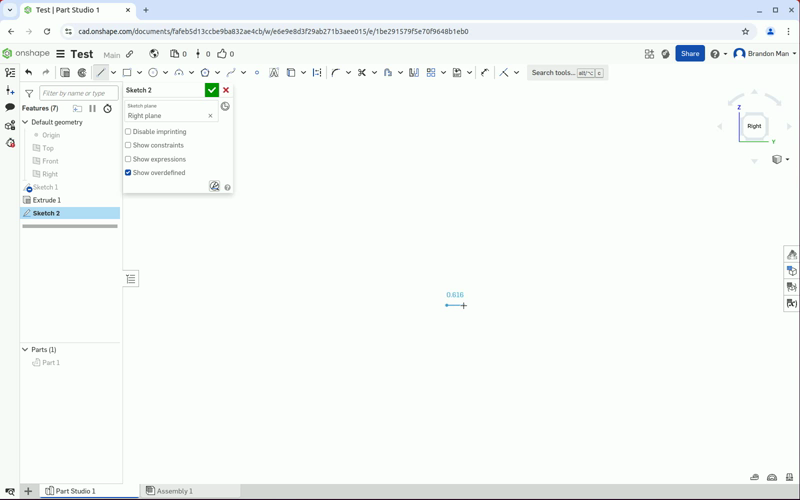
scroll(6)
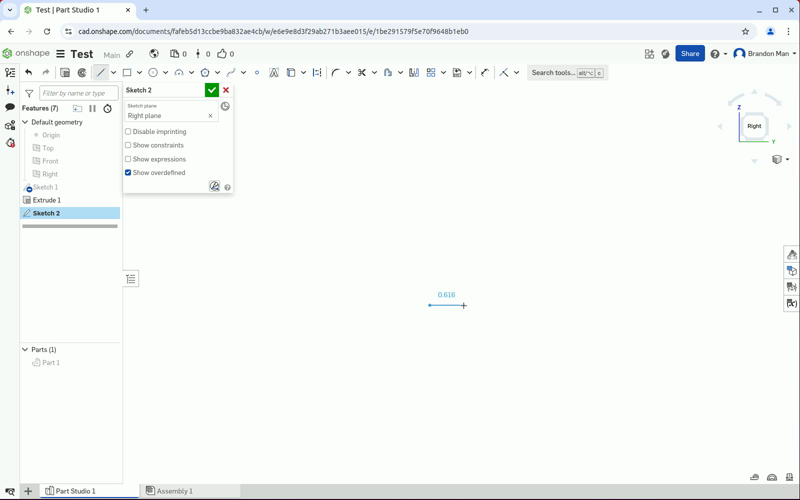
click(463, 305)
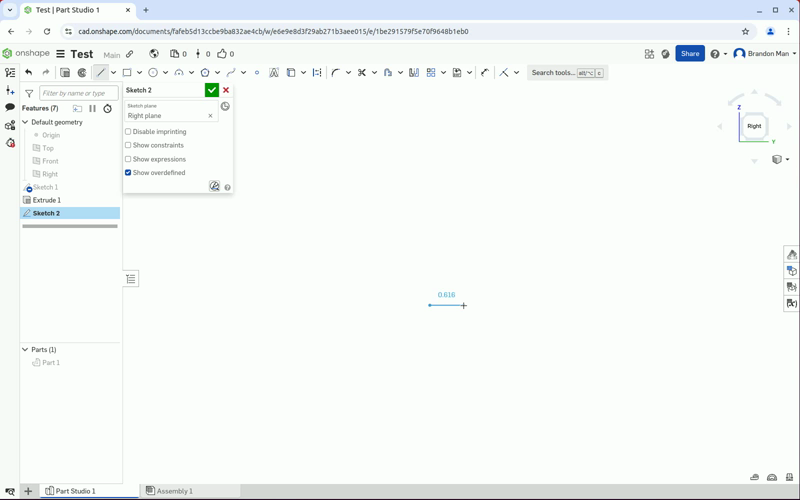
scroll(-6)
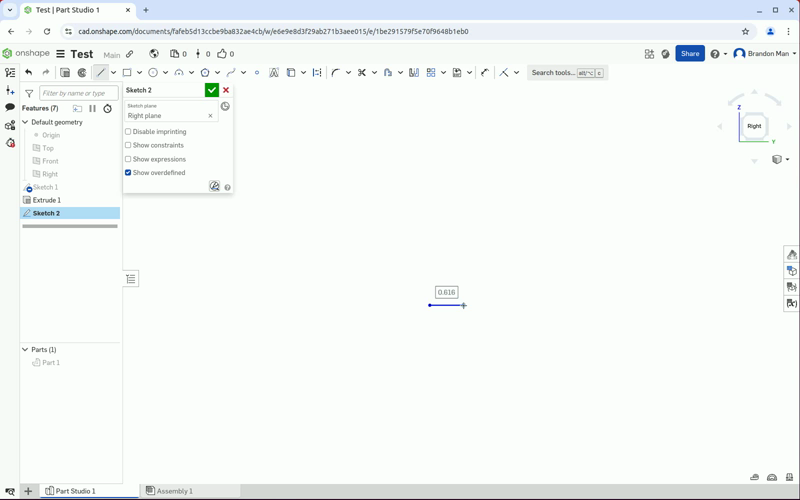
scroll(-6)
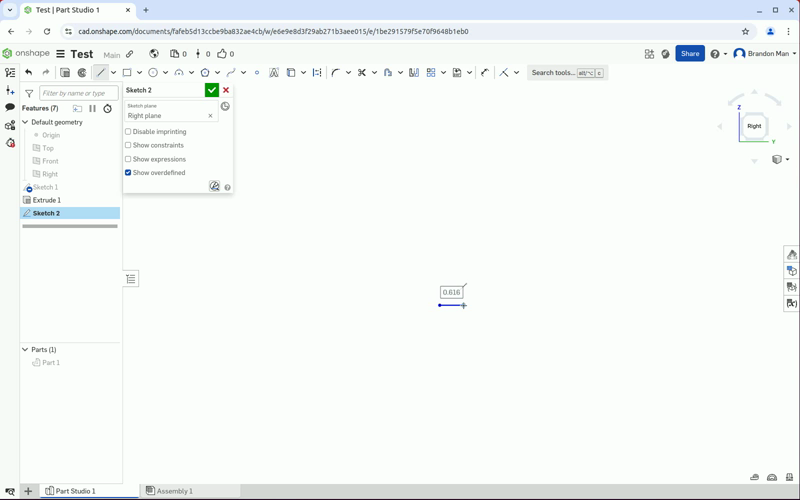
scroll(-6)
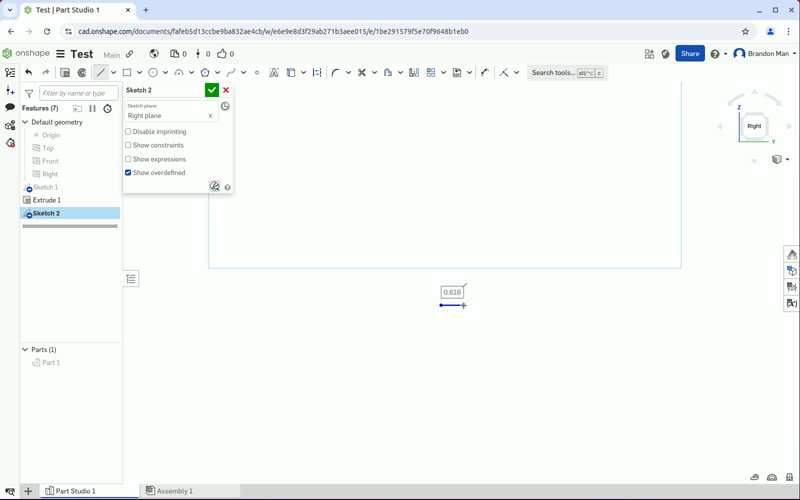
scroll(-6)
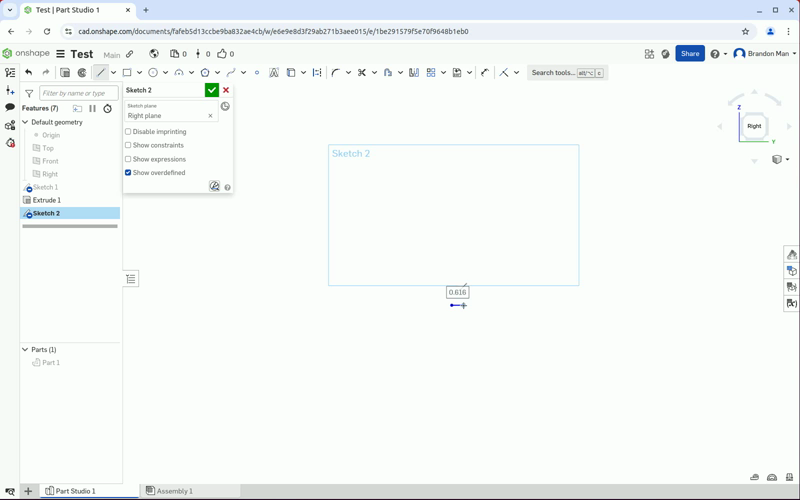
scroll(-6)
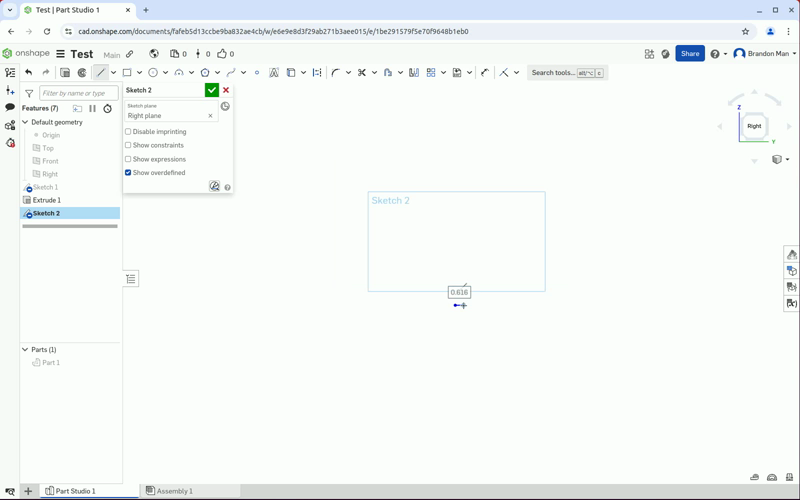
scroll(-6)
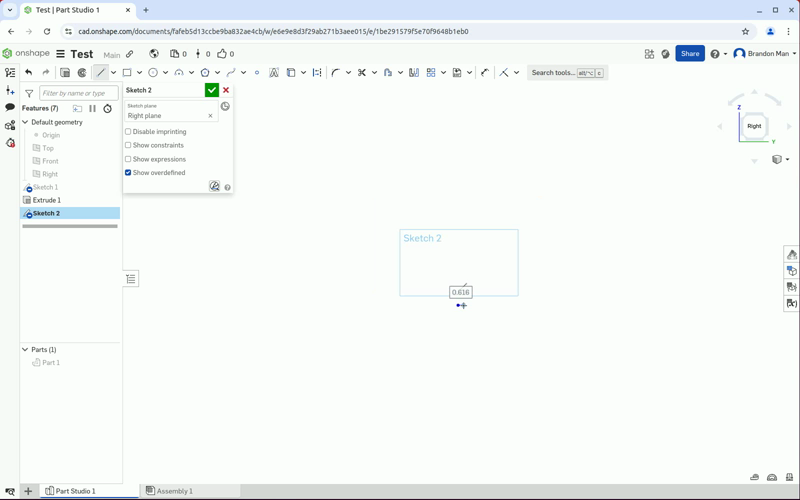
scroll(-6)
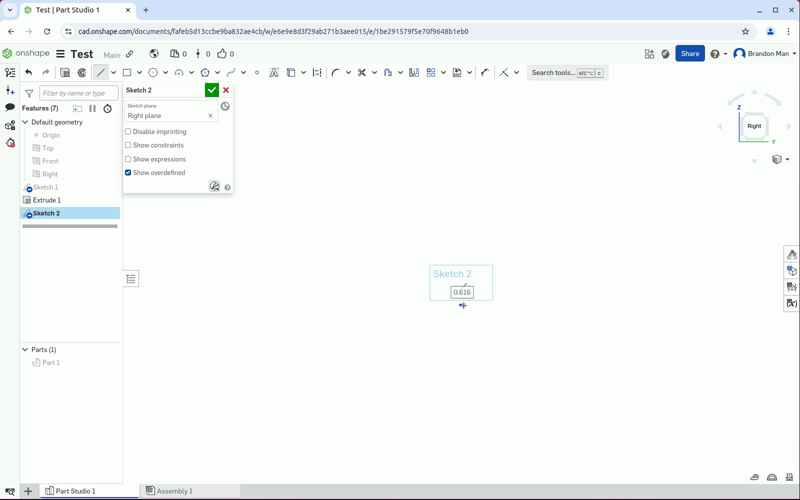
key_up(shift)
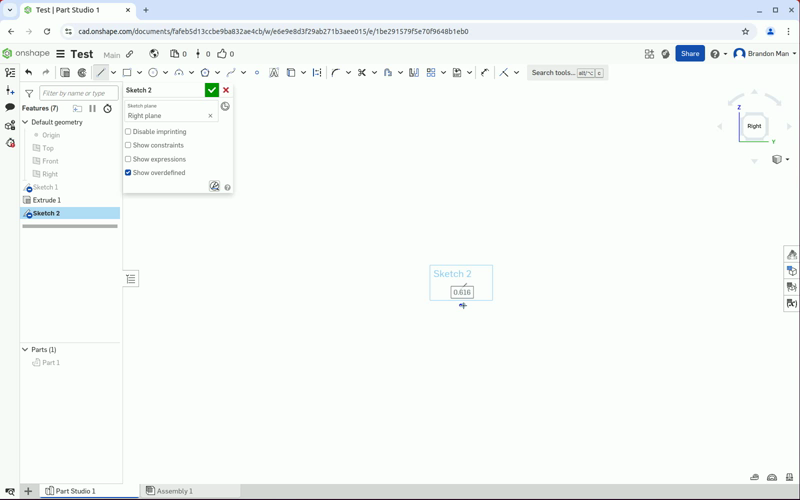
key_down(shift)
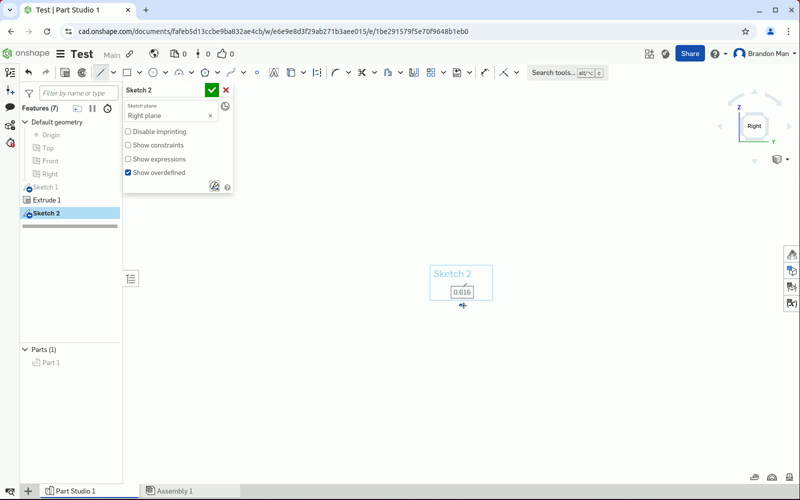
mouse_move(493, 305)
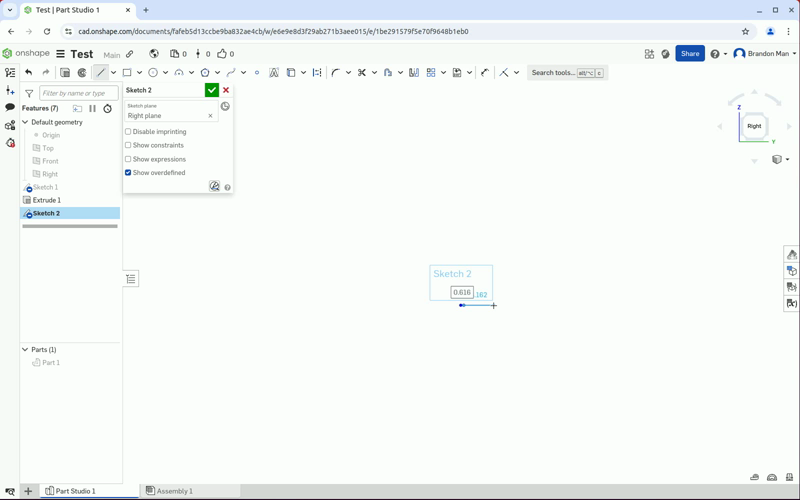
mouse_move(463, 287)
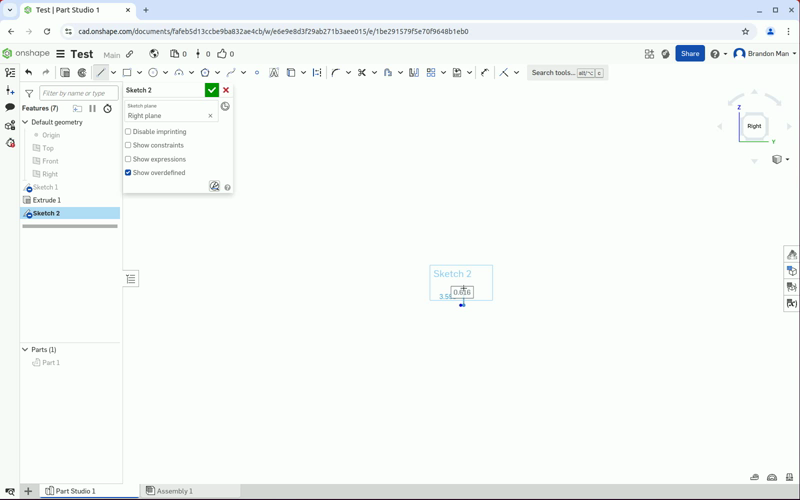
click(463, 287)
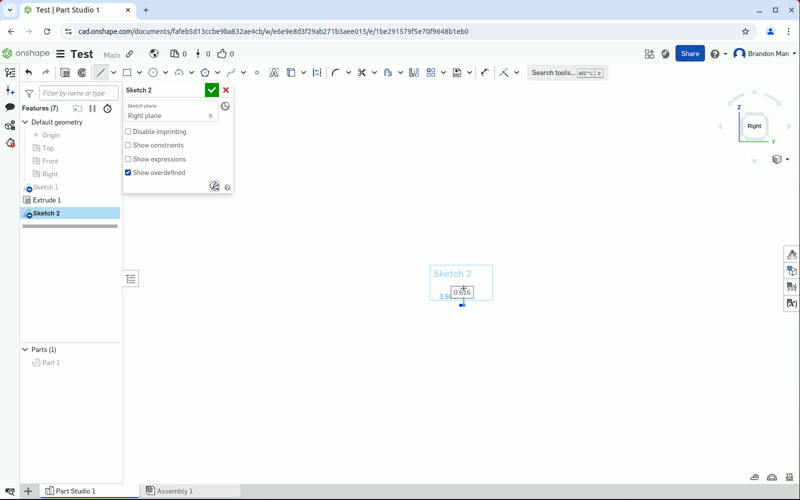
key_up(shift)
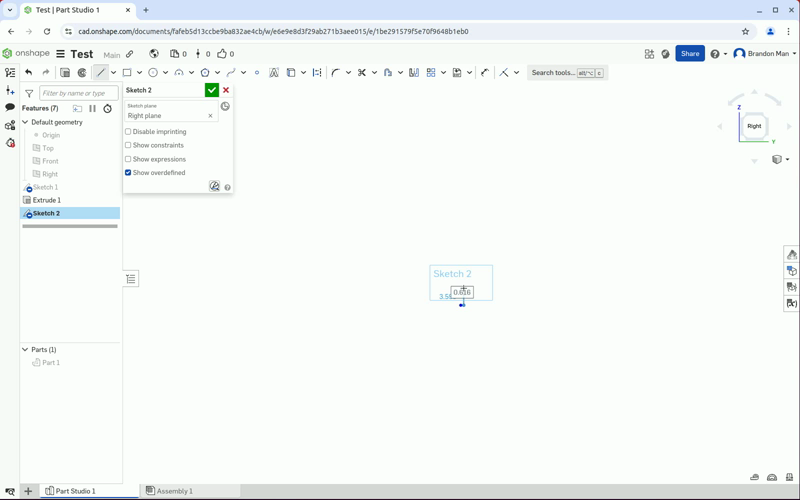
key_down(shift)
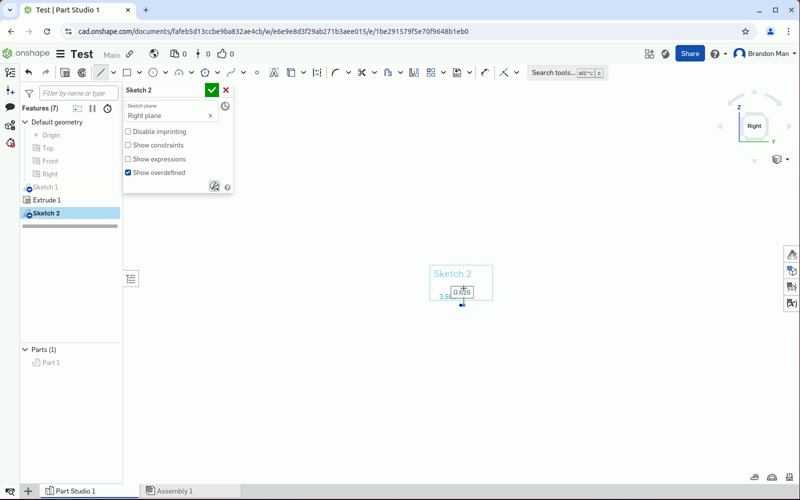
mouse_move(493, 287)
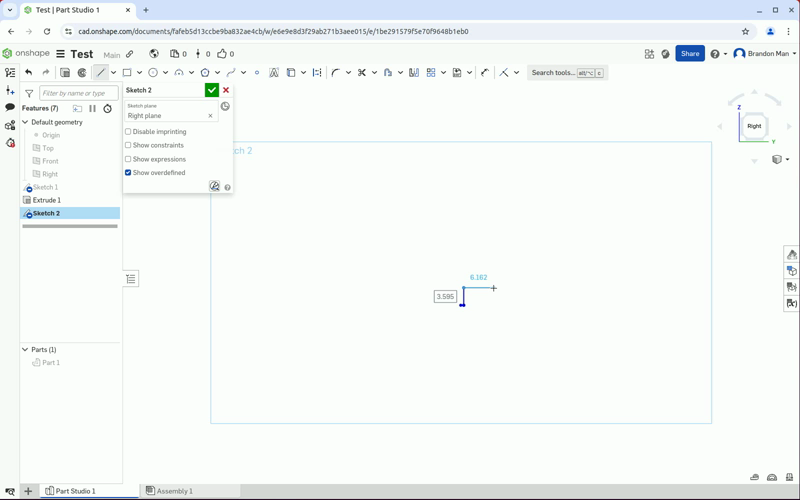
mouse_move(460, 287)
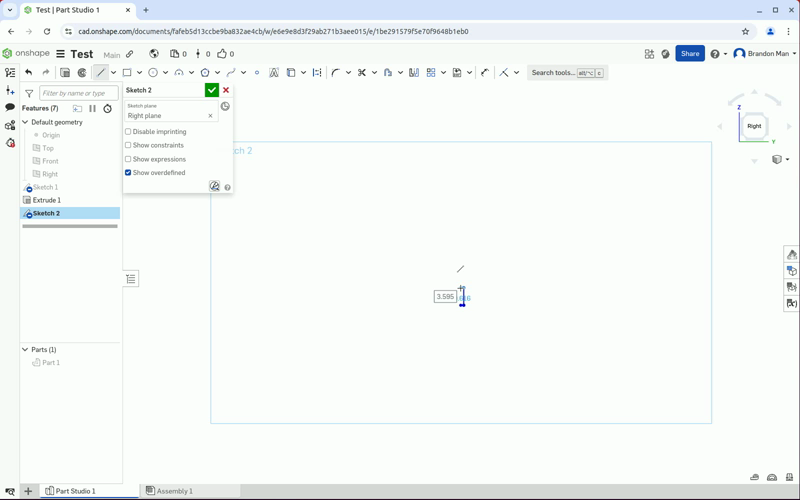
scroll(6)
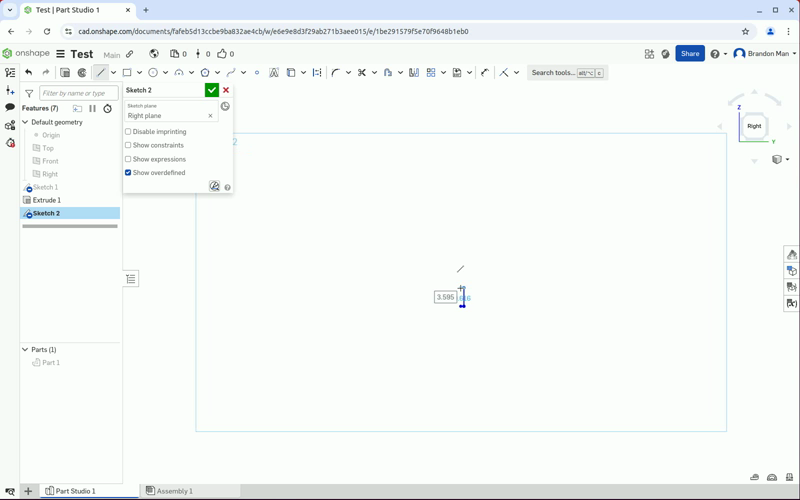
scroll(6)
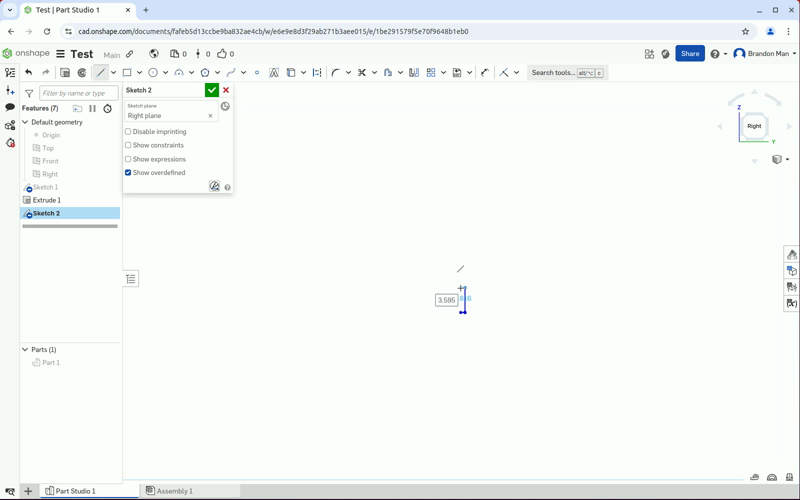
scroll(6)
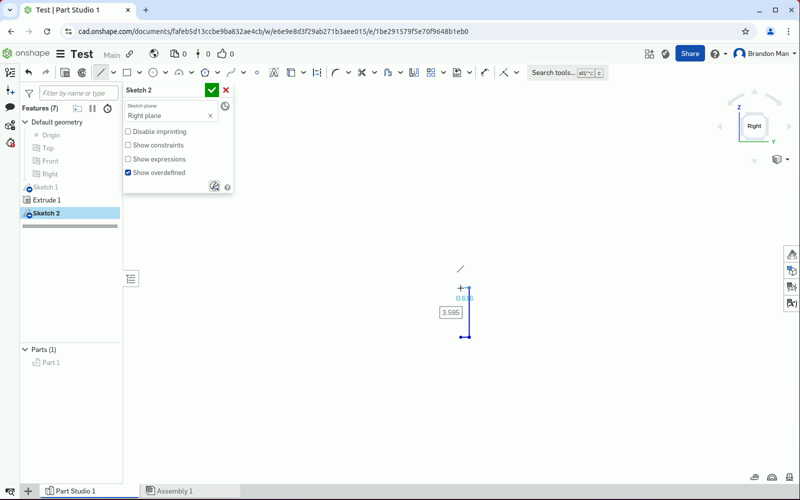
scroll(6)
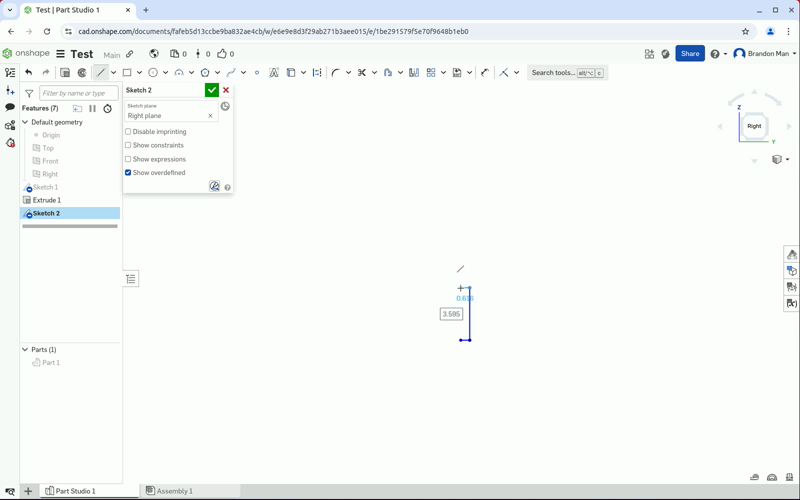
scroll(6)
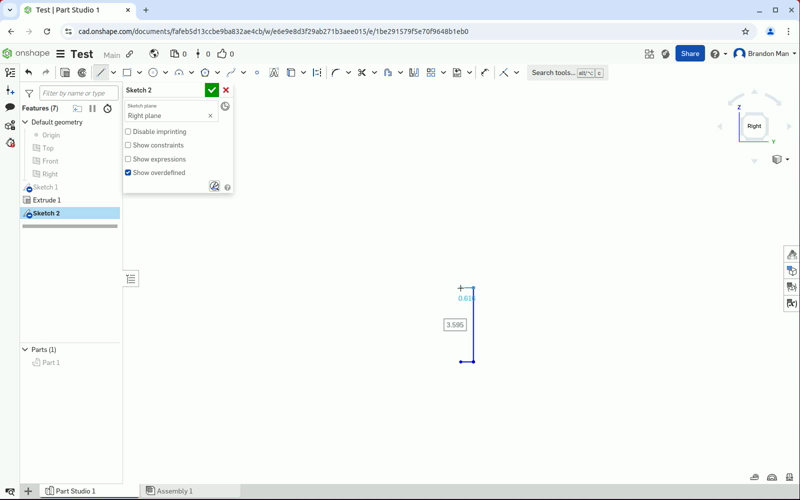
scroll(6)
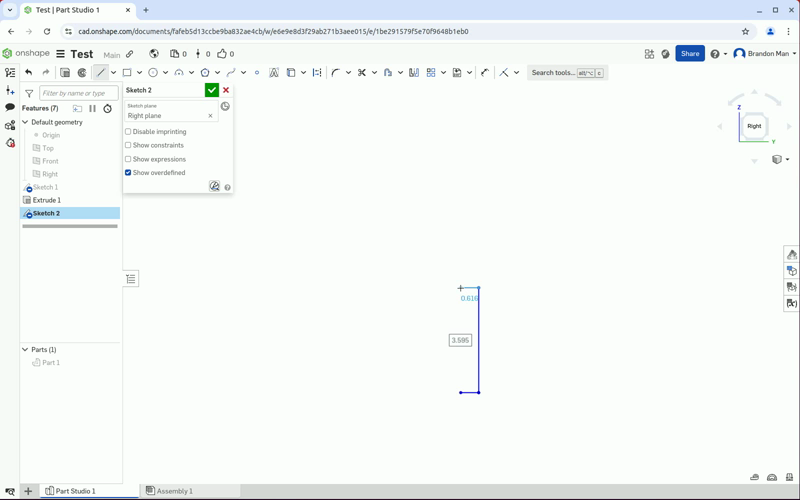
scroll(6)
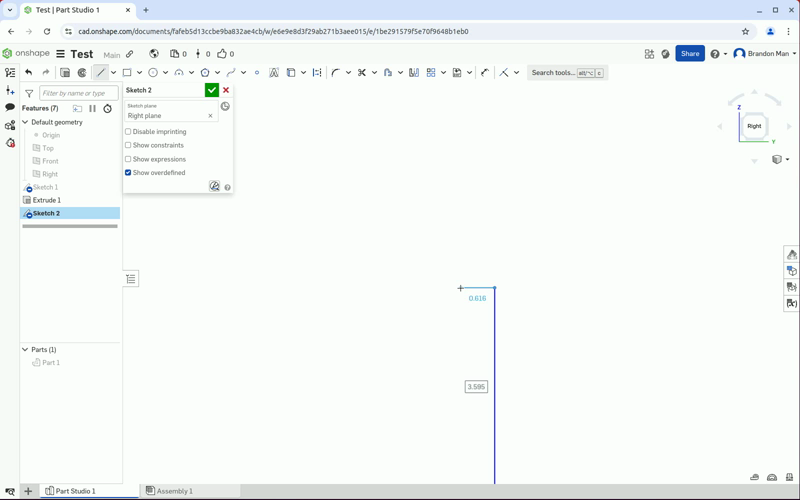
click(460, 287)
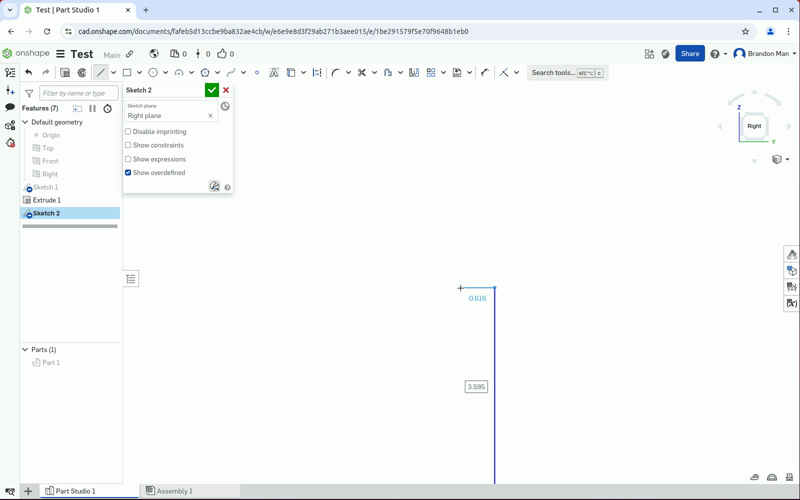
scroll(-6)
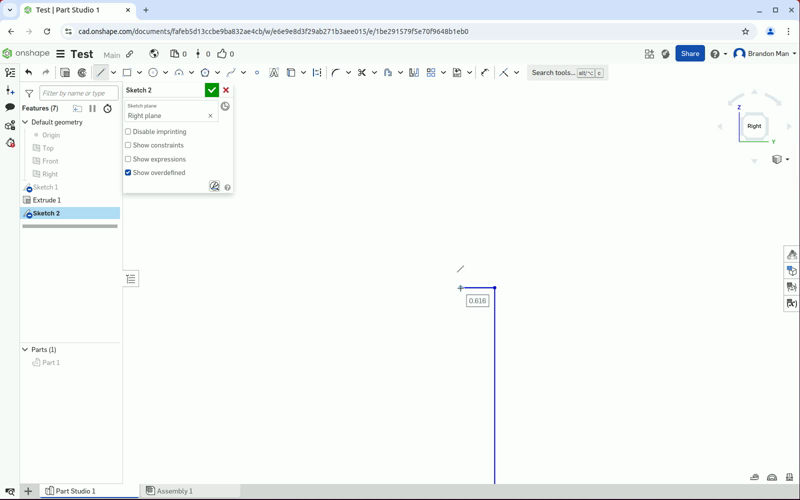
scroll(-6)
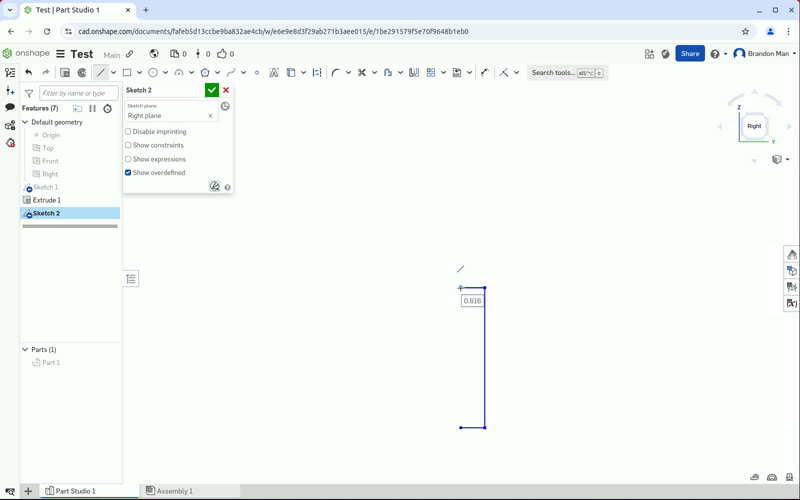
scroll(-6)
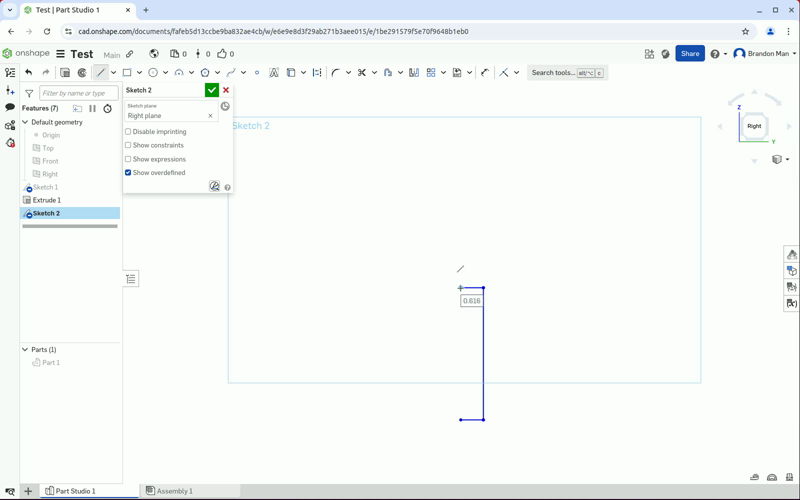
scroll(-6)
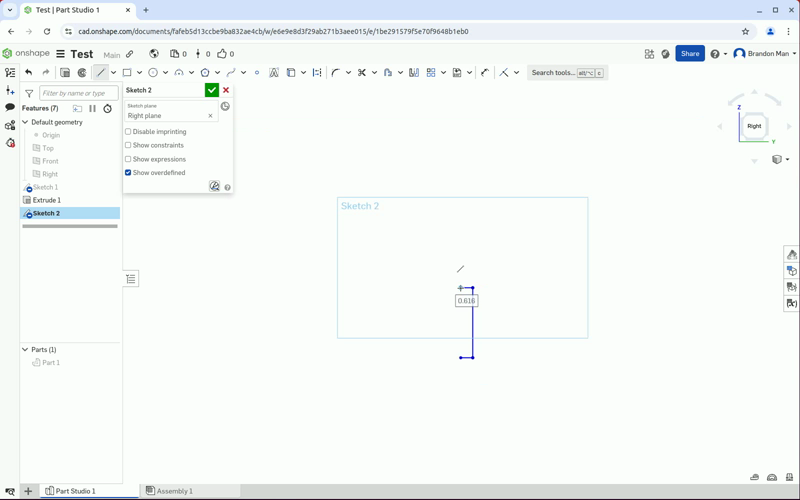
scroll(-6)
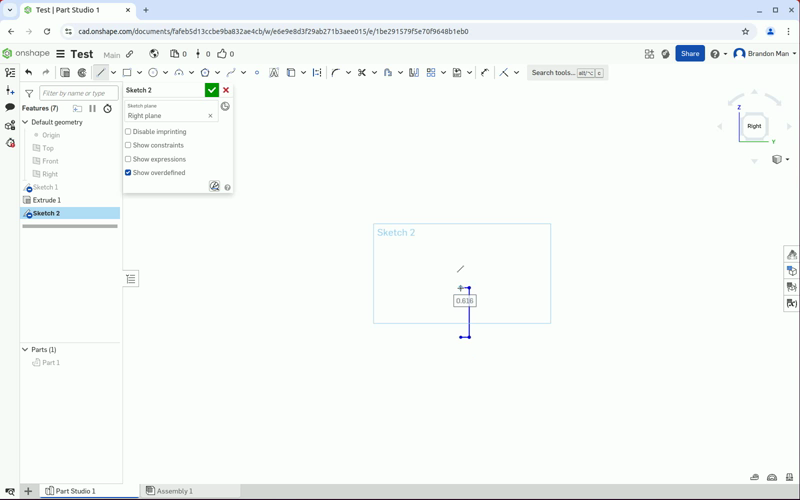
scroll(-6)
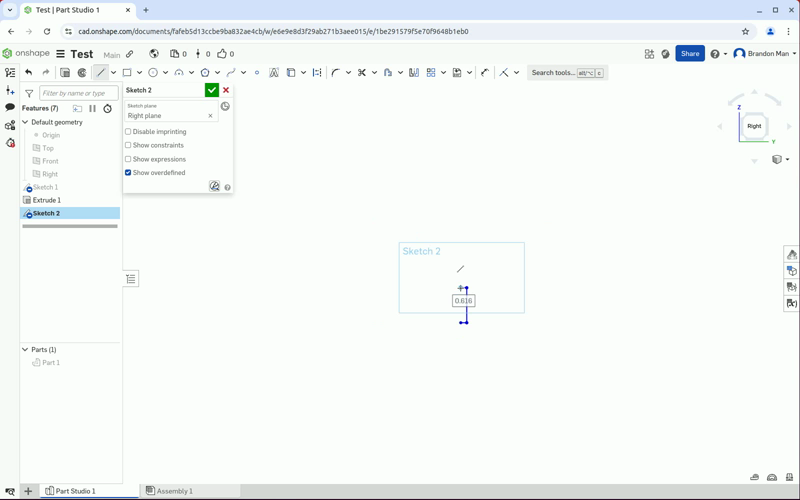
scroll(-6)
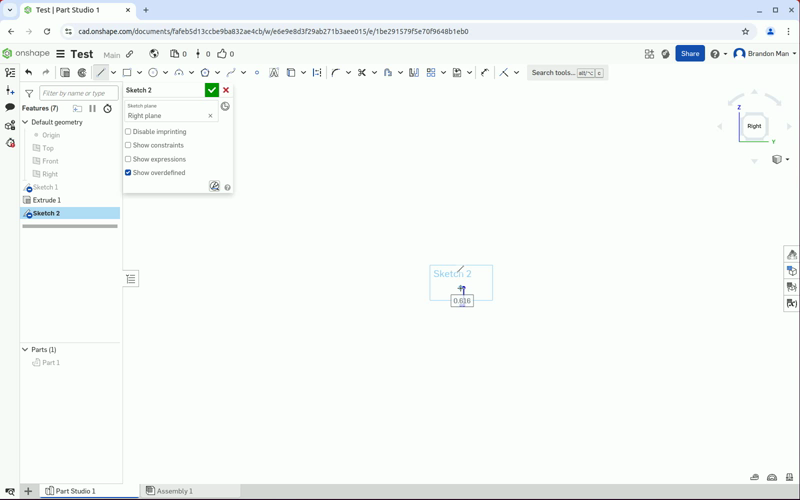
key_up(shift)
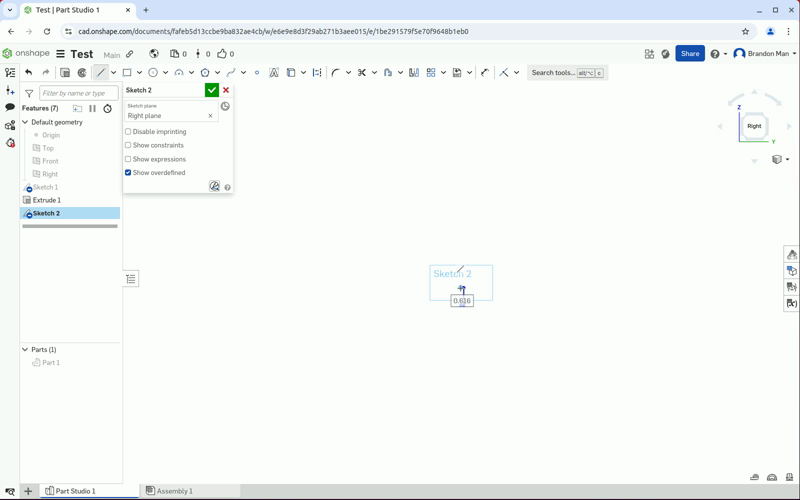
mouse_move(490, 287)
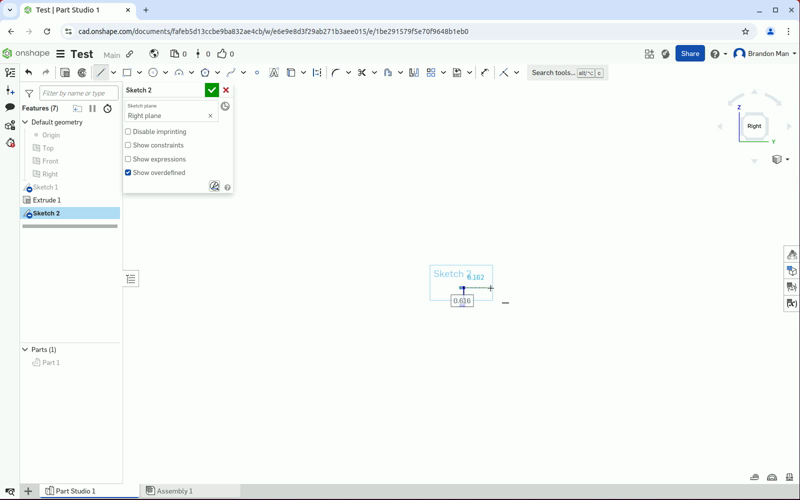
key_down(shift)
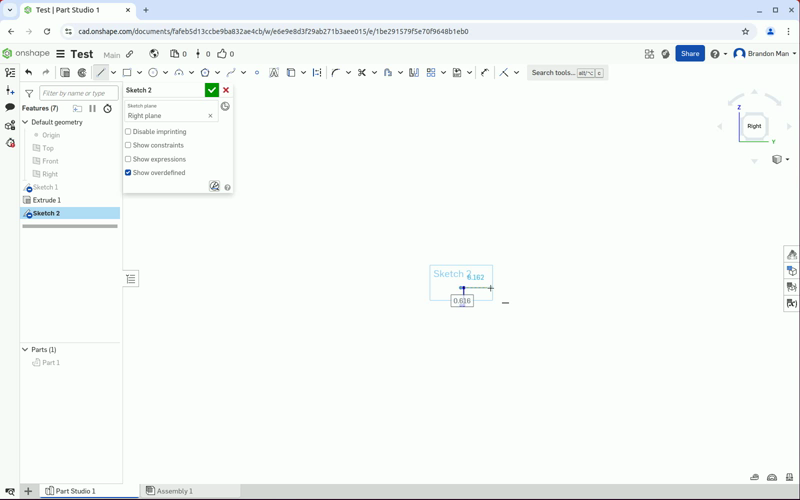
mouse_move(460, 305)
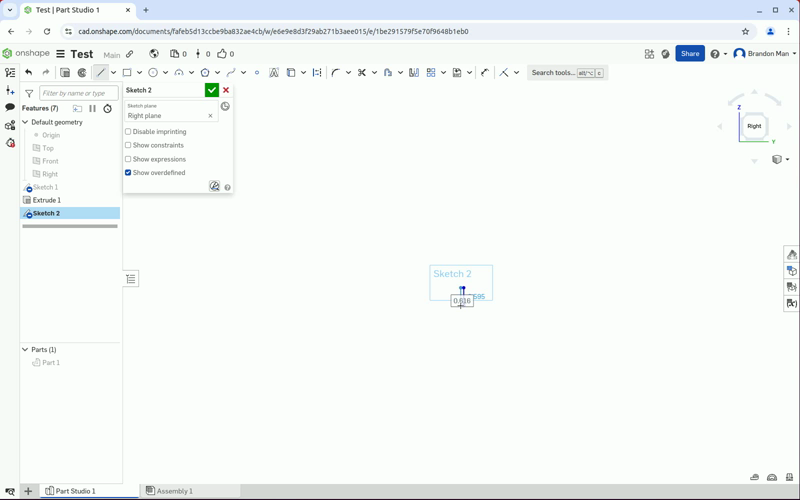
scroll(6)
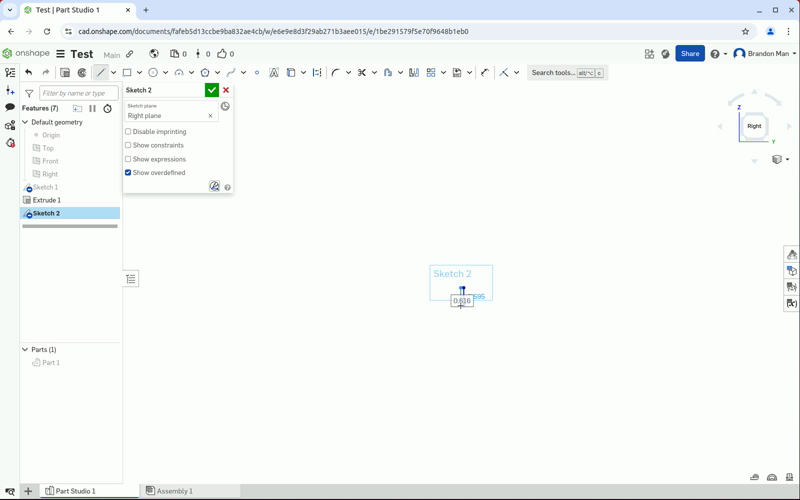
scroll(6)
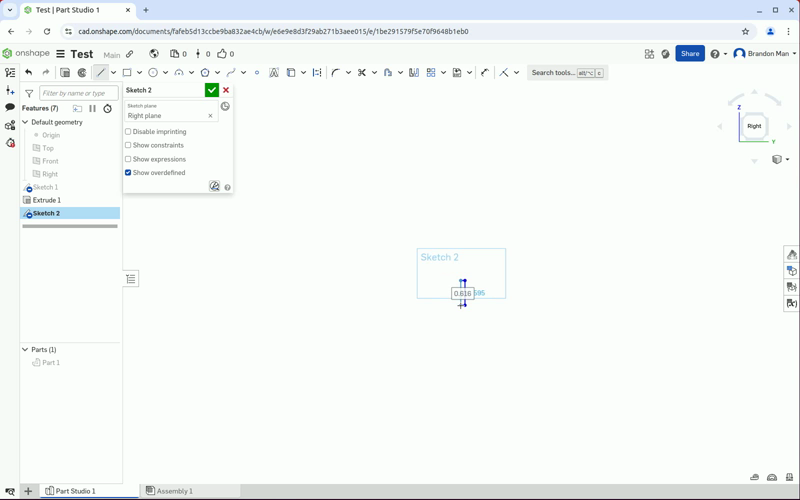
scroll(6)
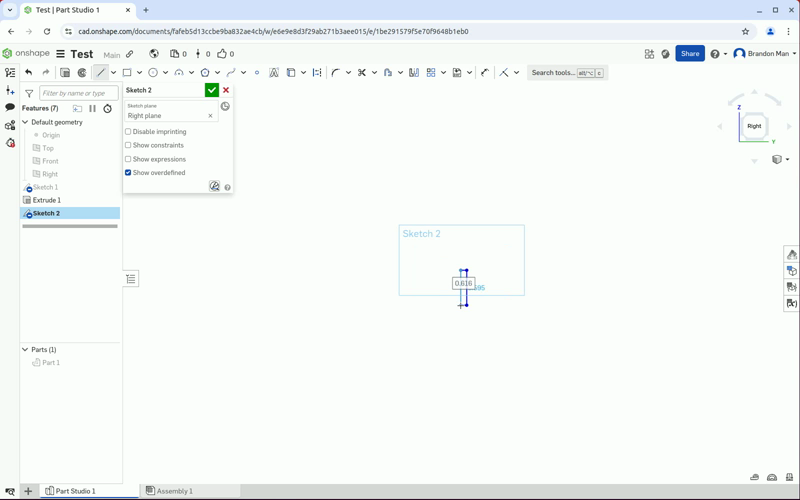
scroll(6)
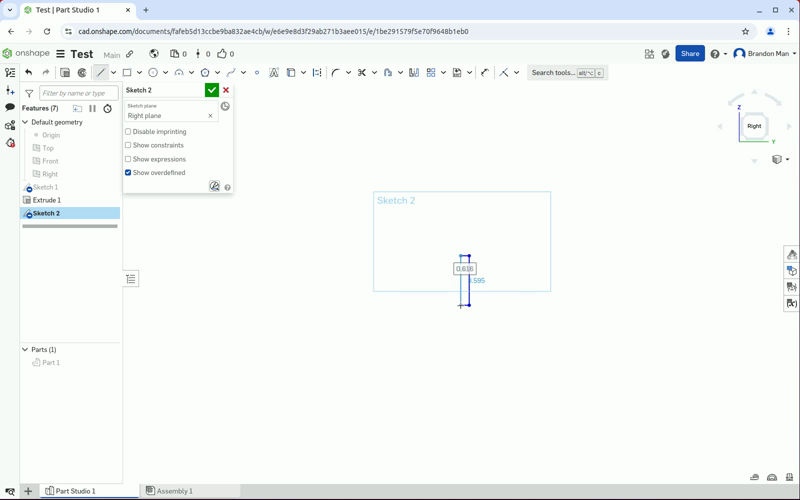
scroll(6)
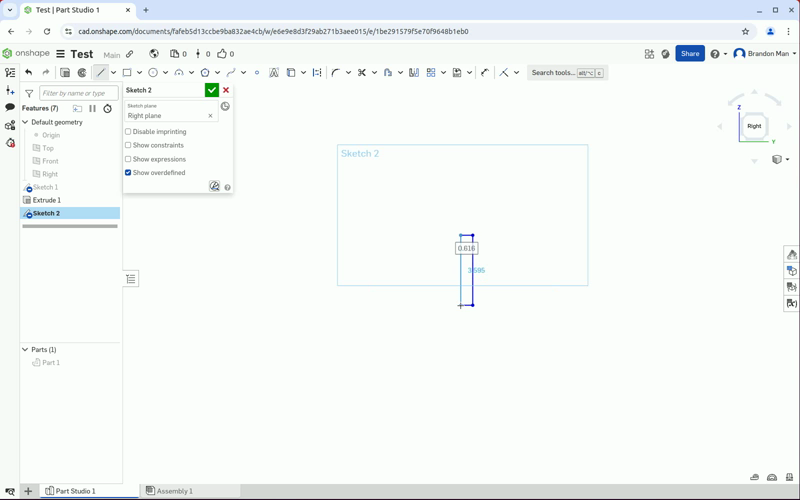
scroll(6)
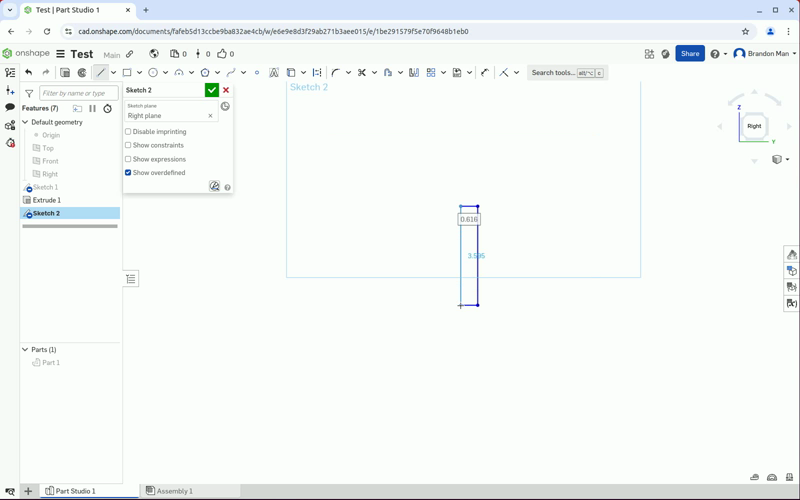
scroll(6)
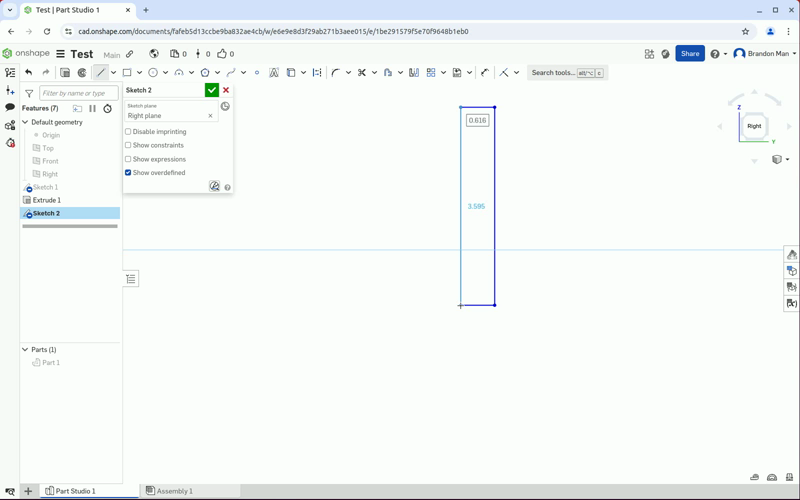
key_up(shift)
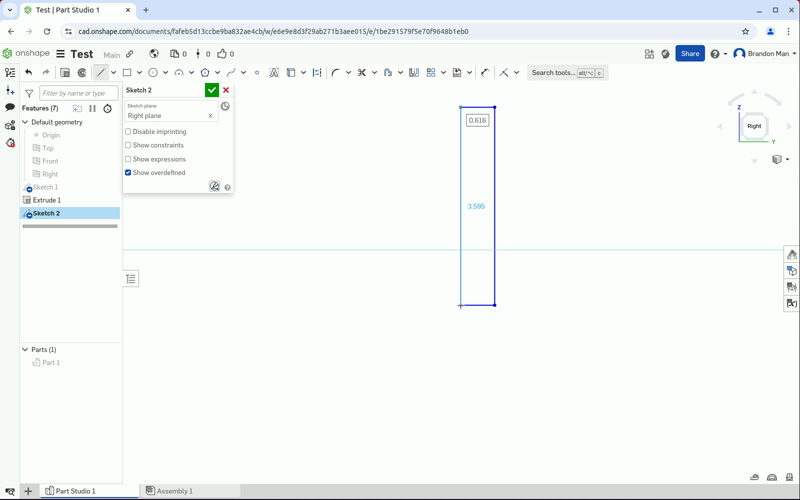
click(460, 305)
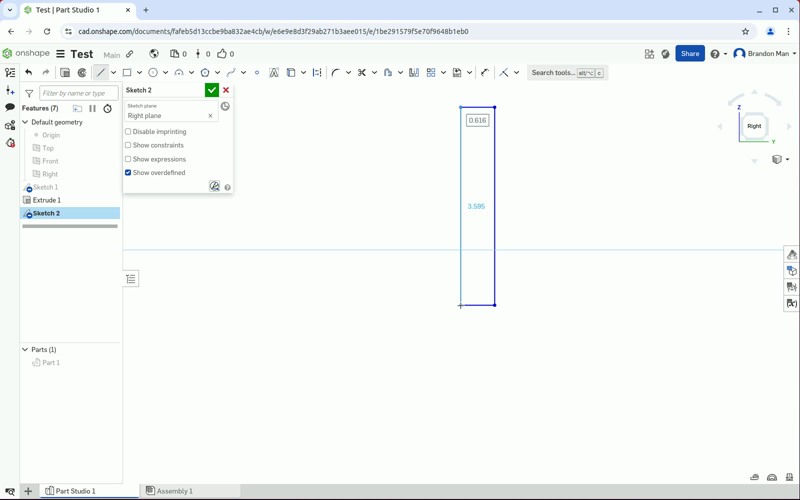
scroll(-6)
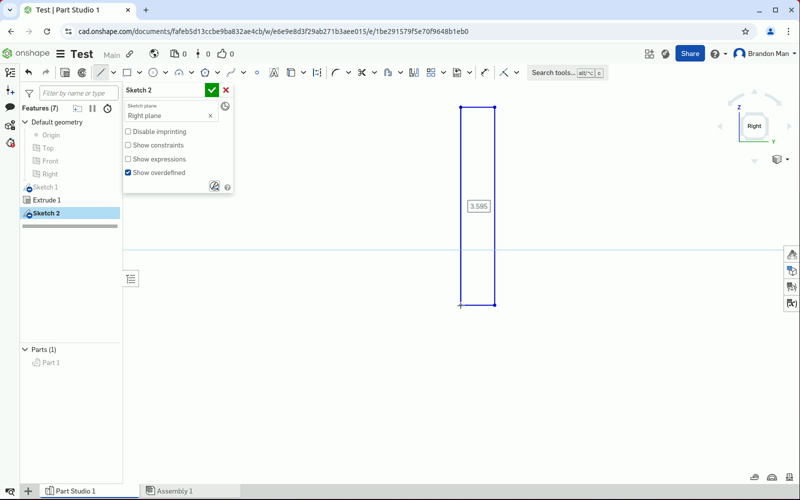
scroll(-6)
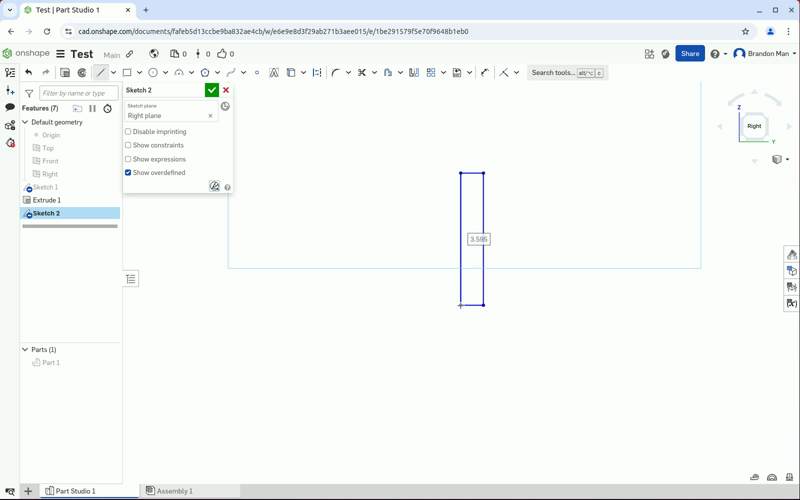
scroll(-6)
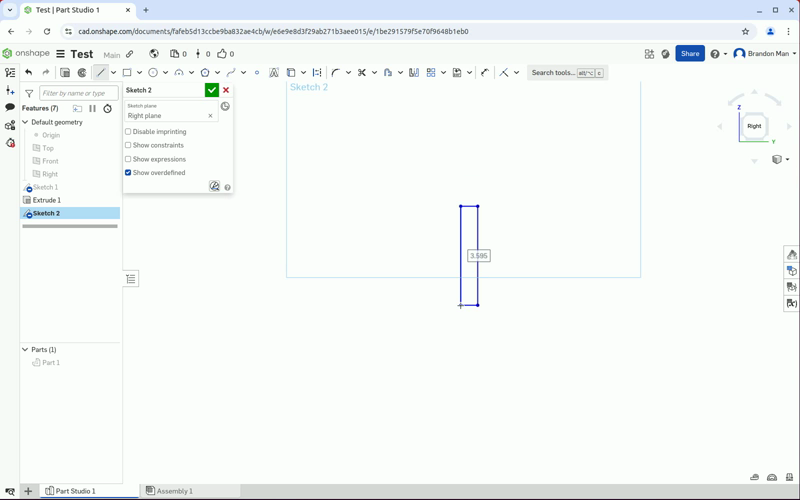
scroll(-6)
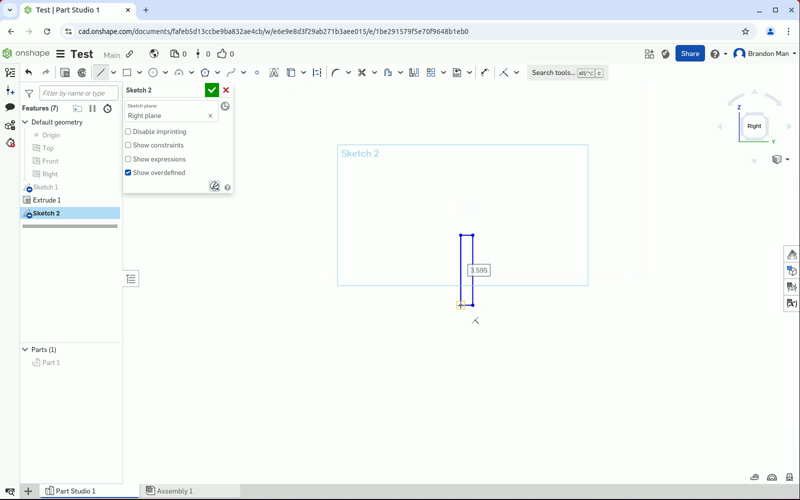
scroll(-6)
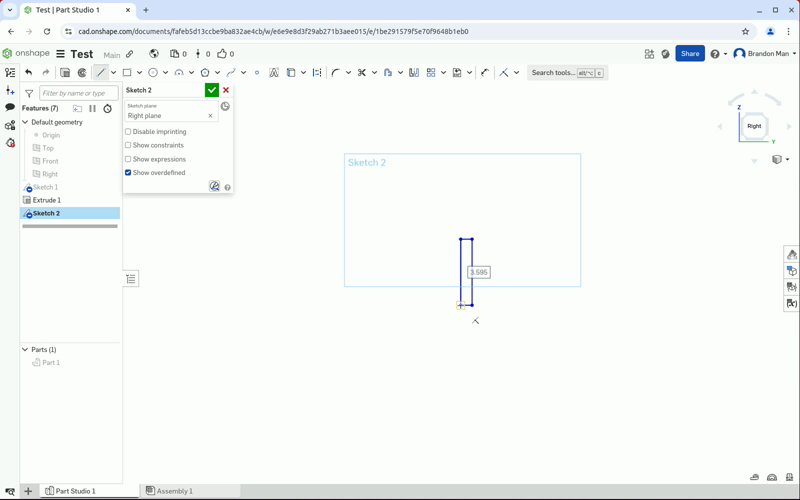
scroll(-6)
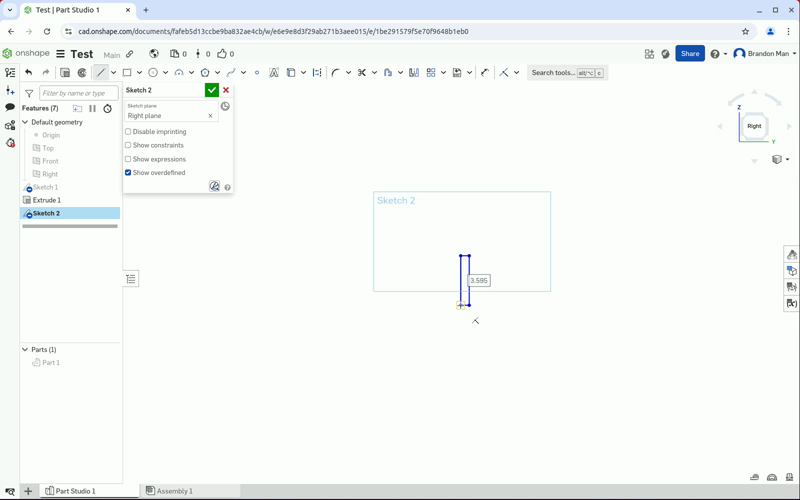
scroll(-6)
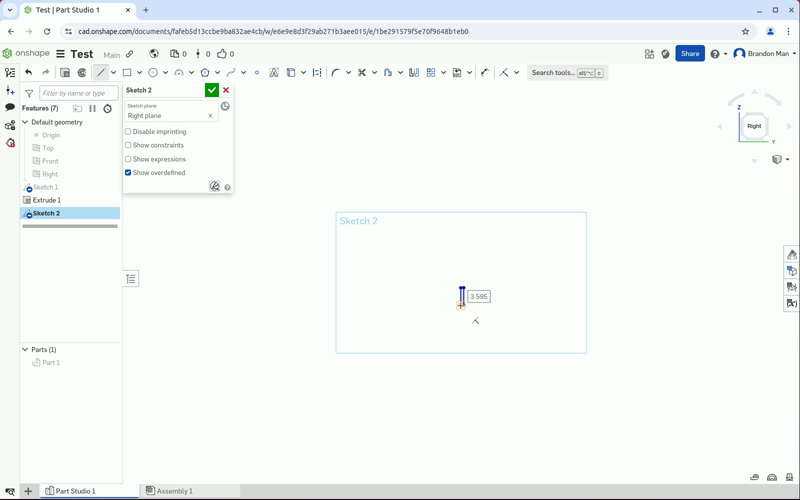
key(esc)
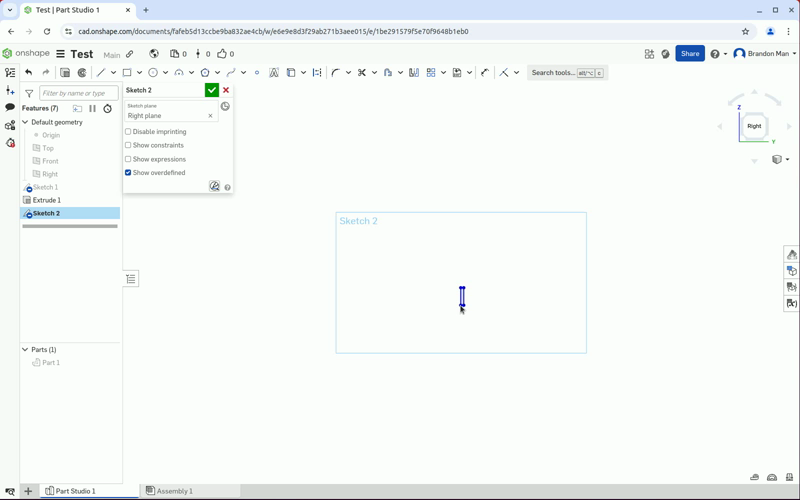
mouse_move(463, 298)
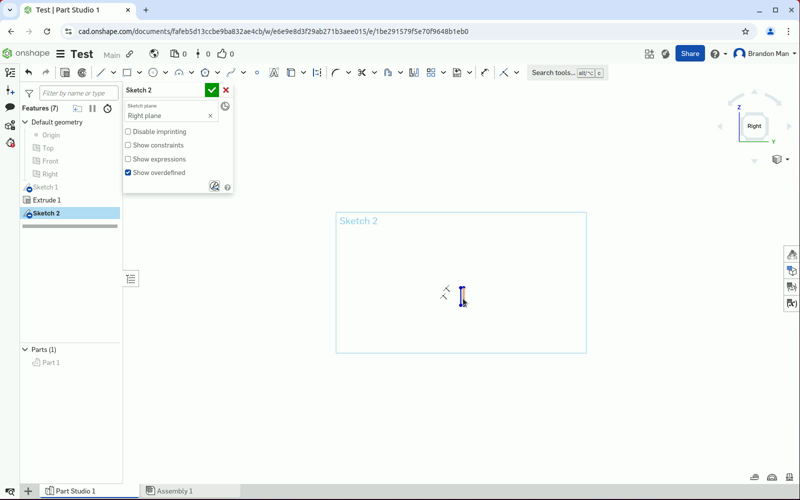
scroll(6)
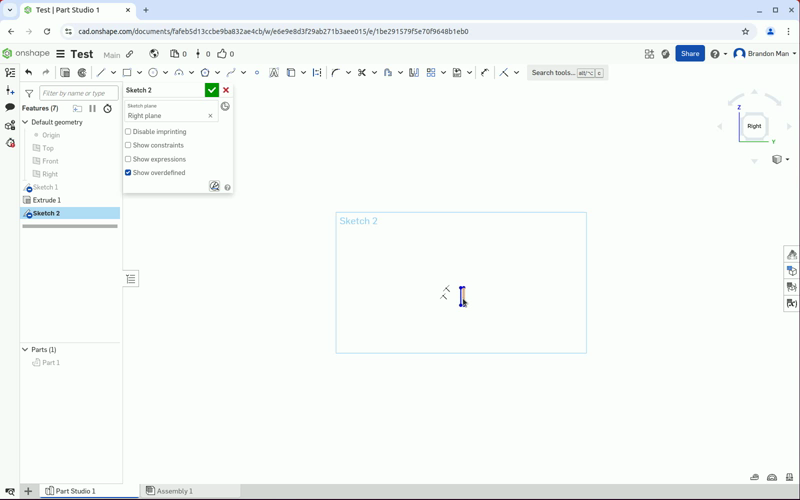
scroll(6)
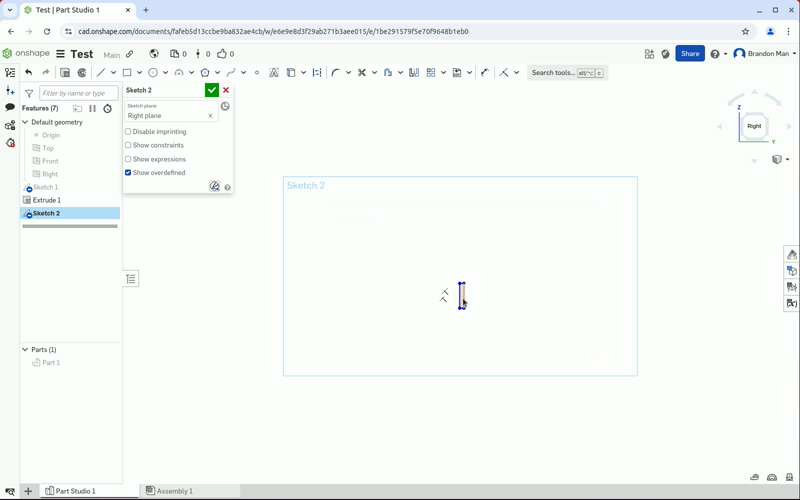
scroll(6)
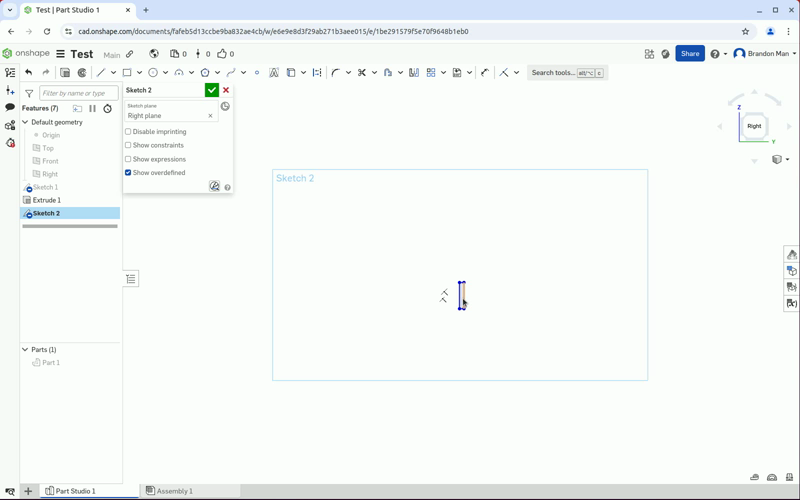
scroll(6)
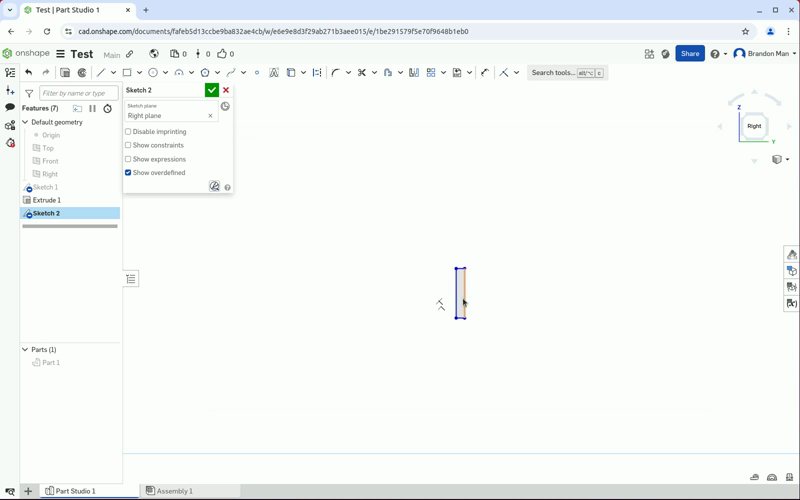
scroll(6)
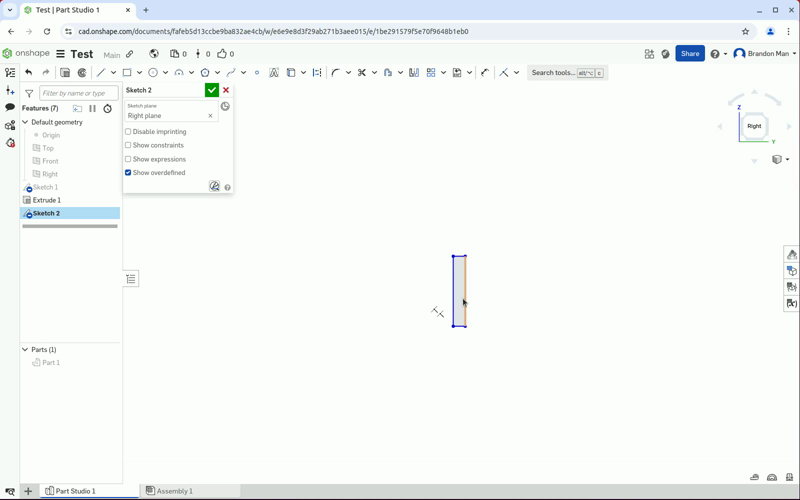
scroll(6)
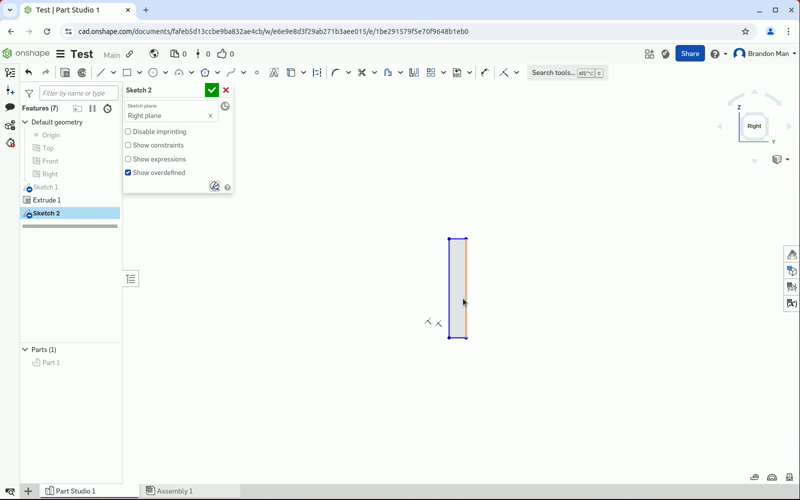
scroll(6)
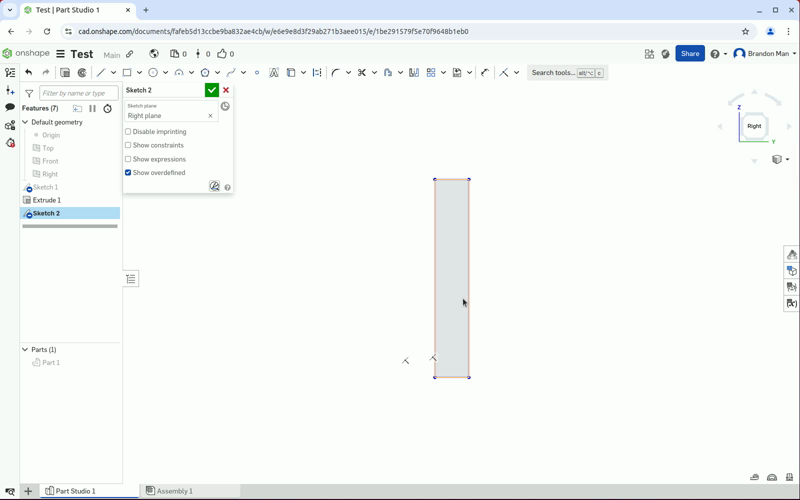
click(463, 298)
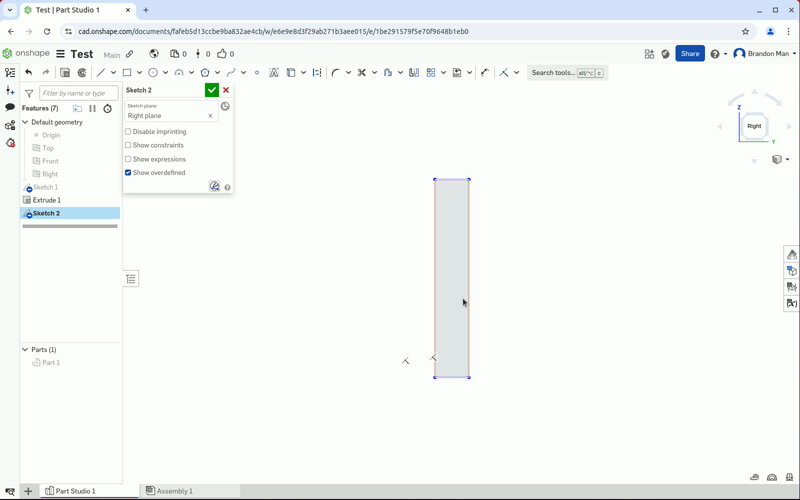
scroll(-6)
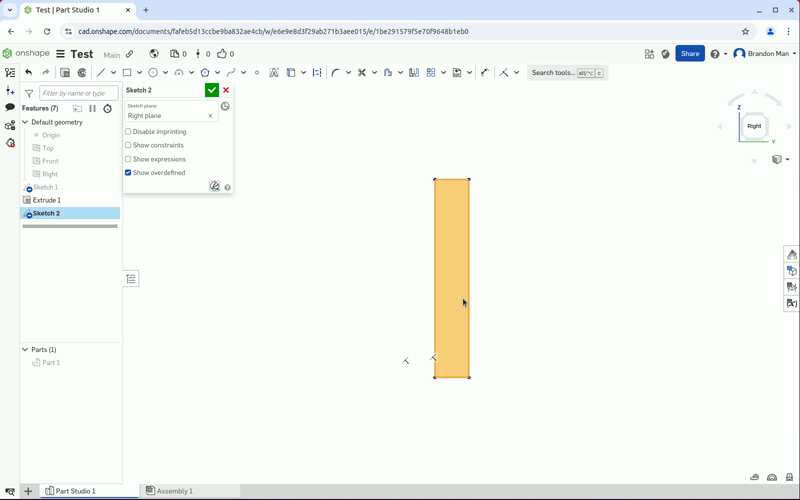
scroll(-6)
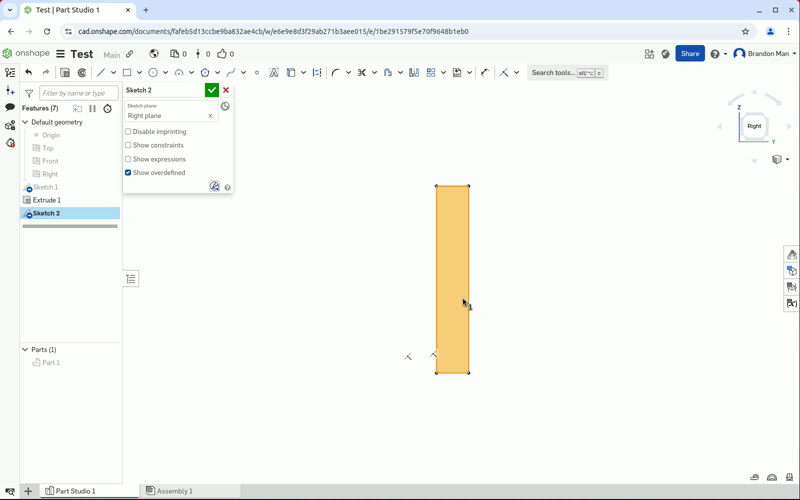
scroll(-6)
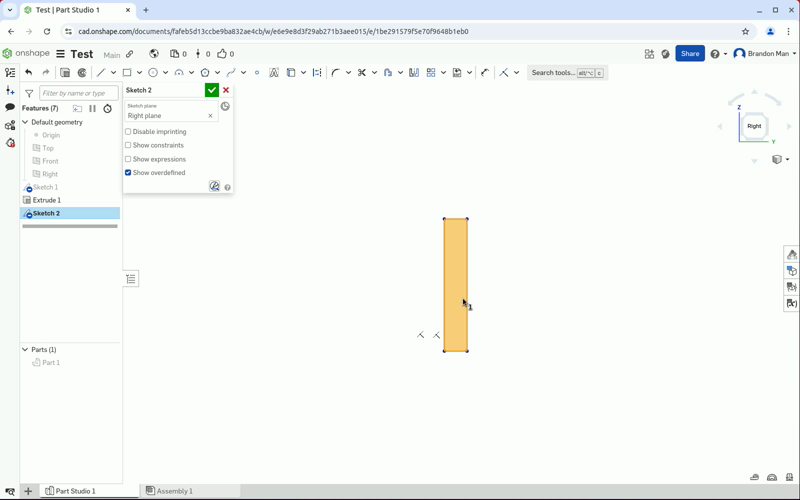
scroll(-6)
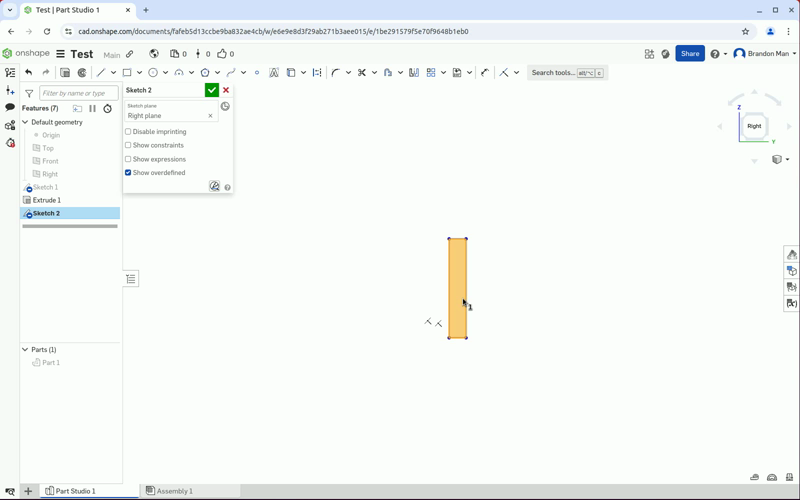
scroll(-6)
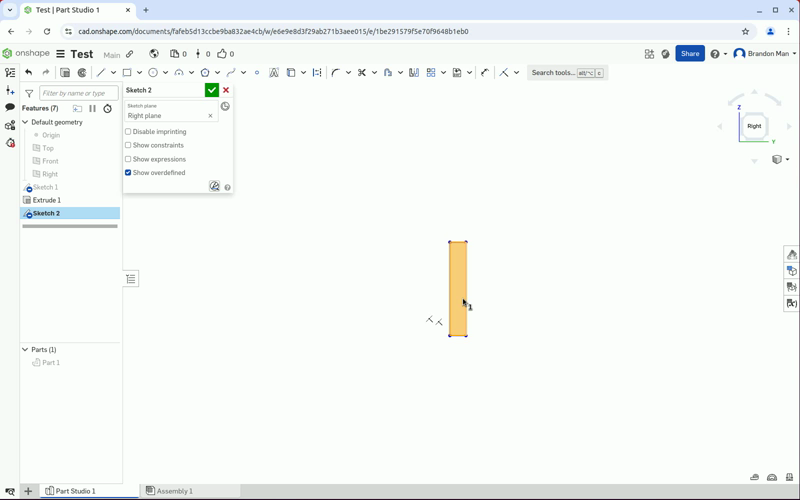
scroll(-6)
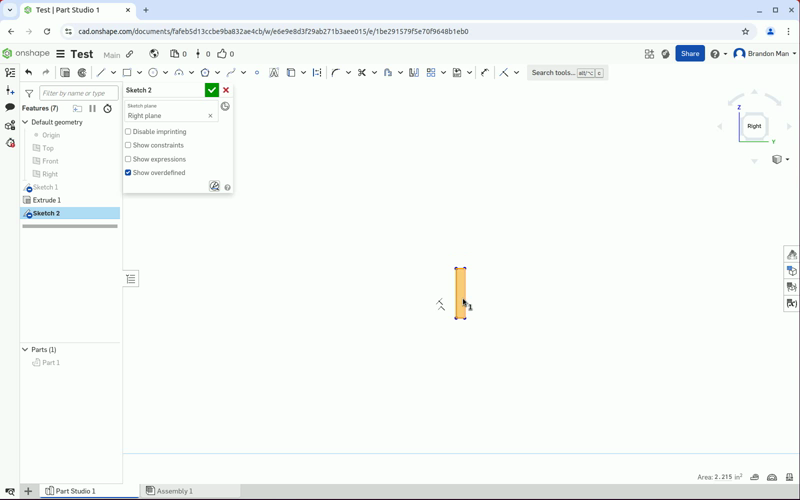
scroll(-6)
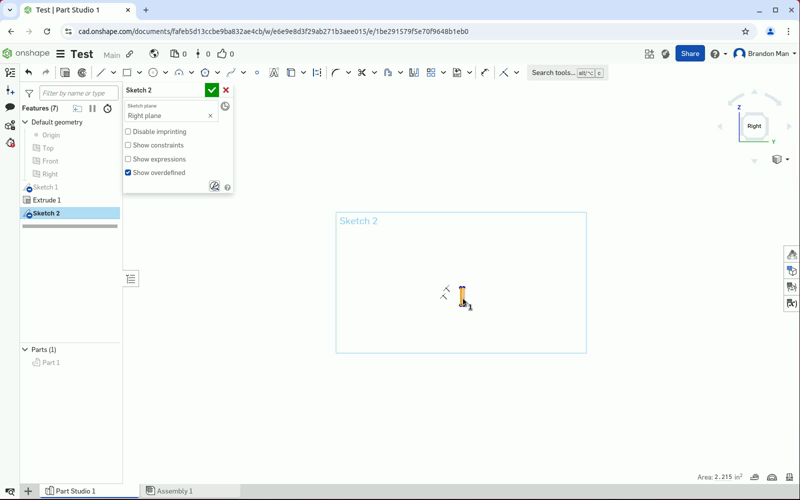
mouse_move(73, 352)
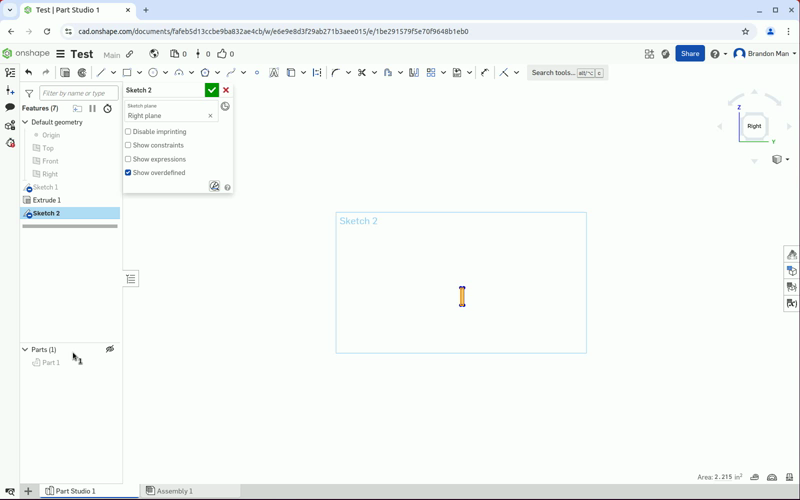
key(shift+y)
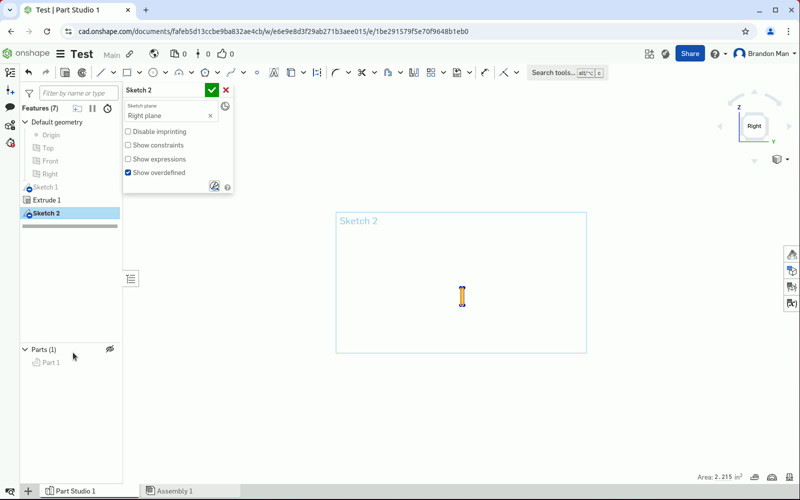
key(shift+e)
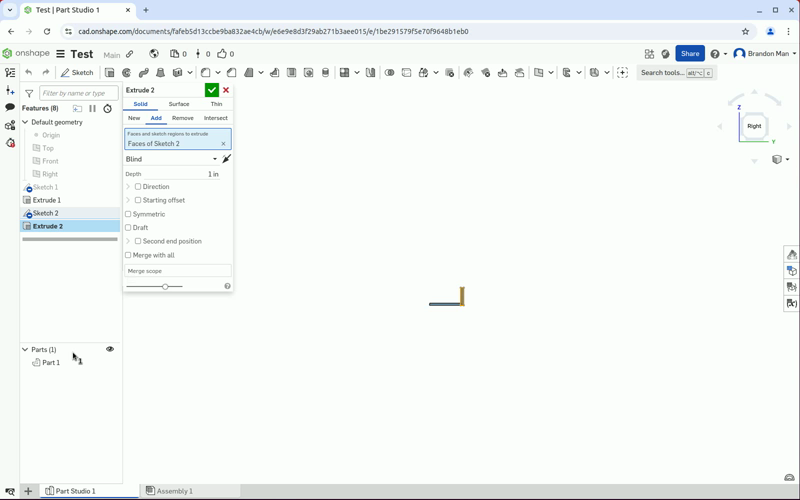
mouse_move(143, 106)
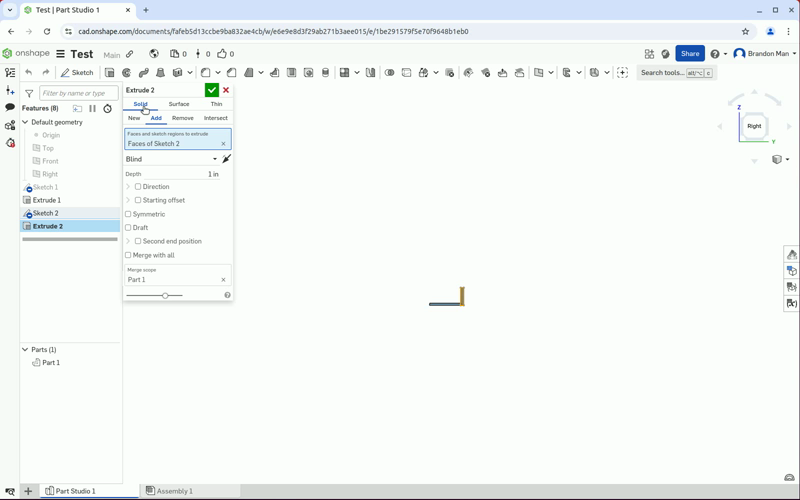
click(143, 106)
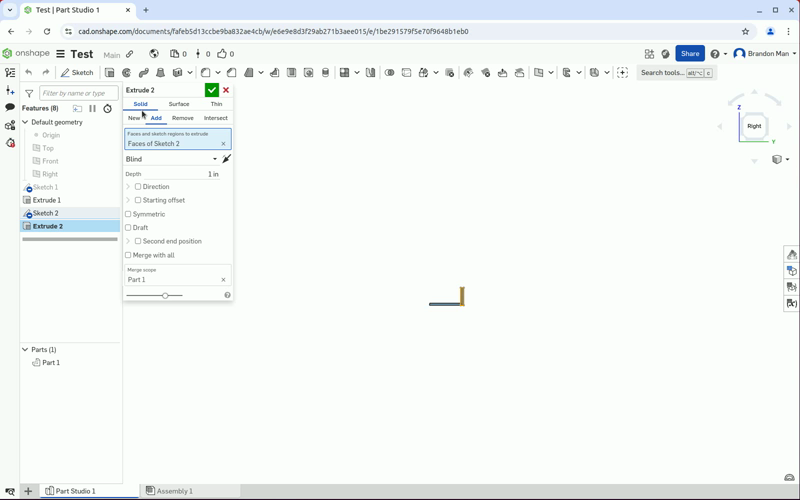
mouse_move(137, 120)
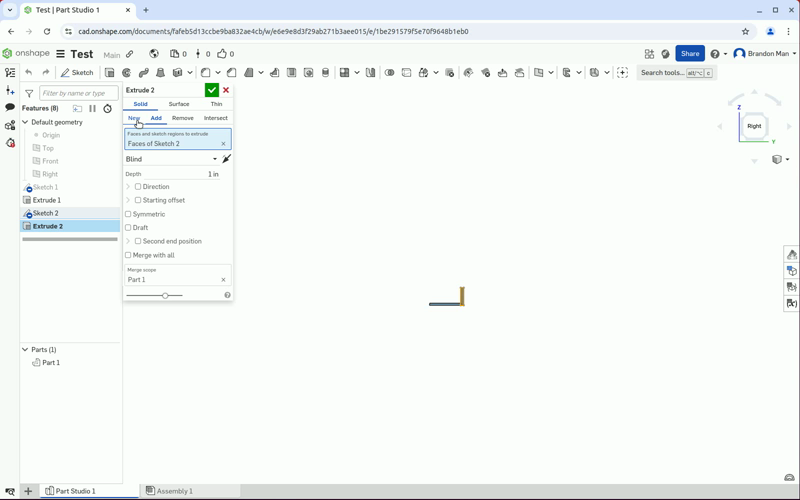
click(137, 120)
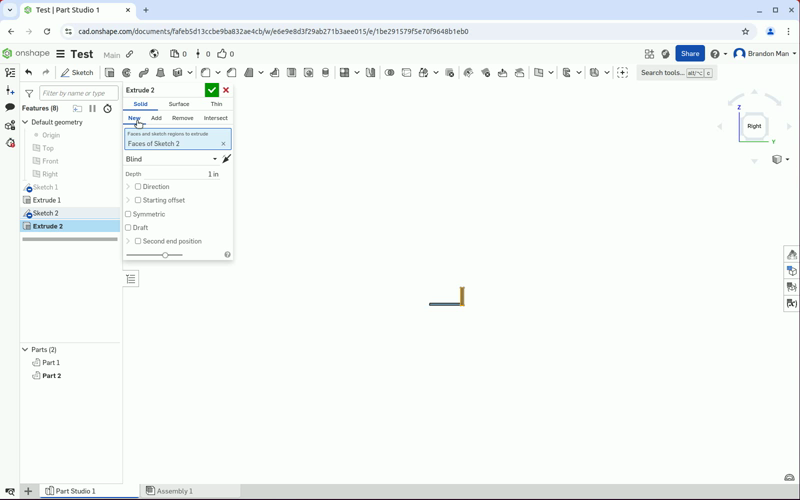
key(tab, 4)
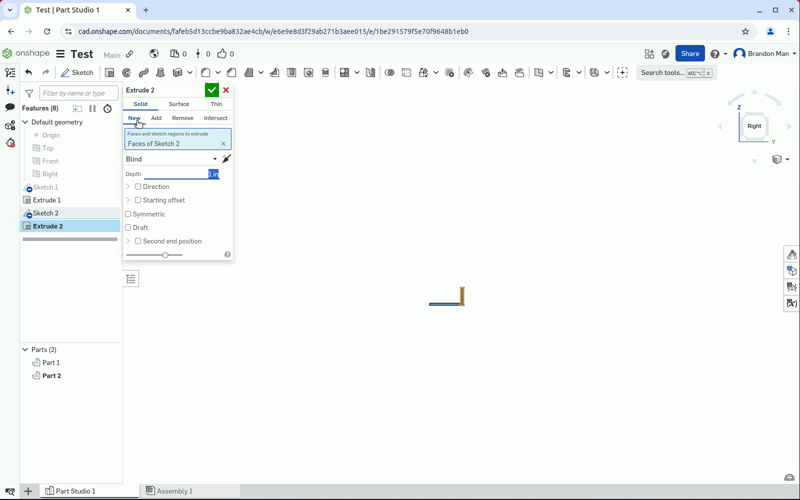
text(-23.108)
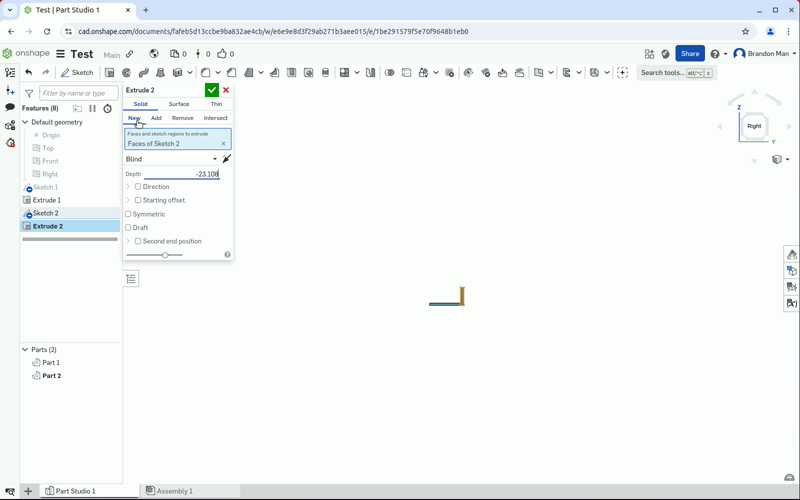
key(tab, 3)
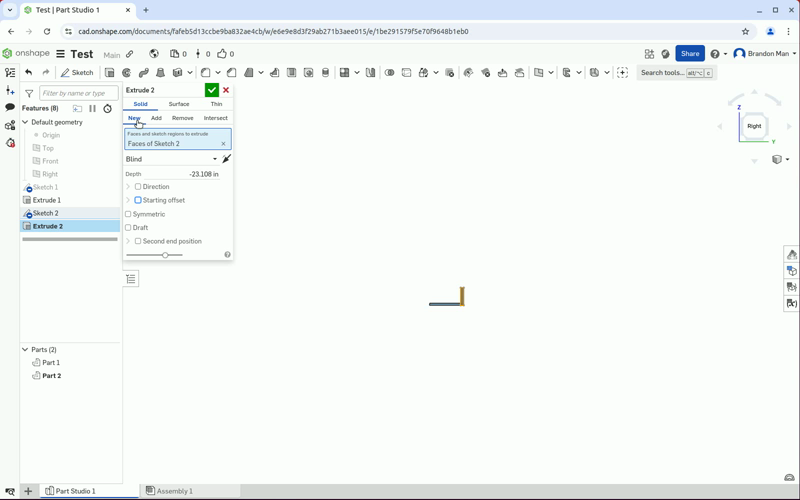
key(tab, 2)
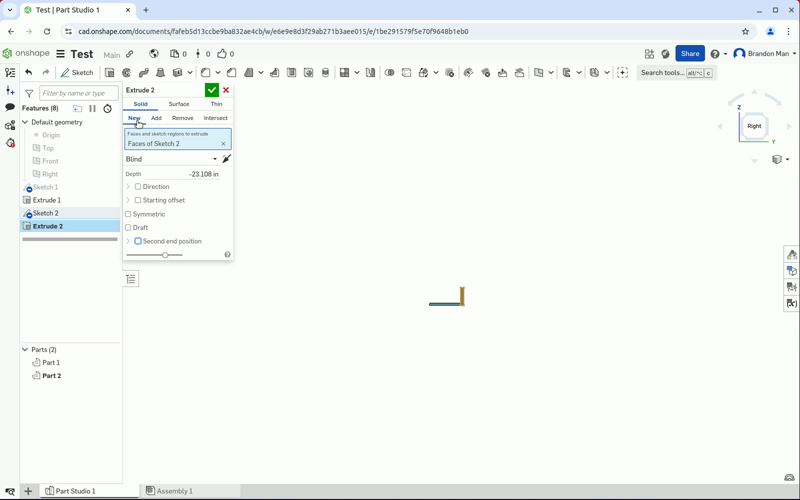
key(space)
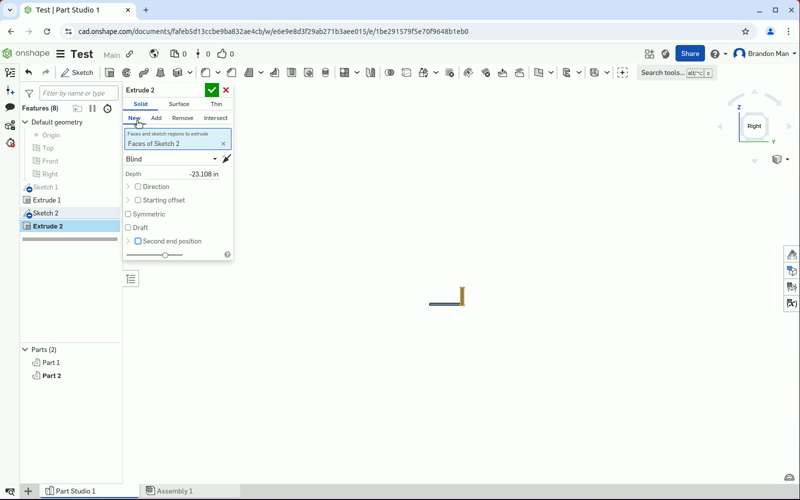
key(tab, 3)
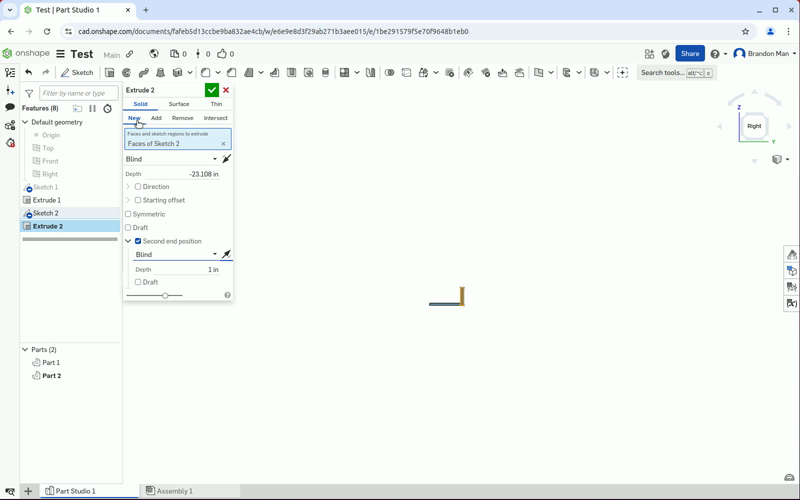
text(20.22)
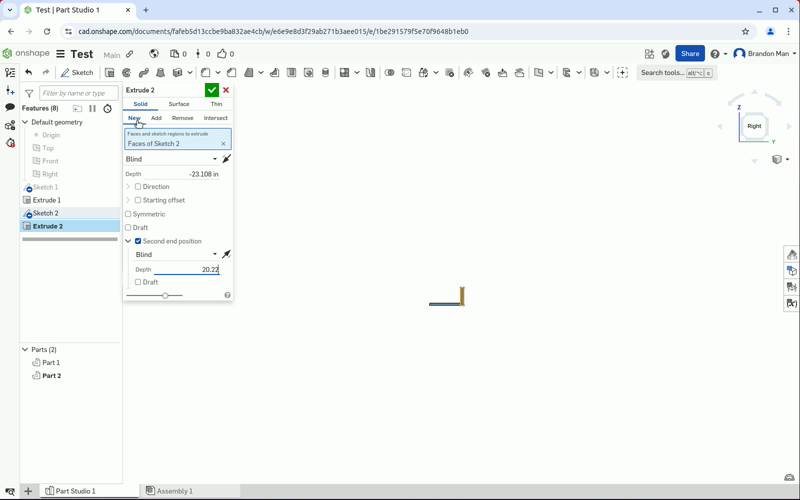
key(enter)
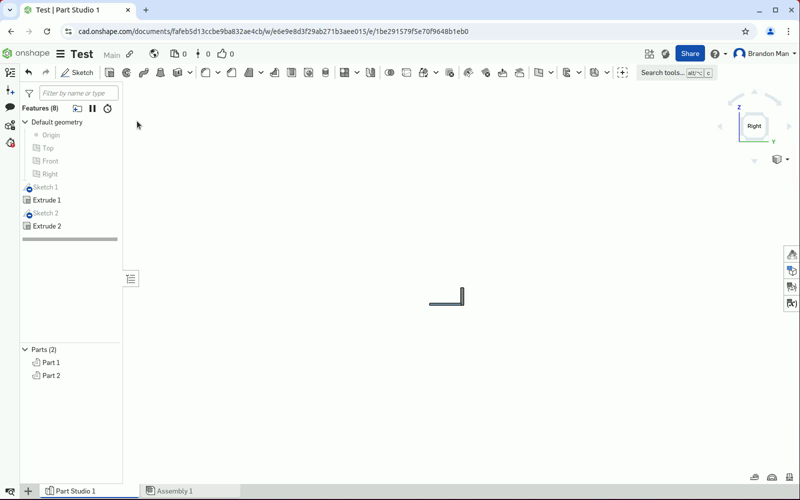
key(shift+h)
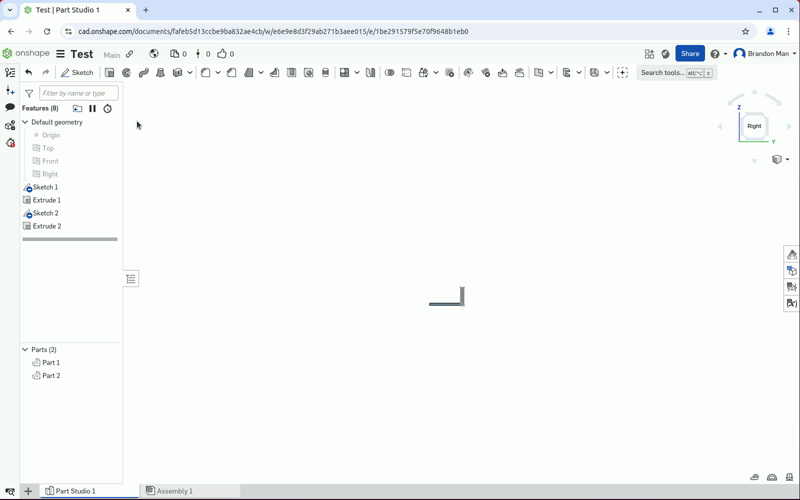
key(shift+h)
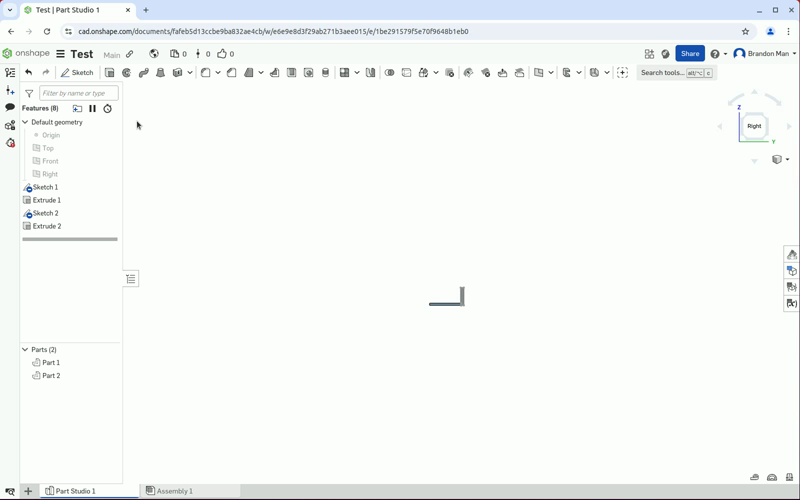
key(shift+7)
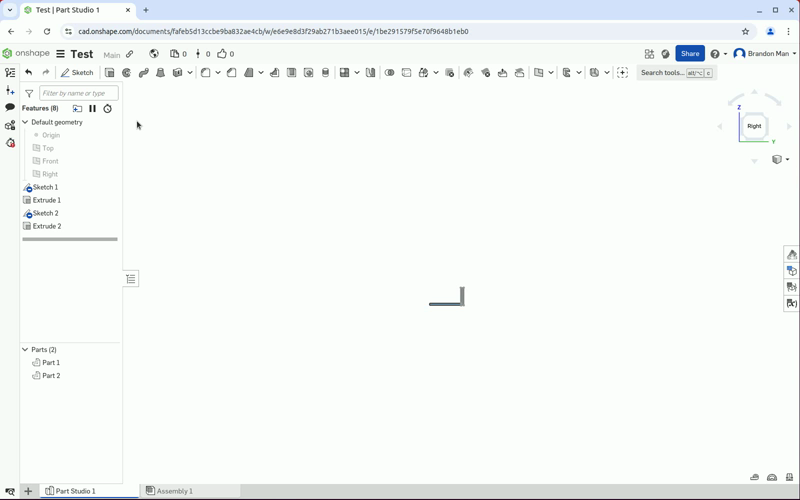
key(right, 2)
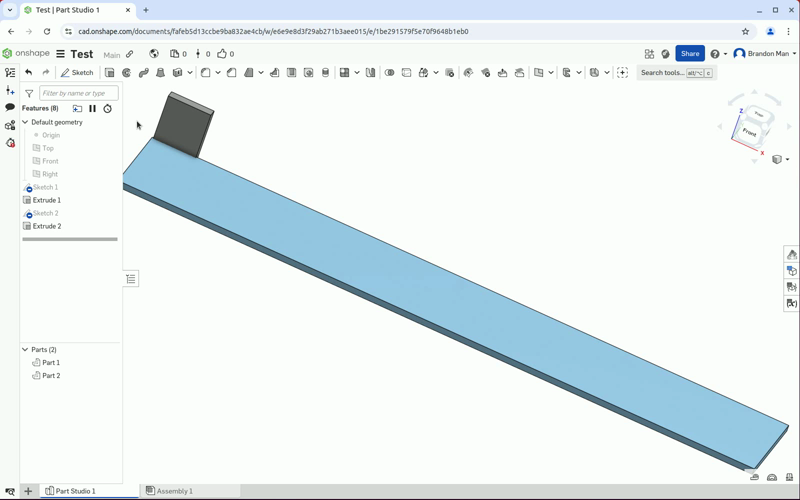
key(down, 2)
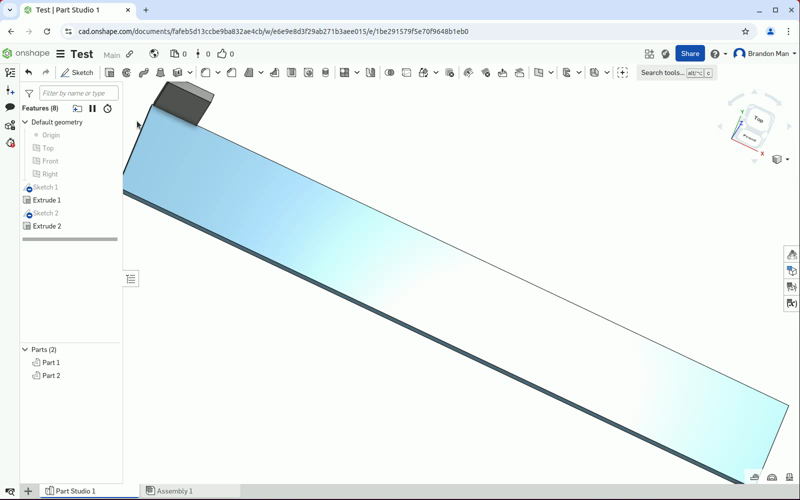
key(up, 2)
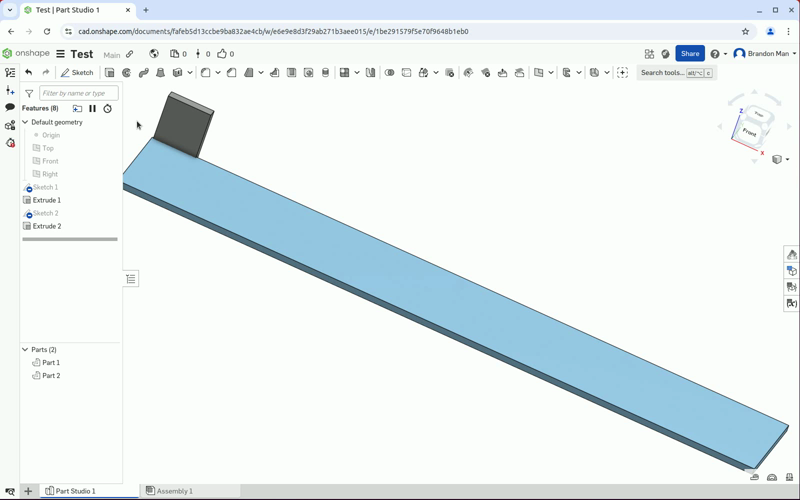
key(left, 2)
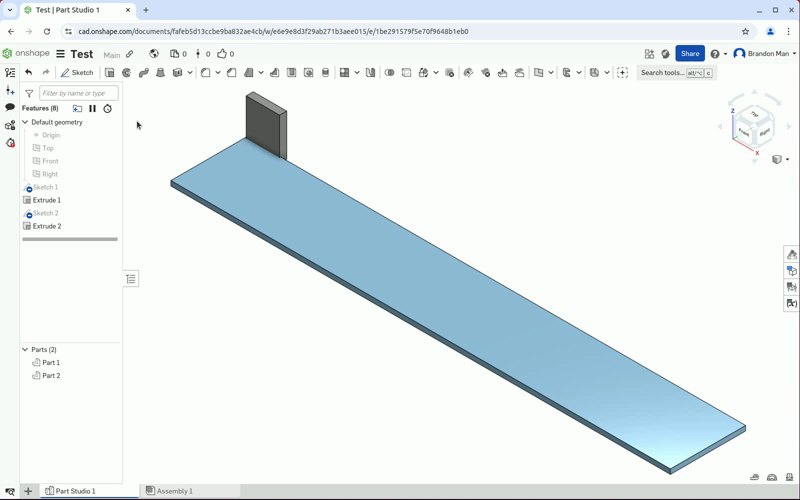
mouse_move(73, 189)
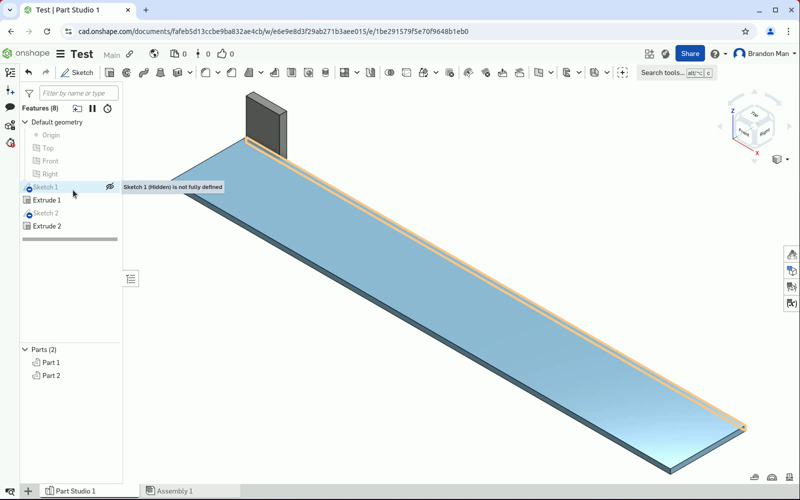
click(73, 189)